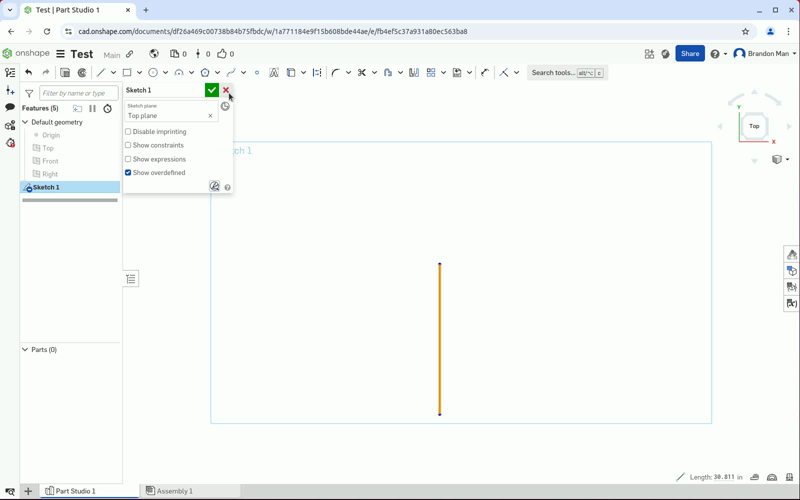
key(shift+h)
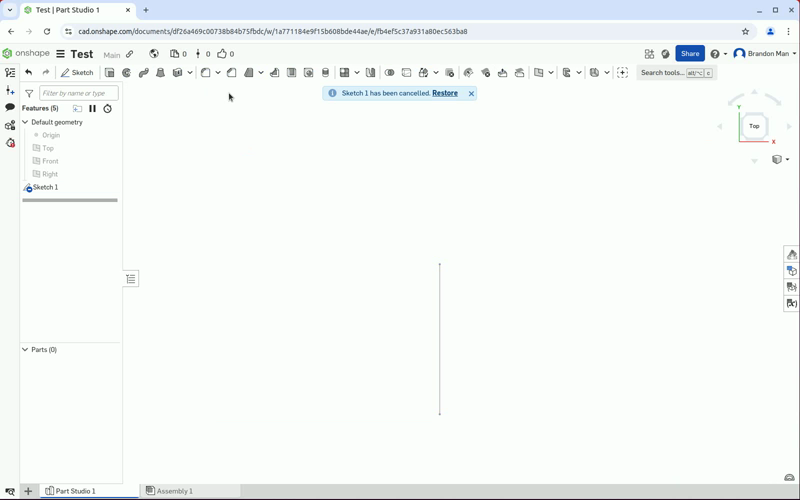
key(shift+s)
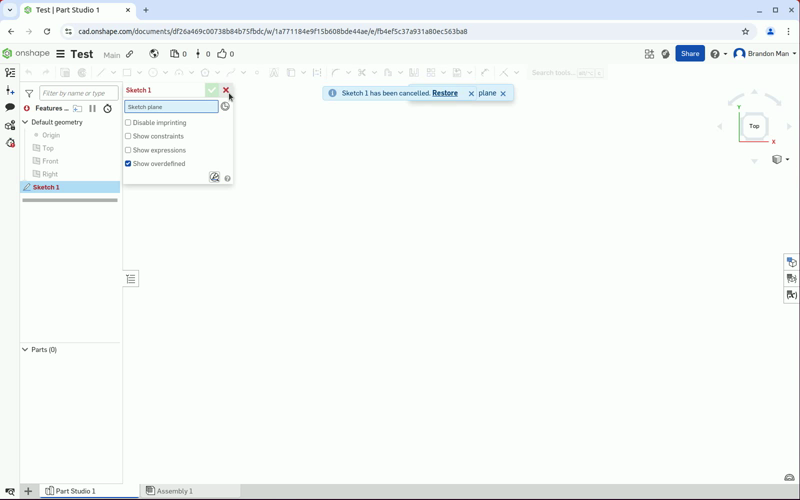
mouse_move(73, 150)
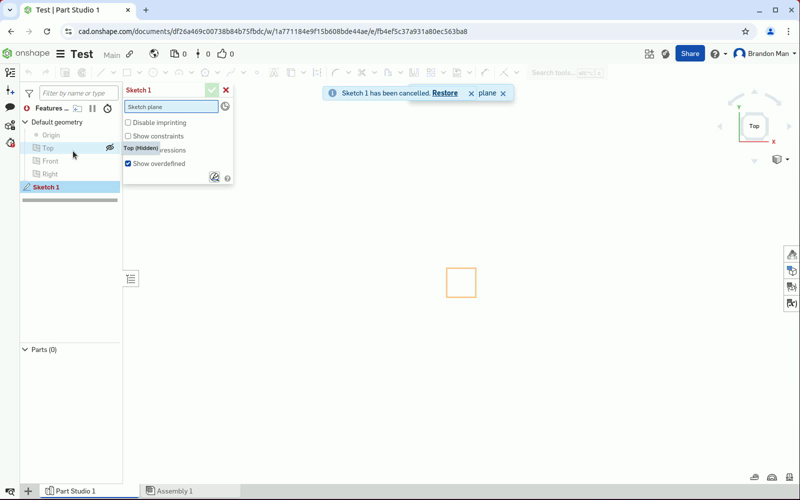
click(73, 150)
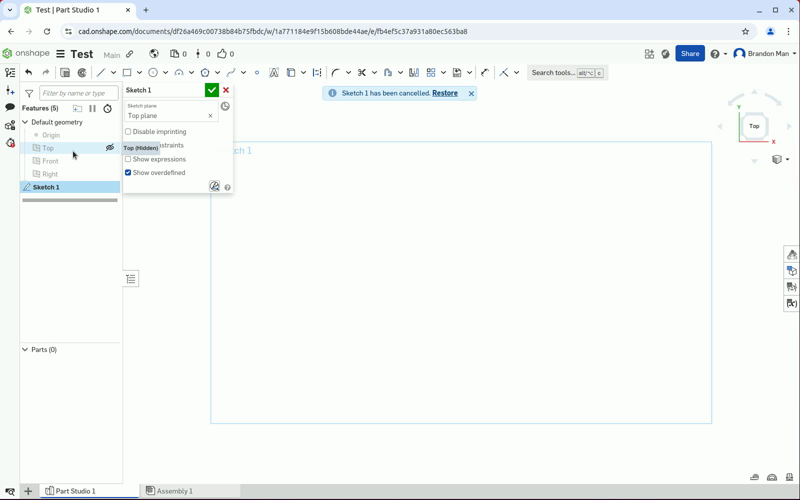
mouse_move(73, 352)
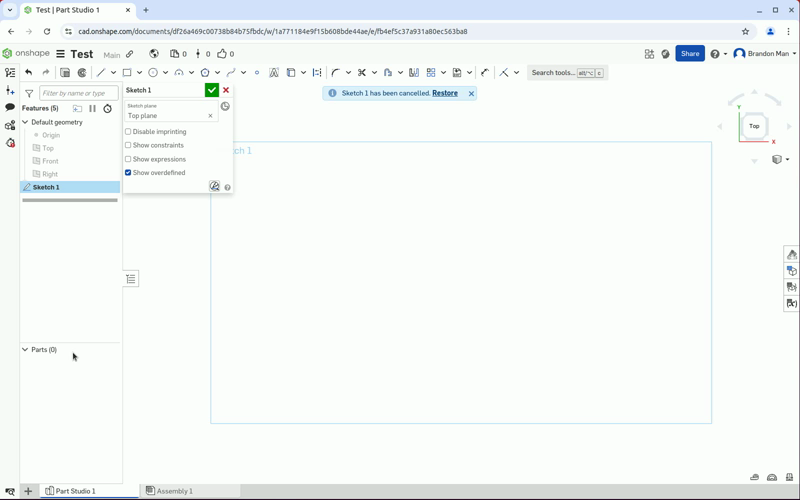
key(y)
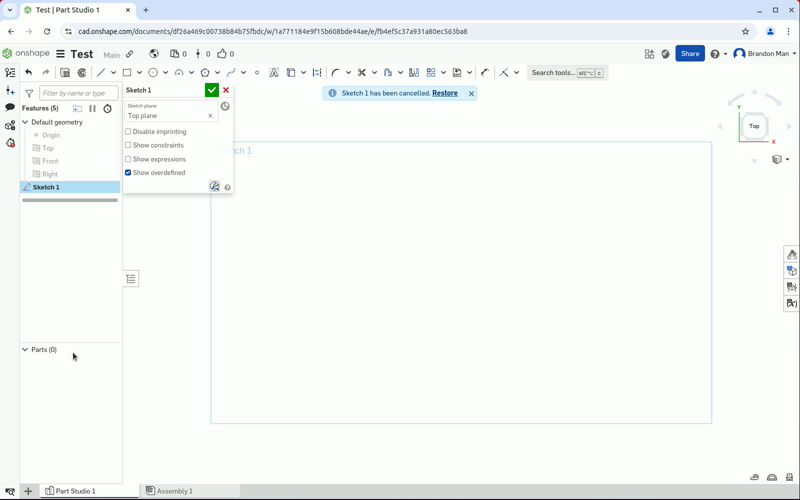
key(a)
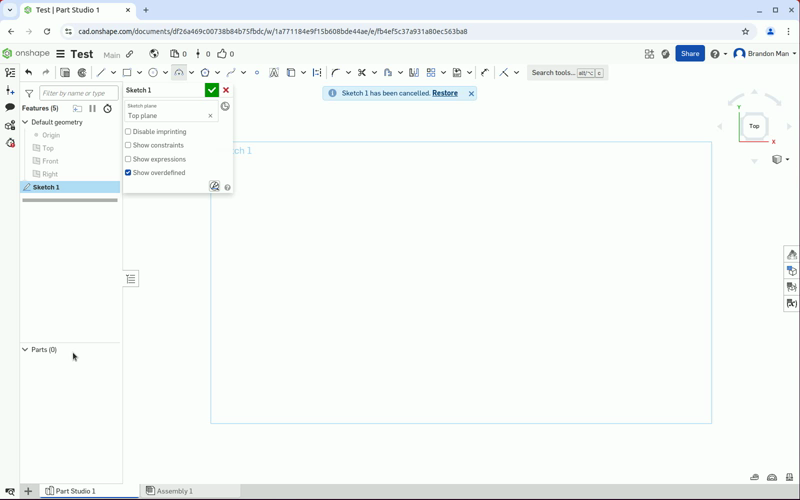
key_down(shift)
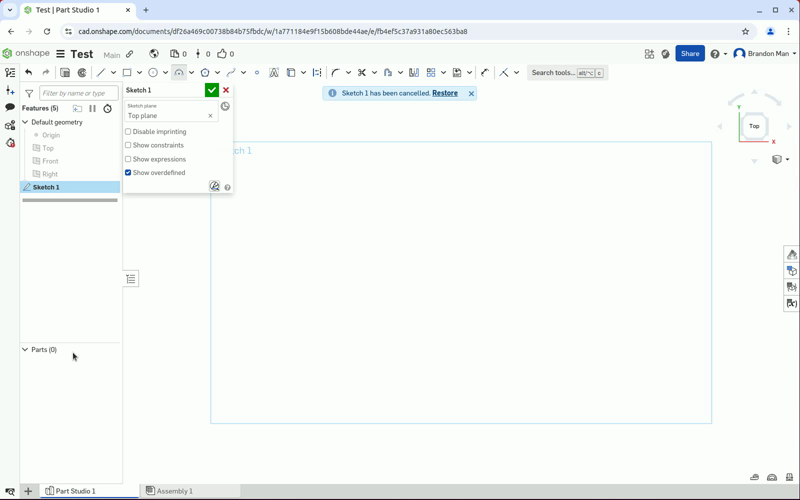
mouse_move(374, 318)
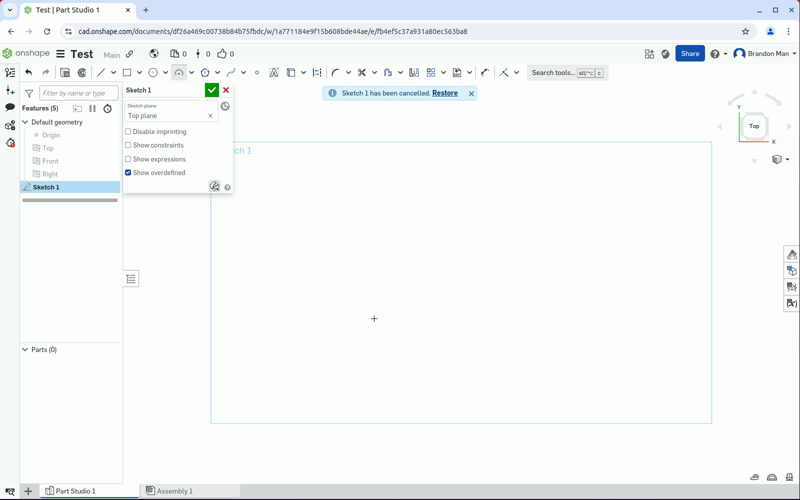
click(374, 318)
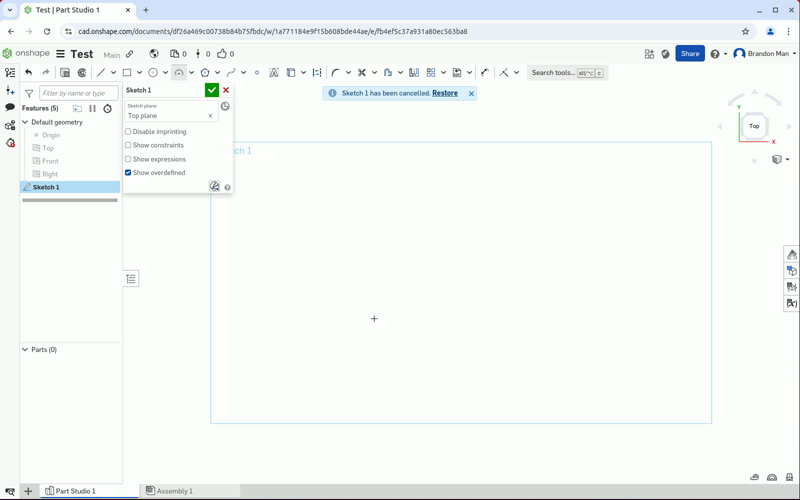
key_up(shift)
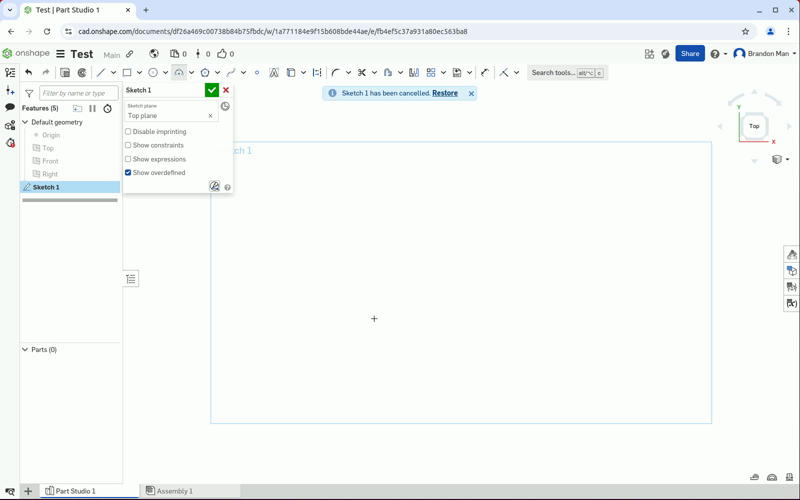
key_down(shift)
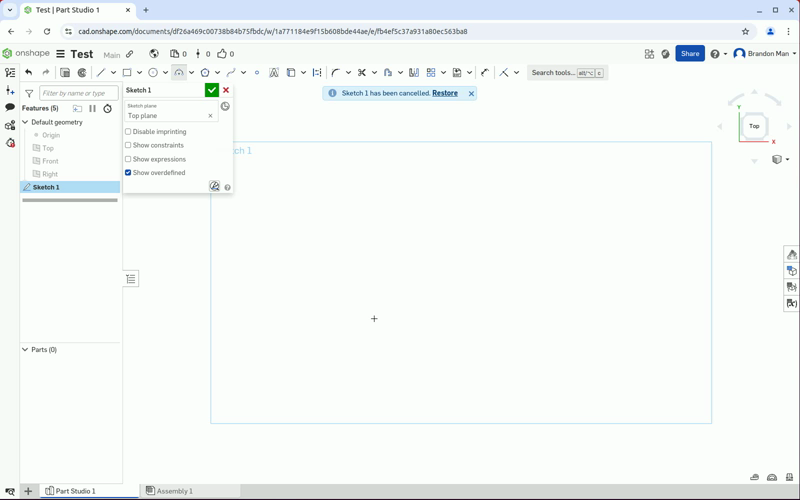
mouse_move(428, 372)
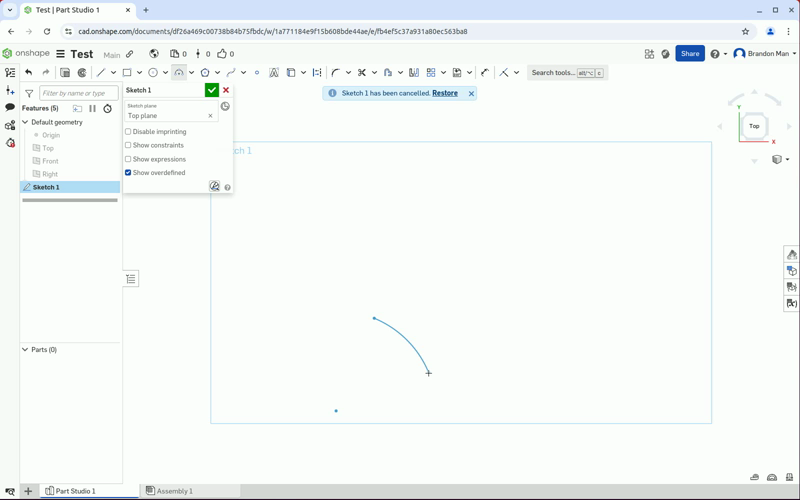
click(428, 372)
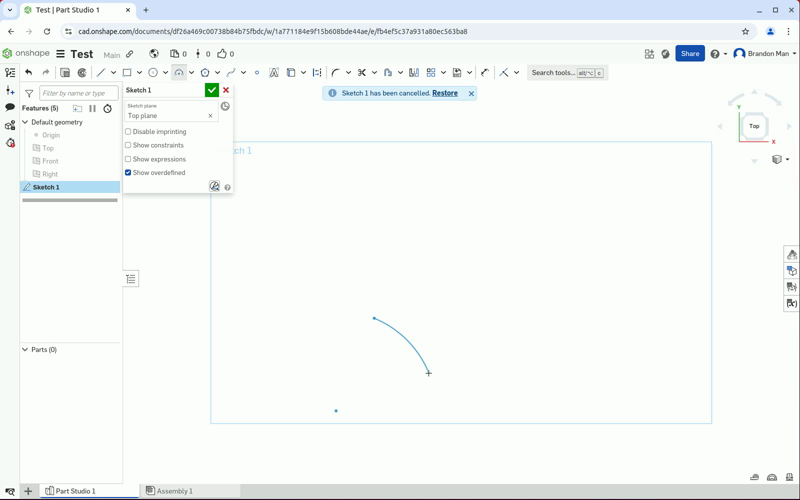
mouse_move(389, 356)
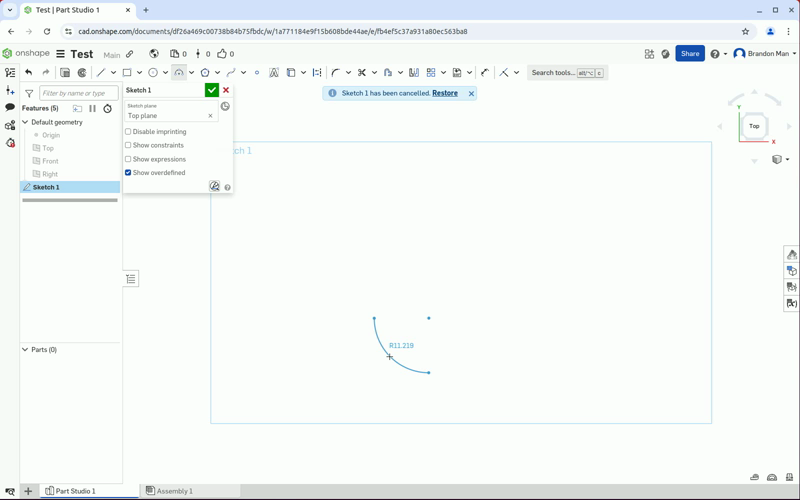
click(389, 356)
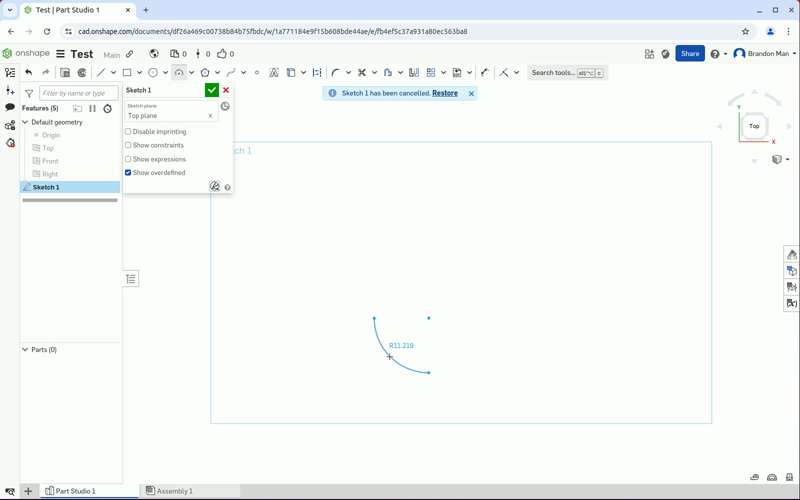
key_up(shift)
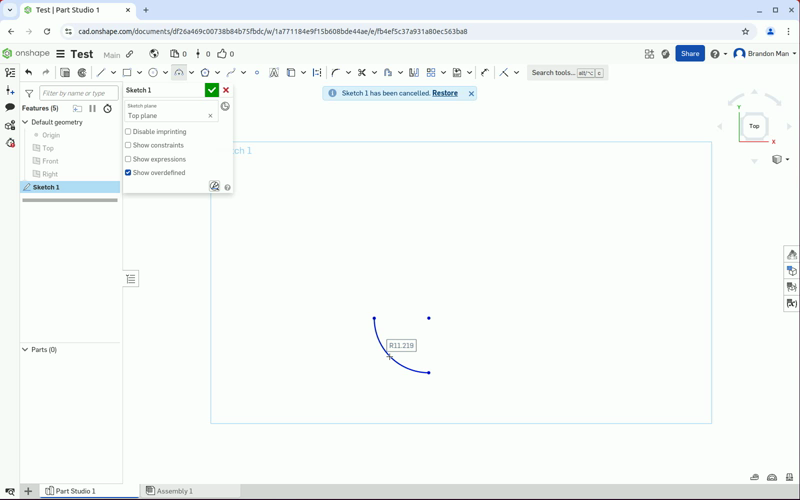
key(esc)
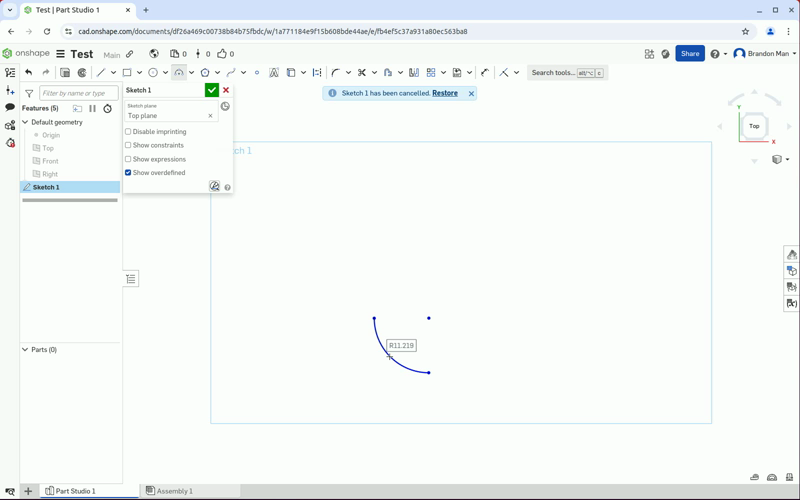
key(l)
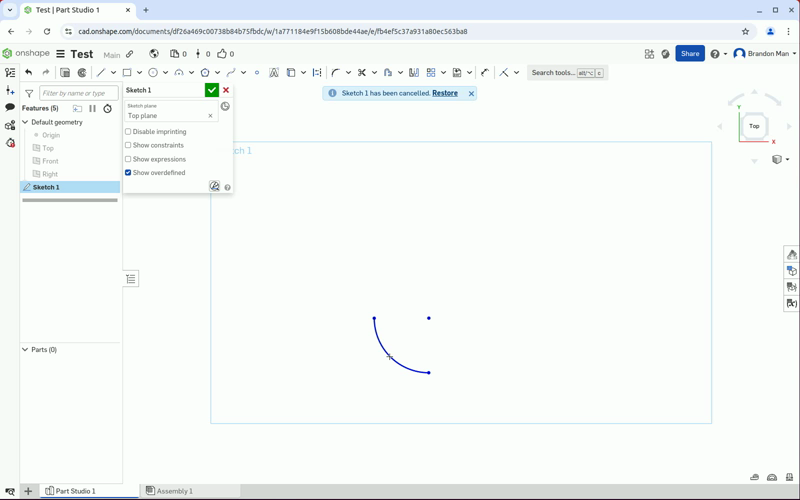
mouse_move(428, 372)
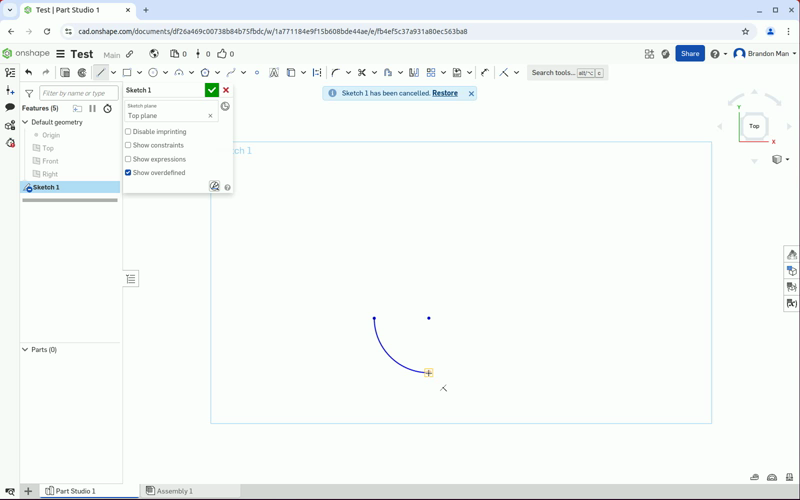
click(428, 372)
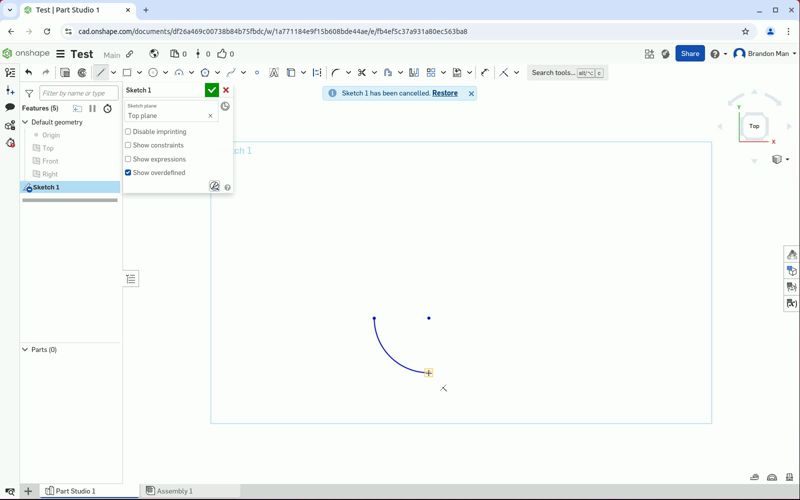
key_down(shift)
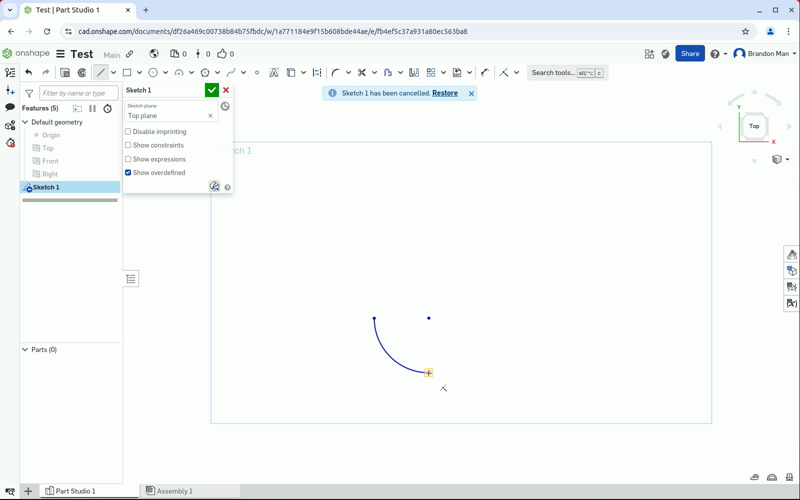
mouse_move(458, 372)
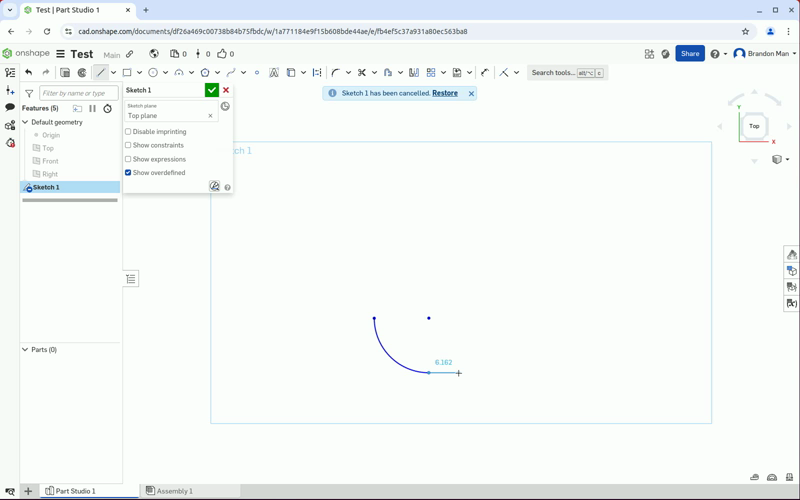
mouse_move(428, 318)
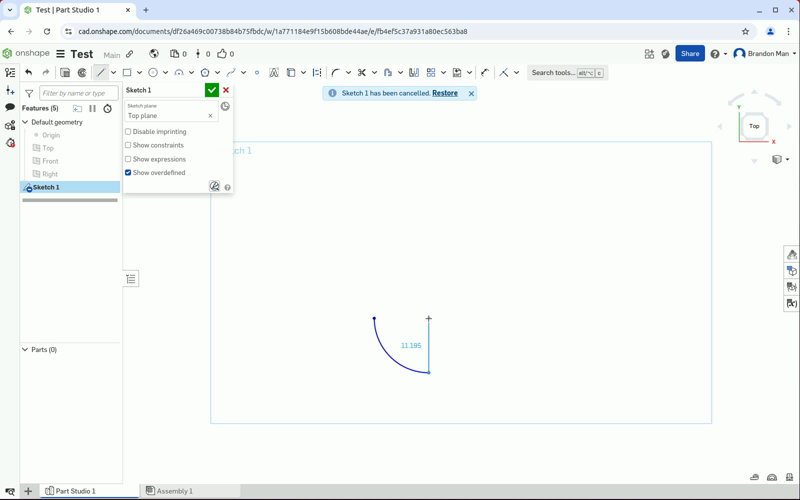
click(428, 318)
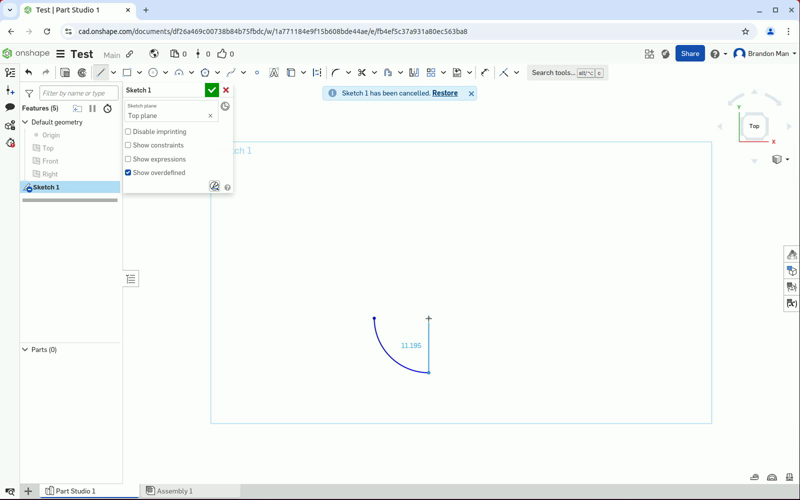
key_up(shift)
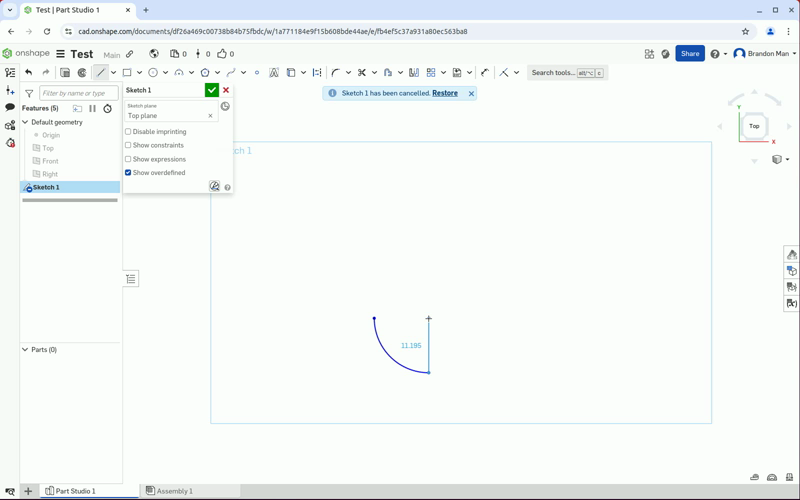
mouse_move(458, 318)
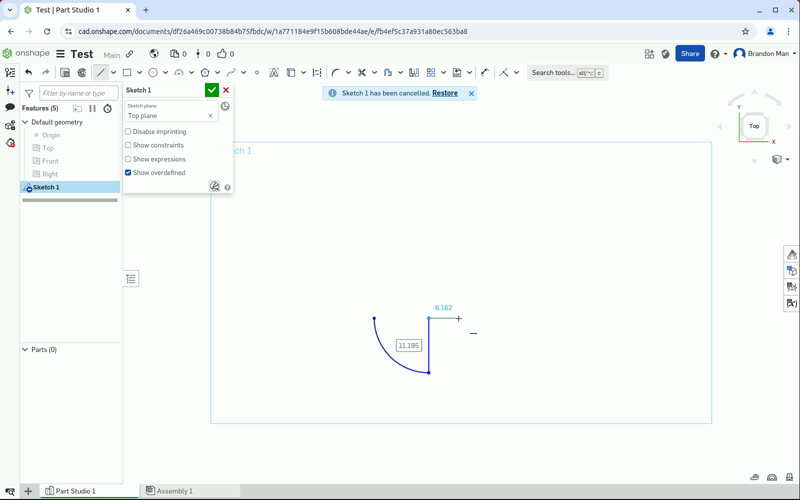
key_down(shift)
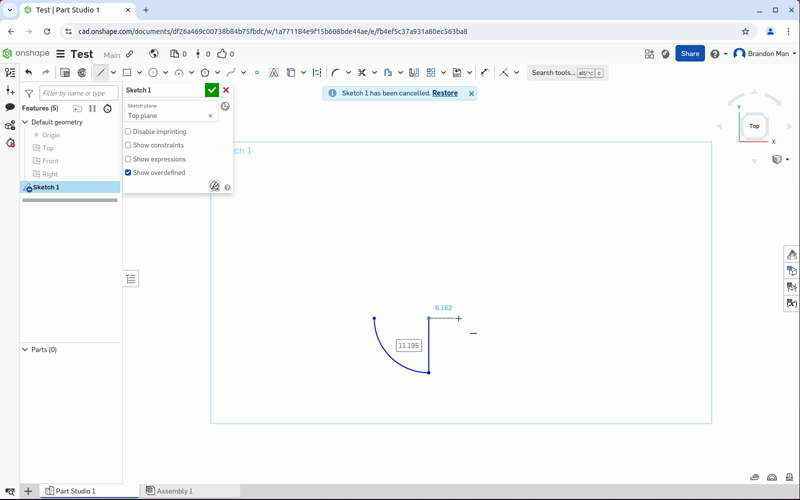
mouse_move(374, 318)
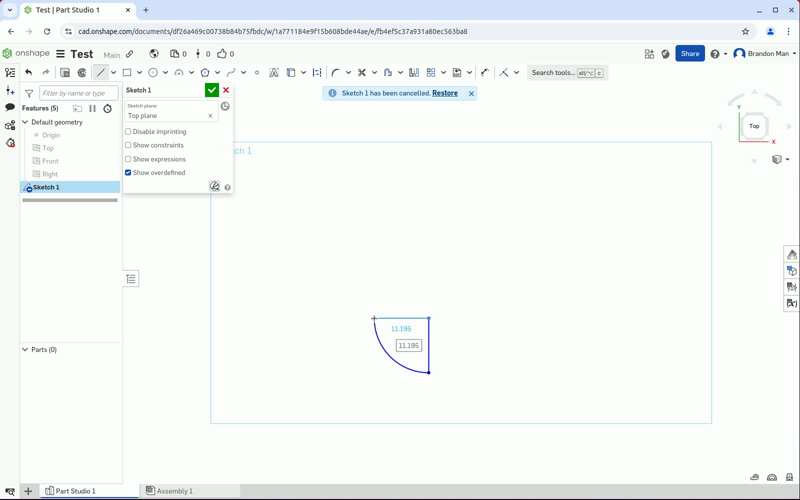
key_up(shift)
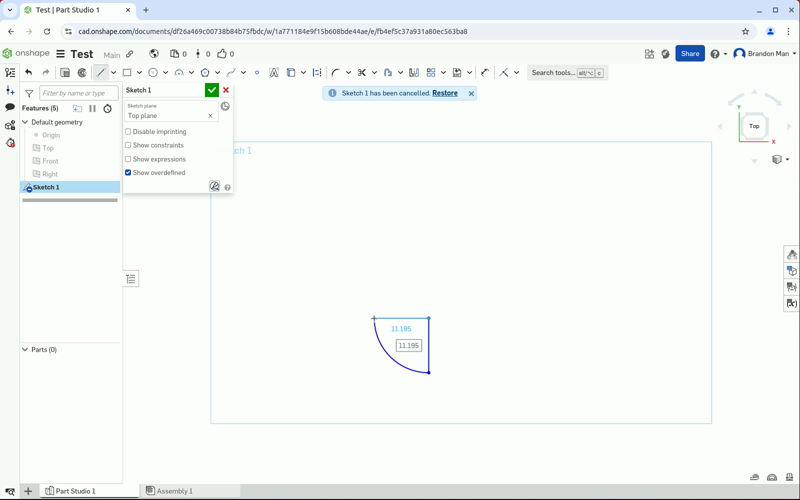
click(374, 318)
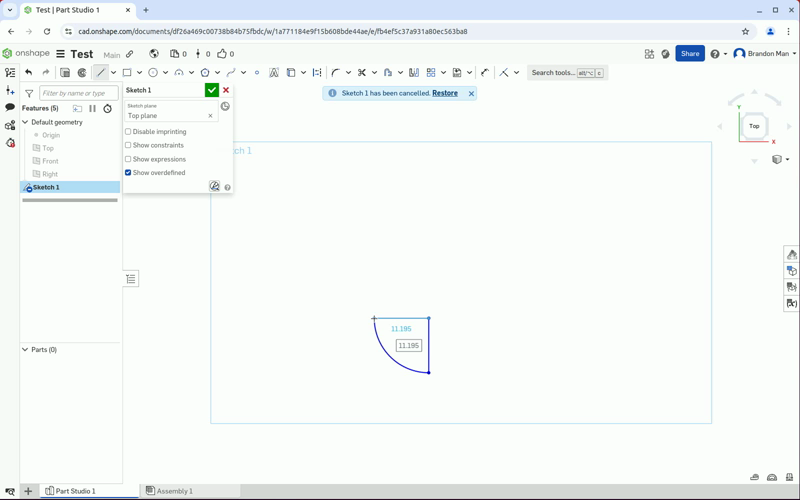
key(esc)
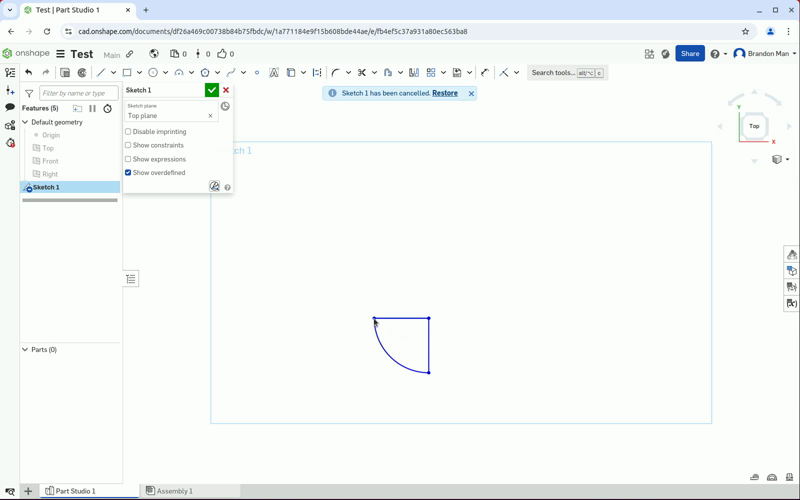
mouse_move(410, 339)
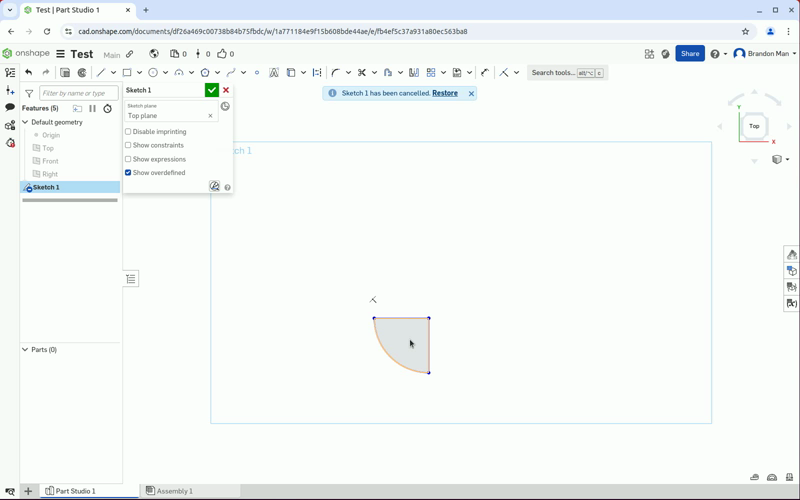
scroll(6)
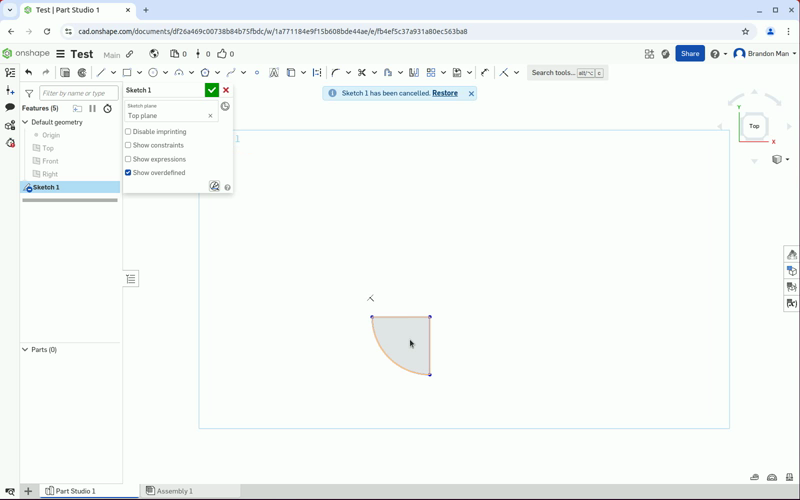
scroll(6)
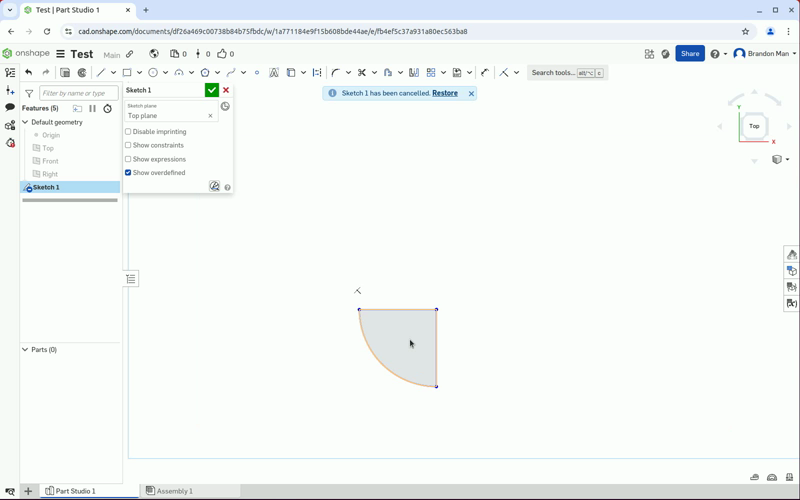
scroll(6)
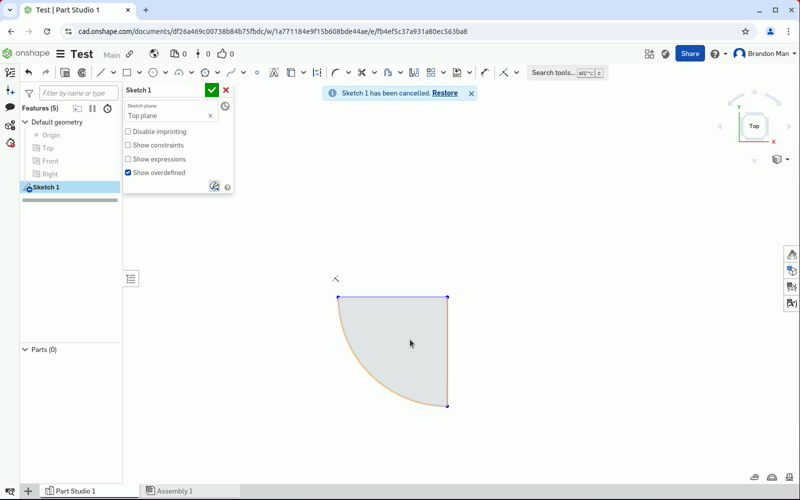
scroll(6)
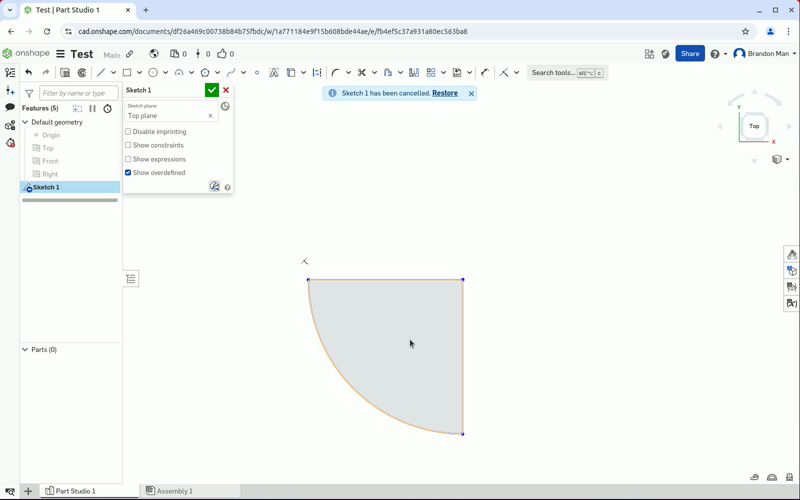
scroll(6)
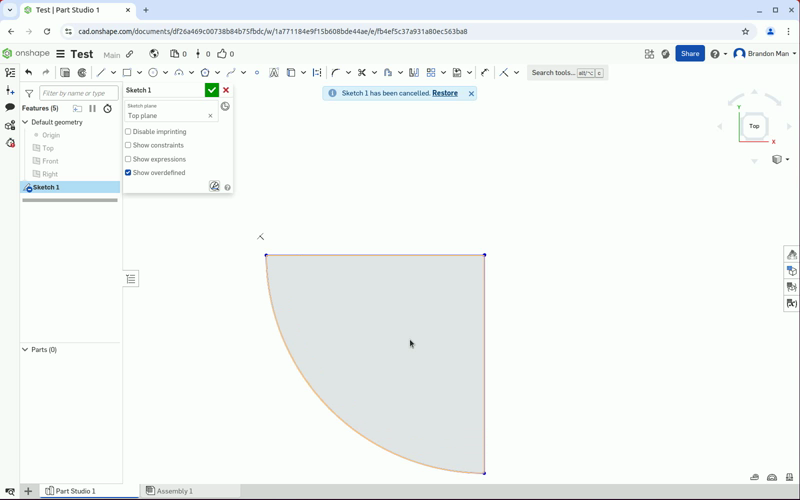
scroll(6)
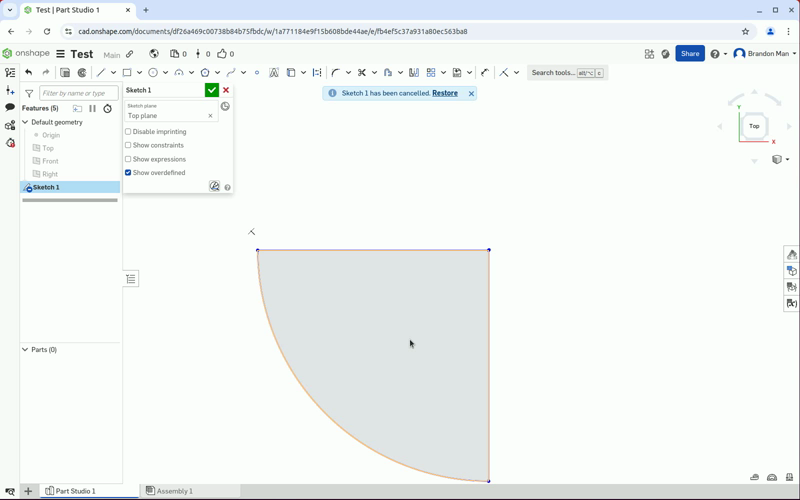
scroll(6)
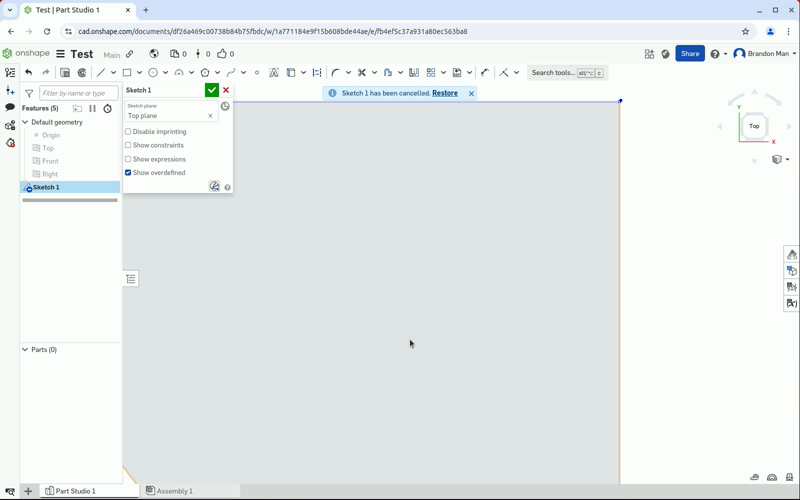
click(410, 339)
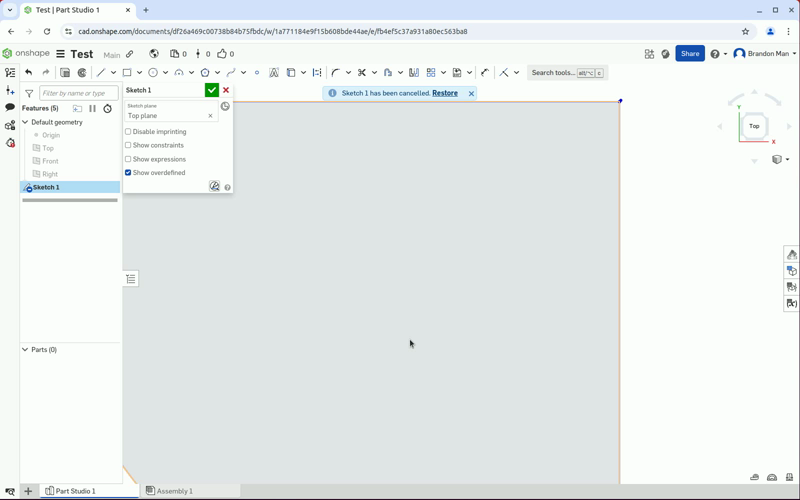
scroll(-6)
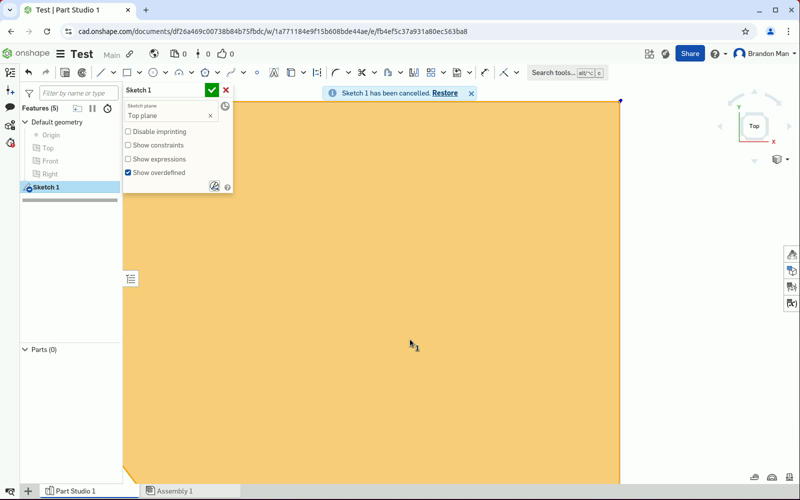
scroll(-6)
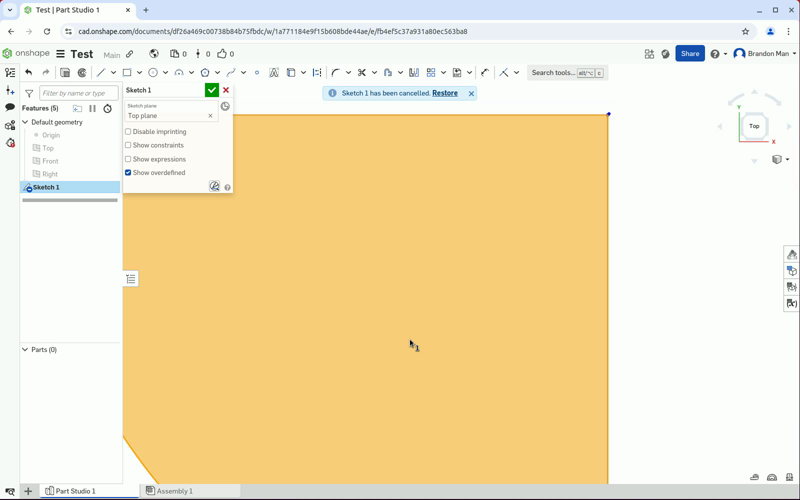
scroll(-6)
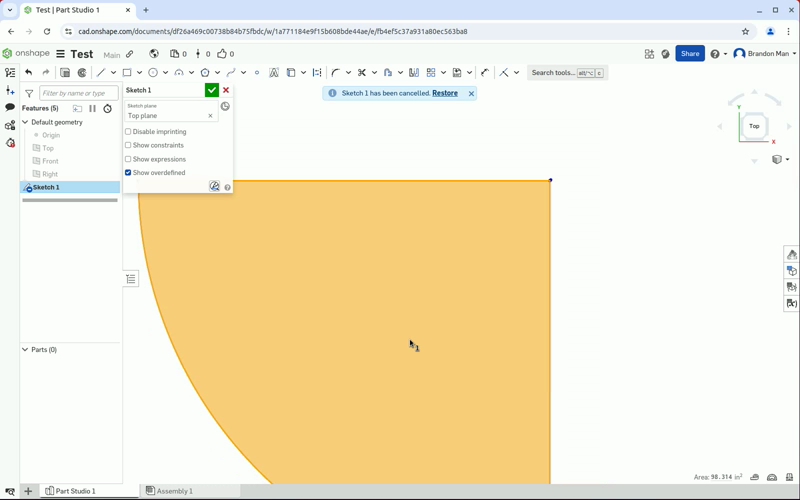
scroll(-6)
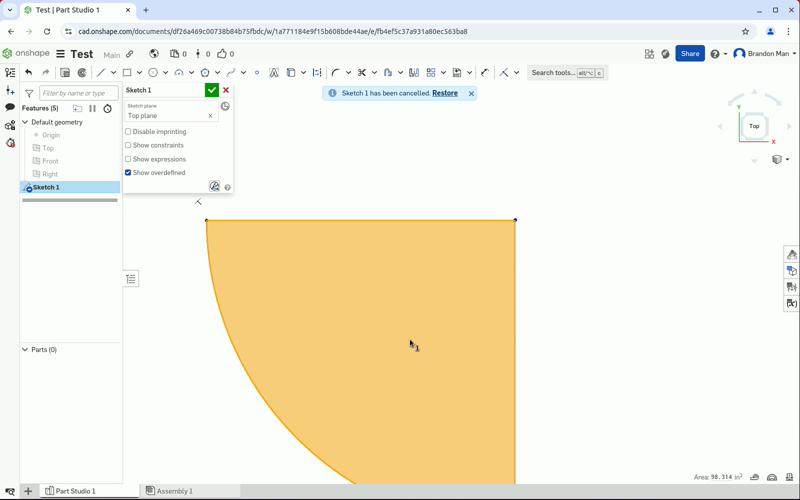
scroll(-6)
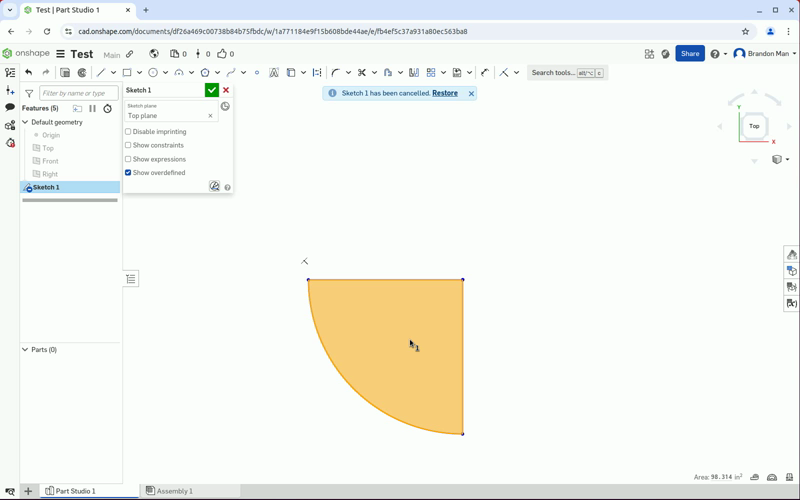
scroll(-6)
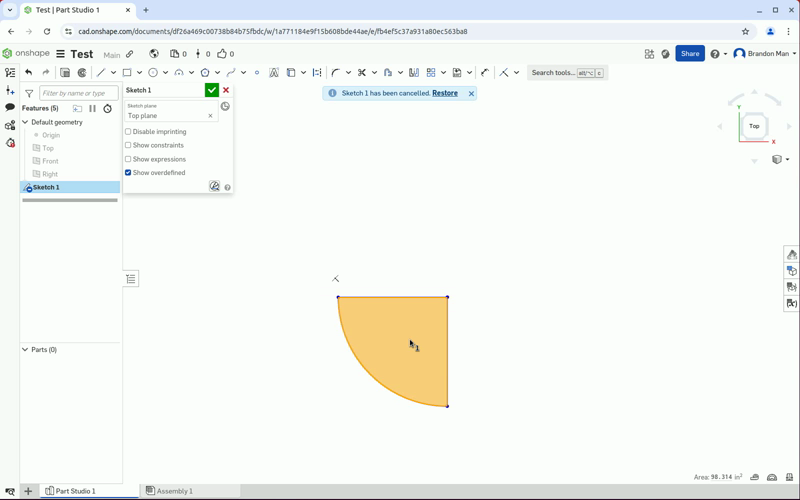
scroll(-6)
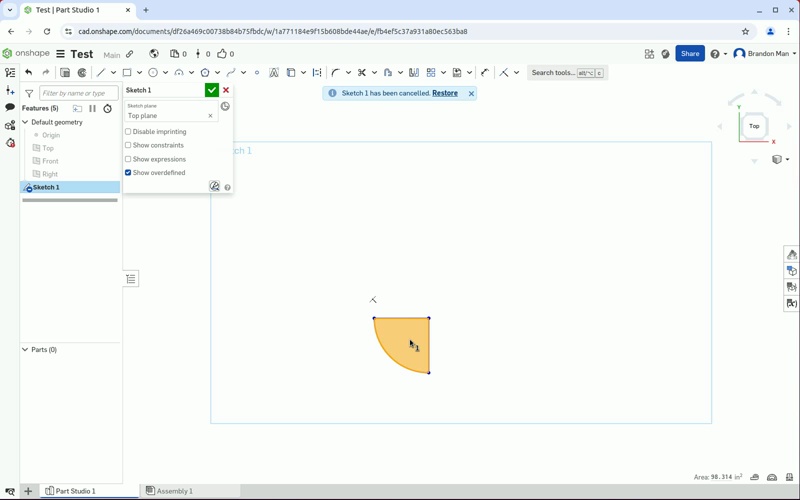
mouse_move(73, 352)
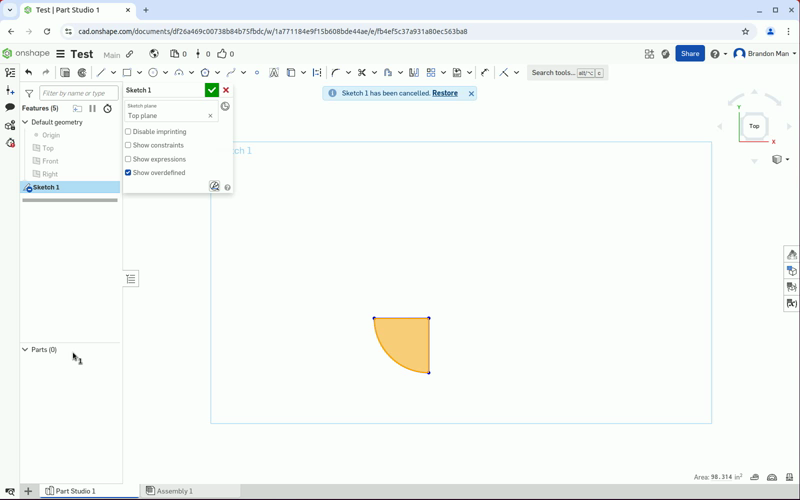
key(shift+y)
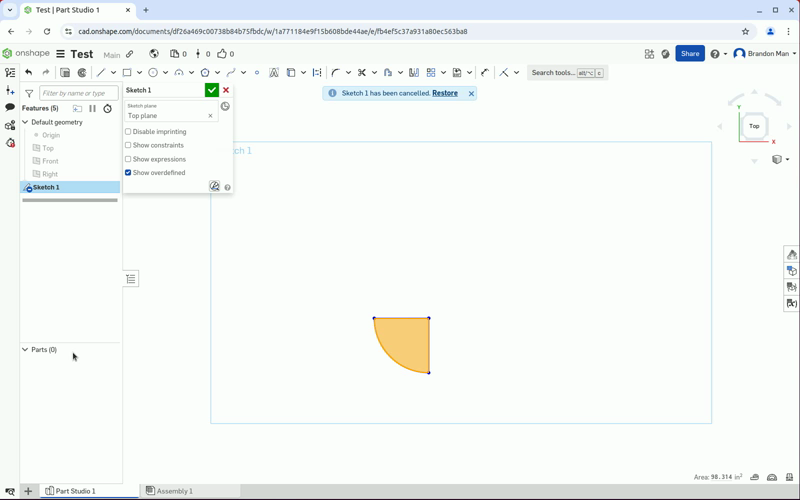
key(shift+e)
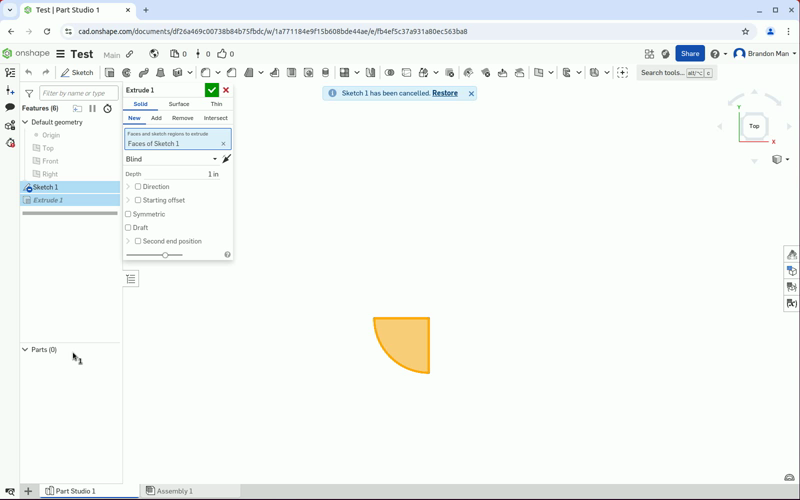
mouse_move(143, 106)
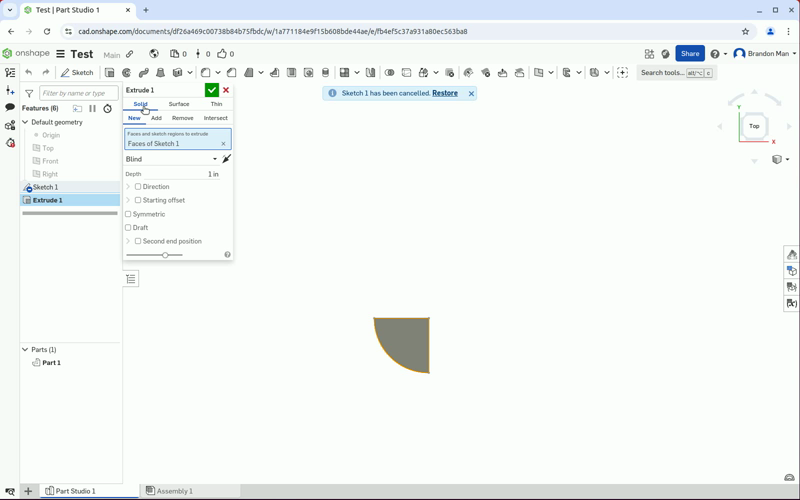
click(143, 106)
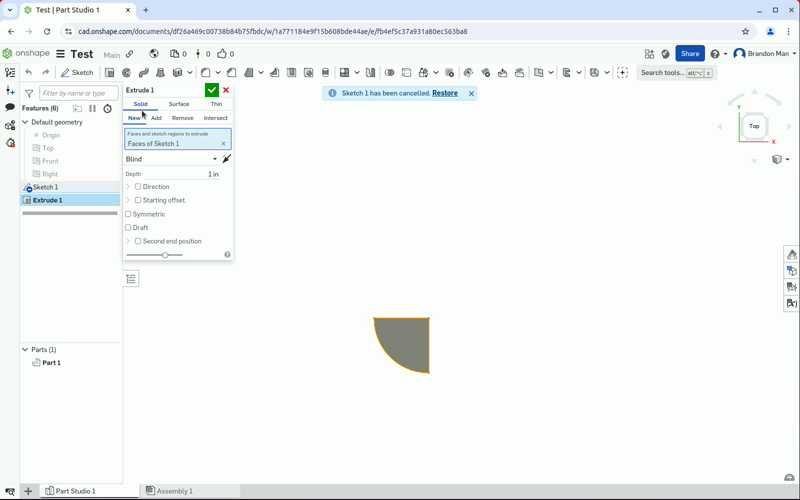
mouse_move(137, 120)
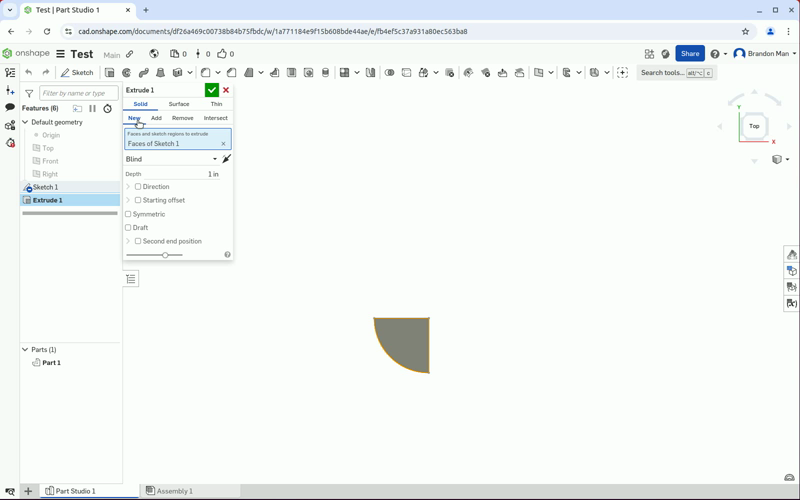
click(137, 120)
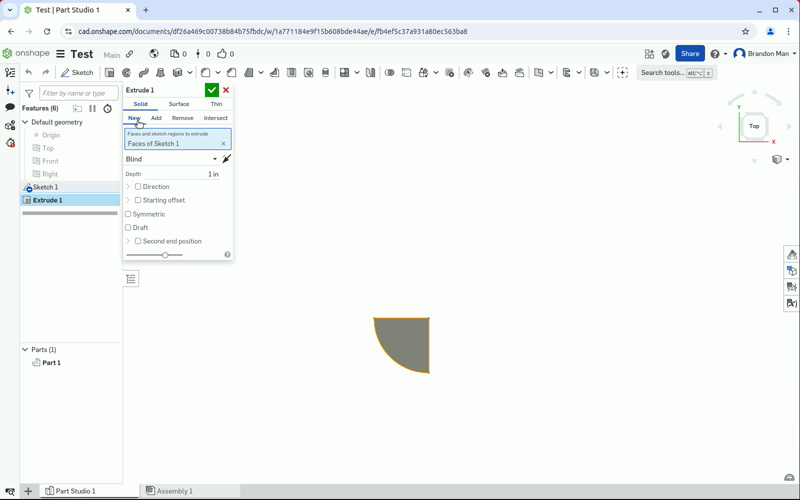
key(tab, 4)
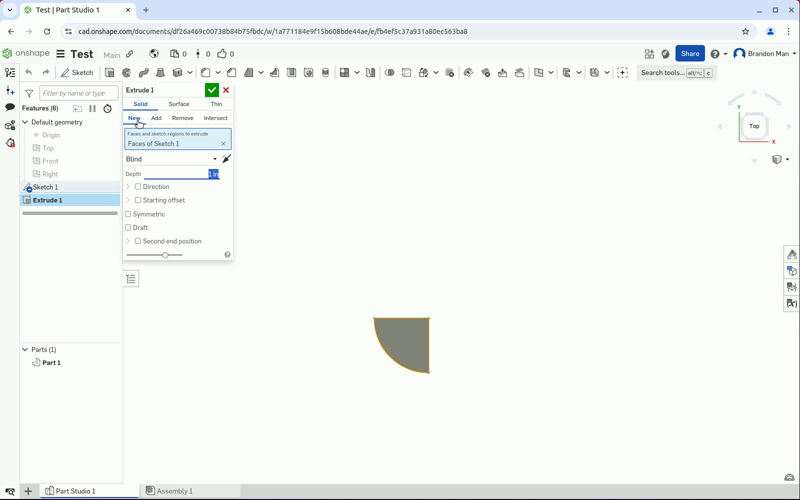
text(4.574)
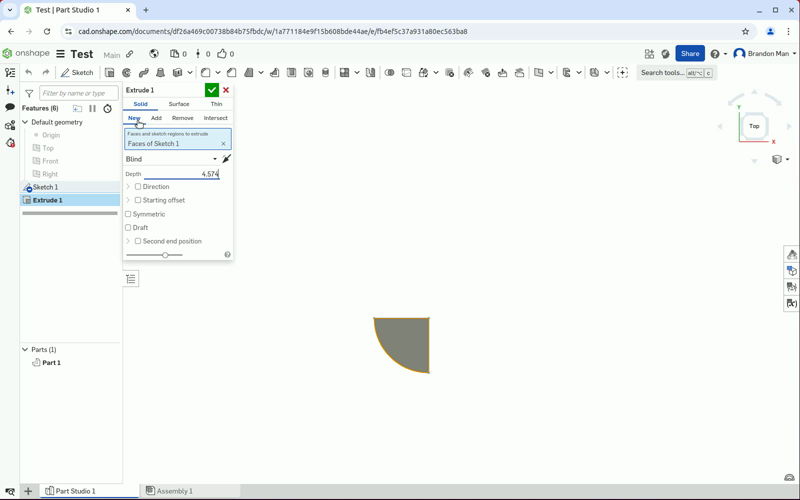
key(enter)
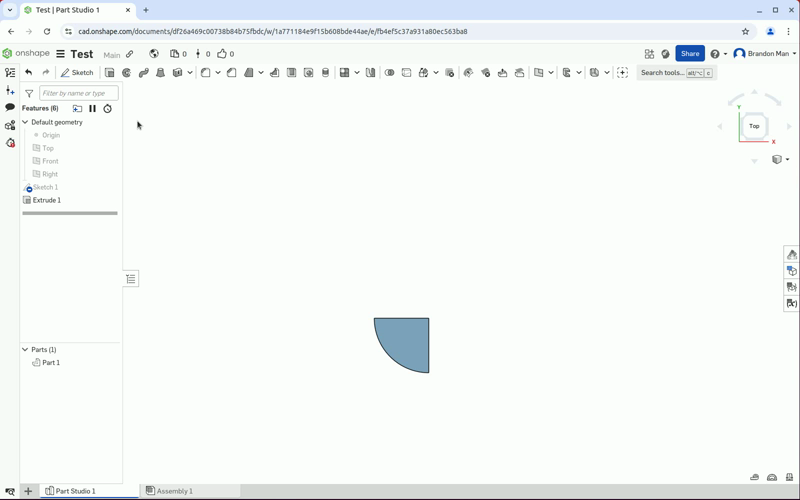
key(shift+h)
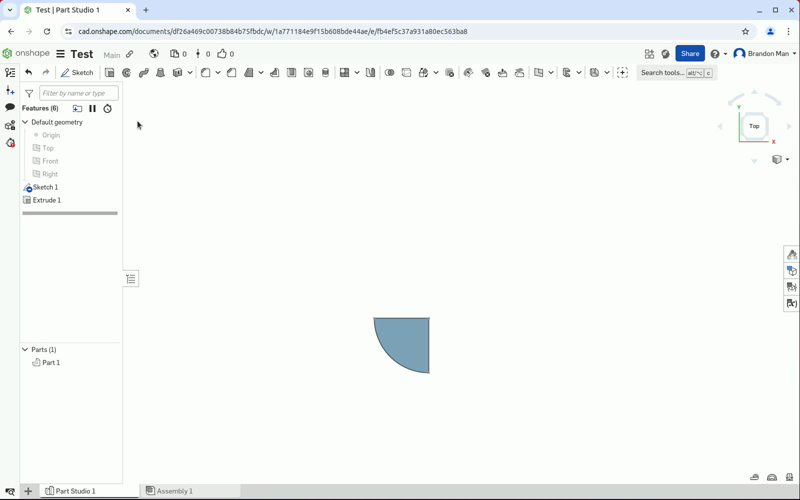
key(shift+h)
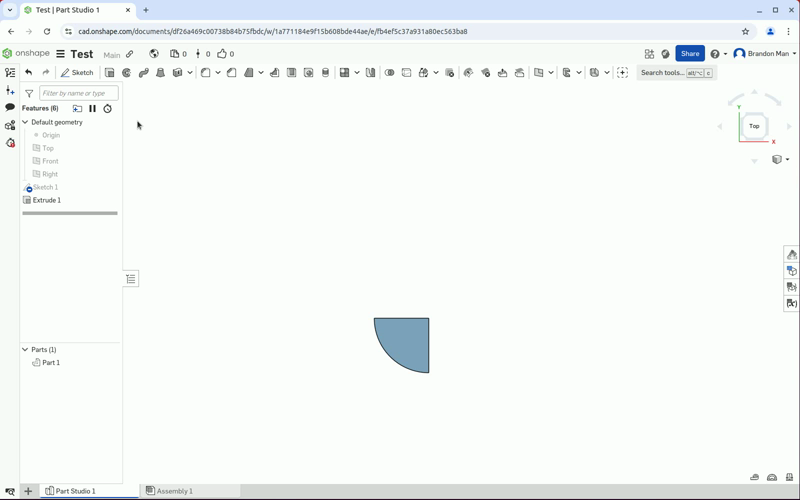
mouse_move(73, 189)
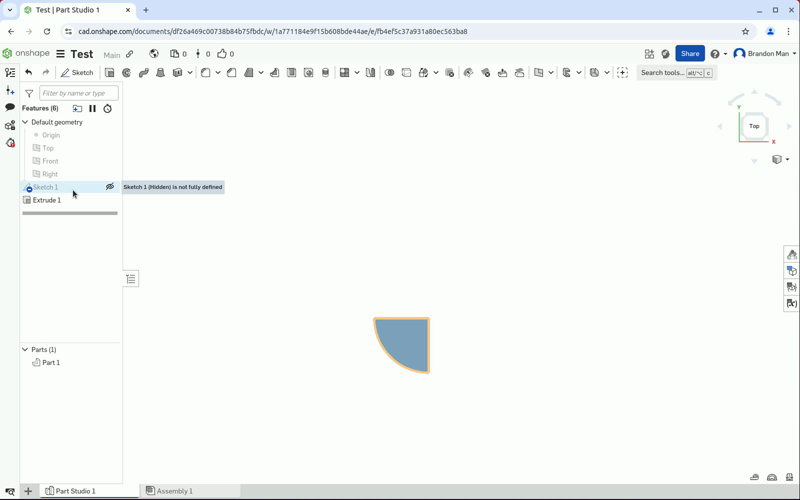
click(73, 189)
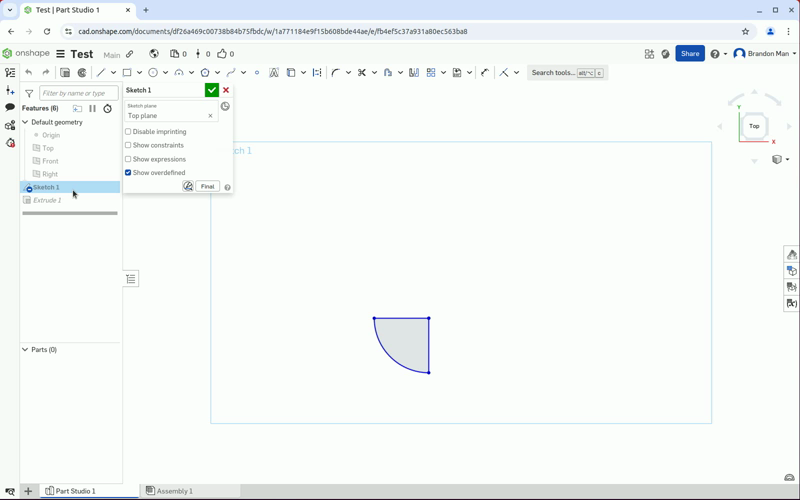
mouse_move(229, 92)
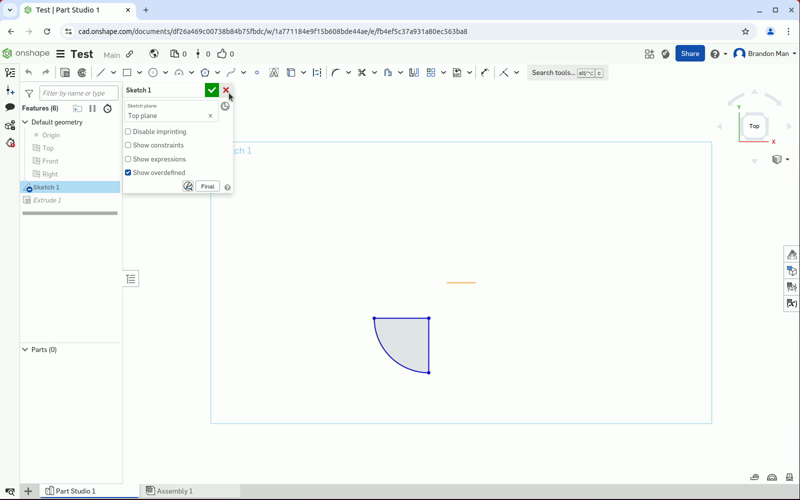
click(229, 92)
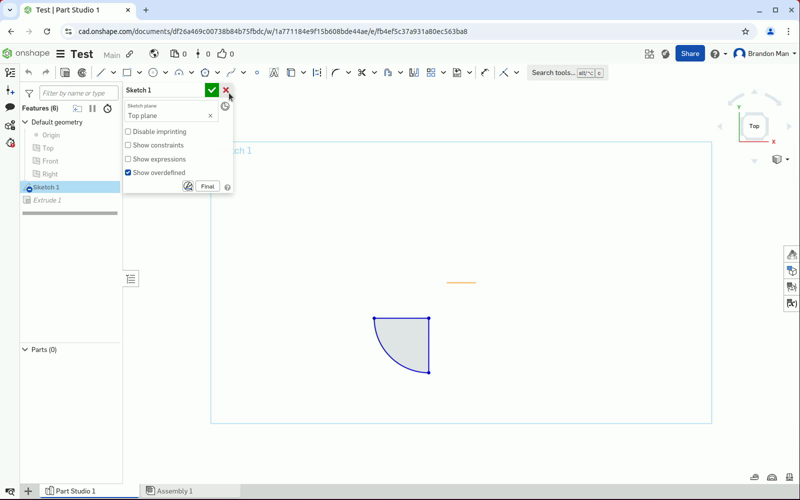
key(shift+s)
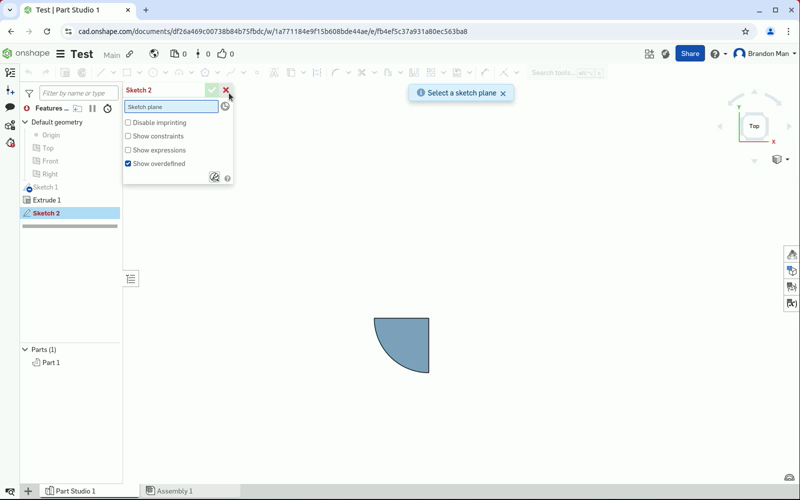
mouse_move(73, 150)
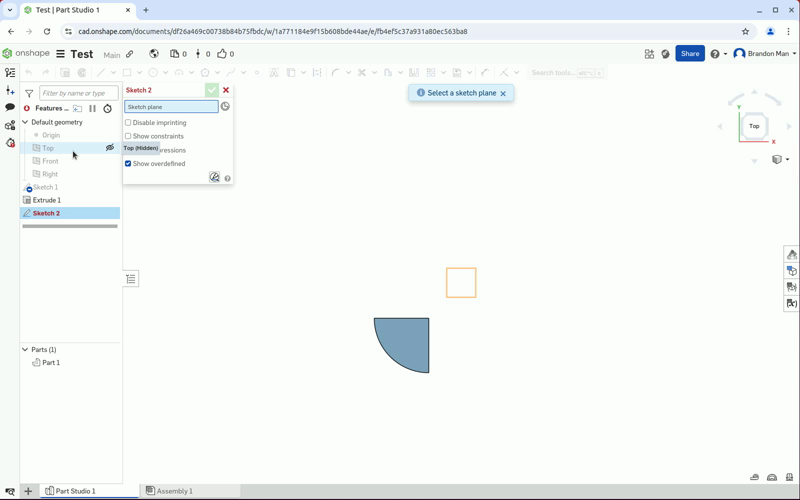
click(73, 150)
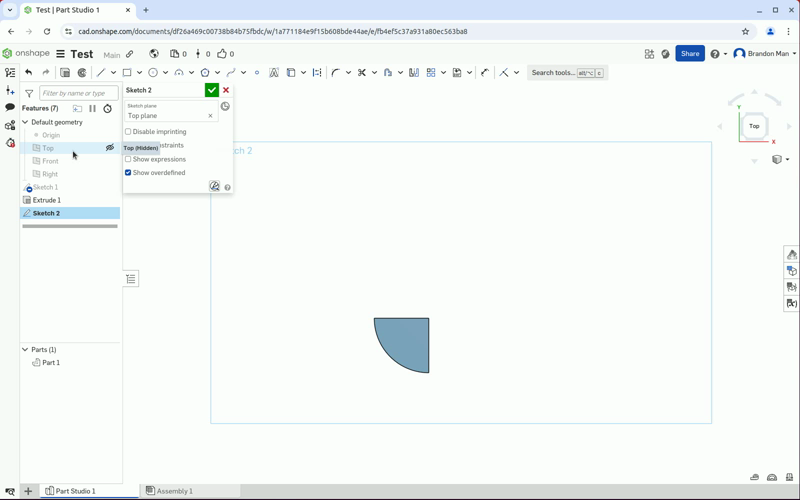
mouse_move(73, 352)
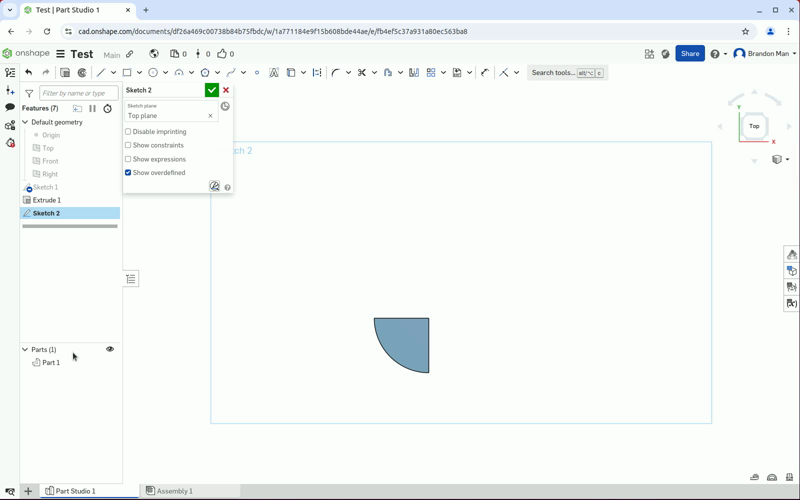
key(y)
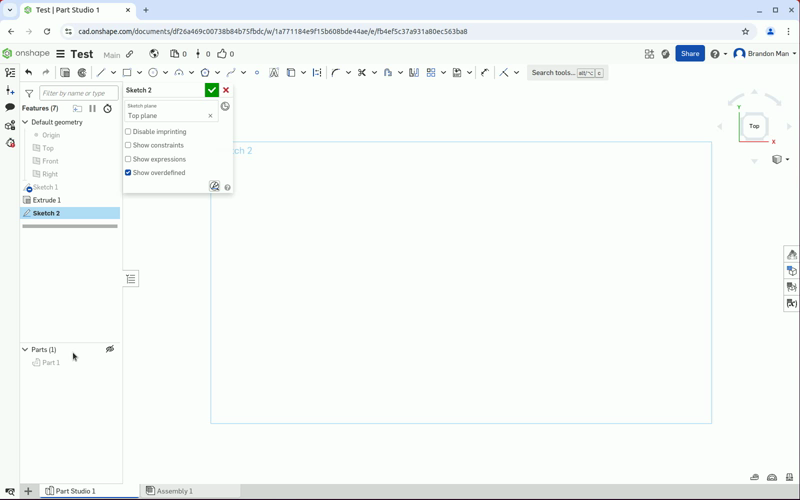
key(l)
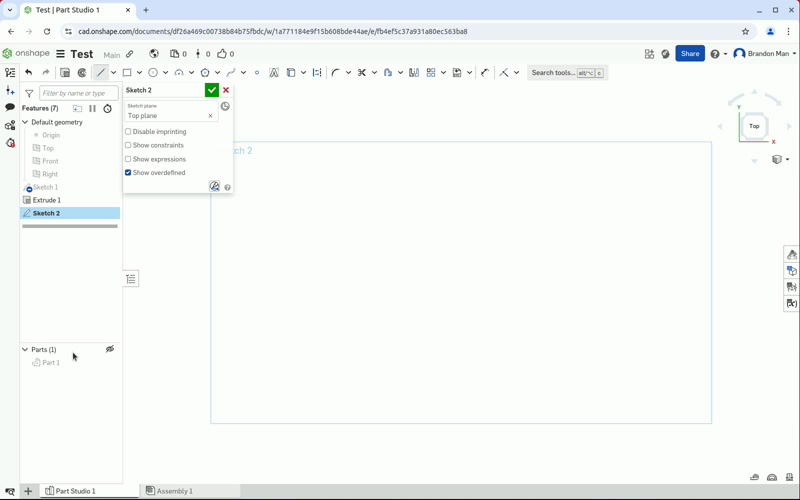
key_down(shift)
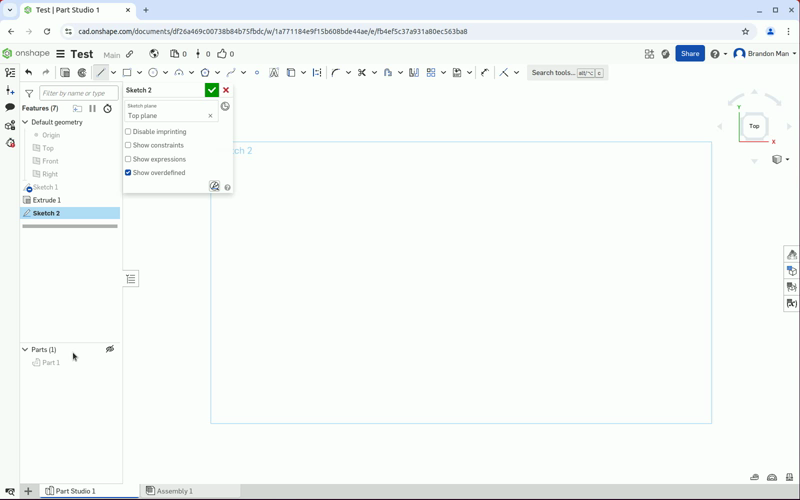
mouse_move(348, 391)
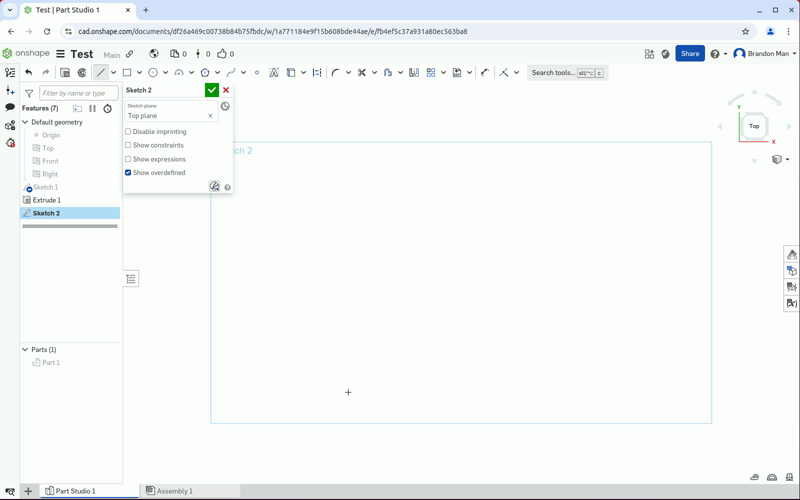
click(348, 391)
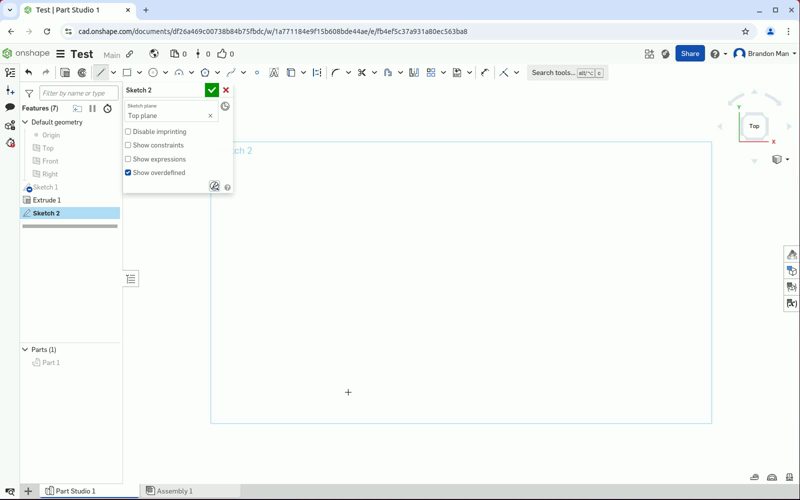
key_up(shift)
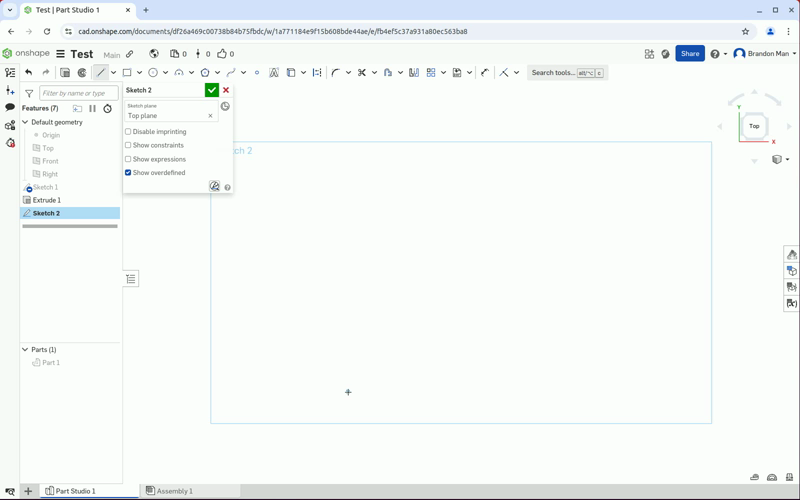
key_down(shift)
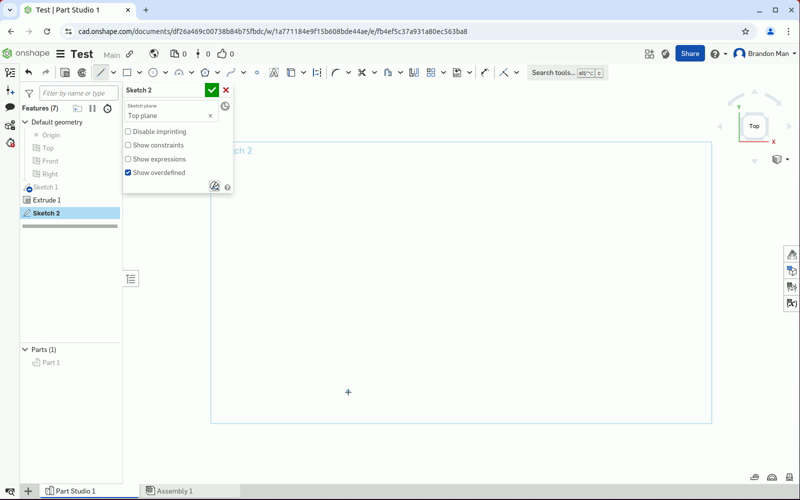
mouse_move(428, 391)
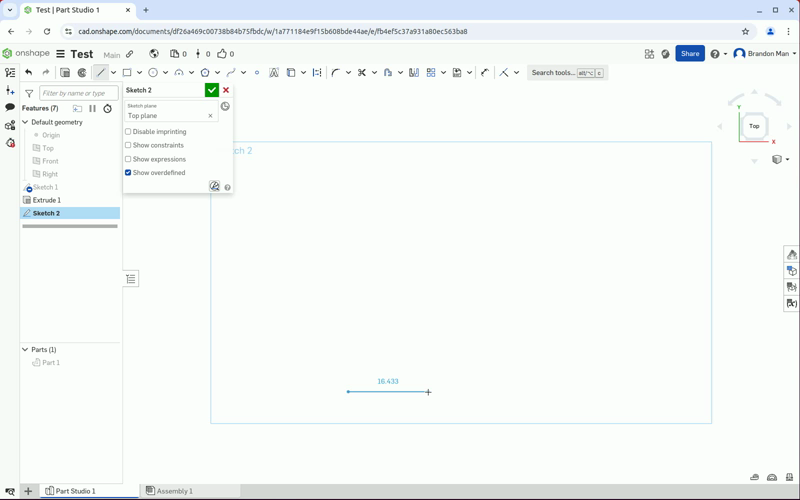
click(428, 391)
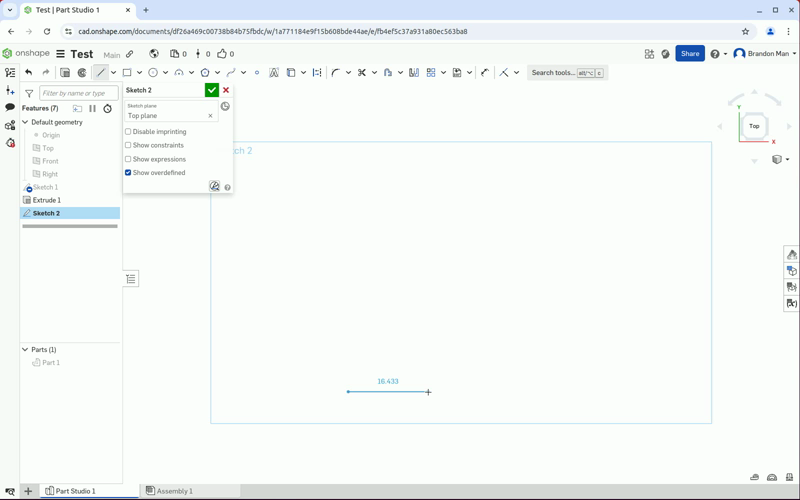
key_up(shift)
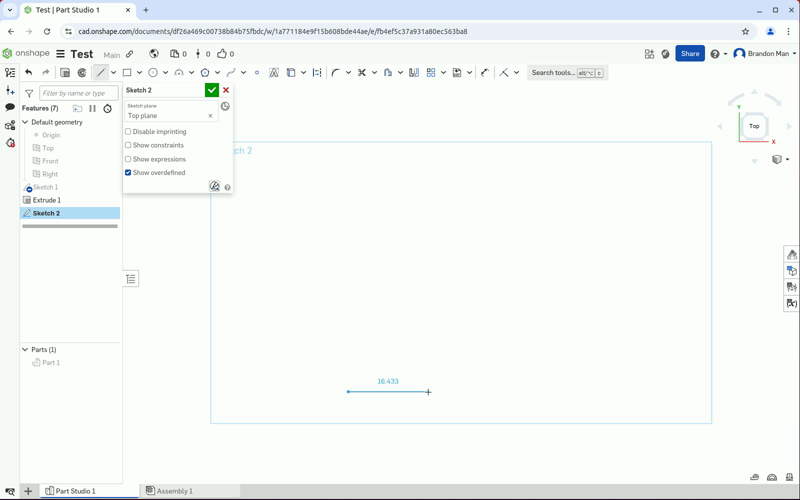
key_down(shift)
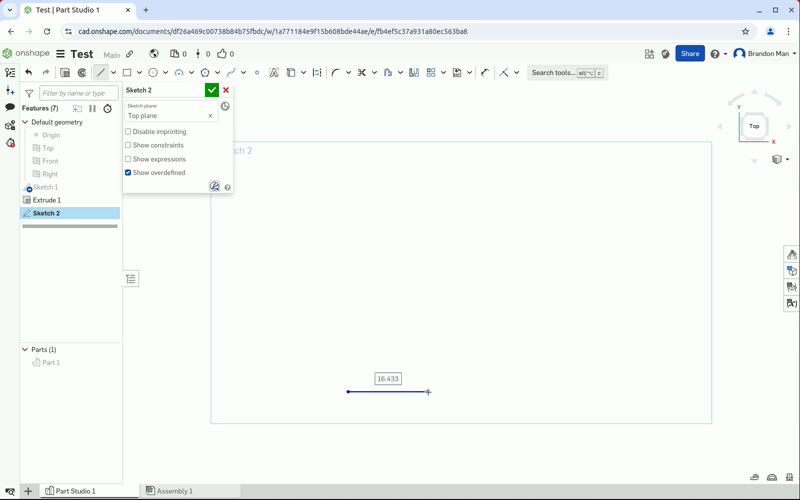
mouse_move(458, 391)
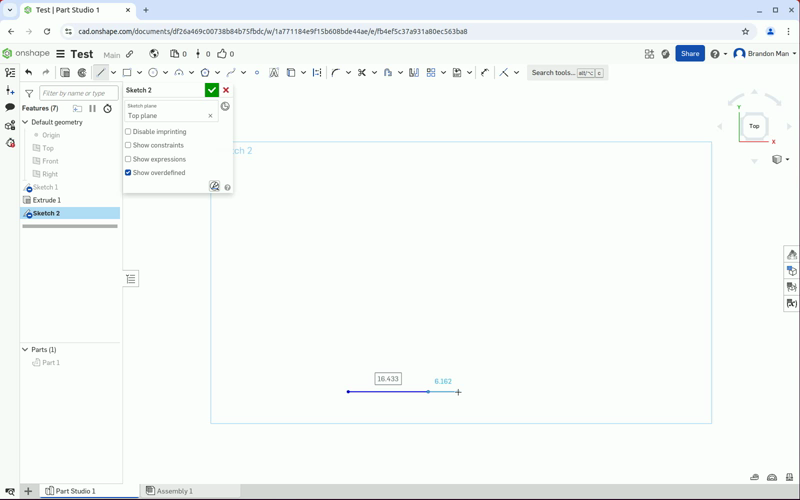
mouse_move(428, 371)
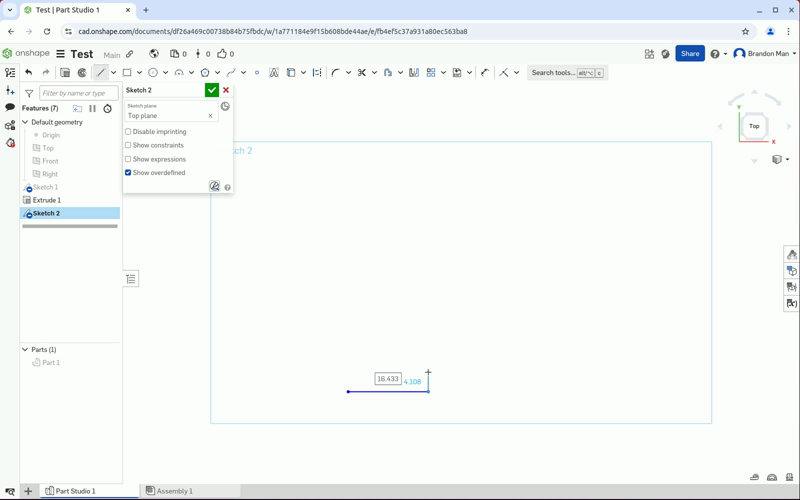
click(428, 371)
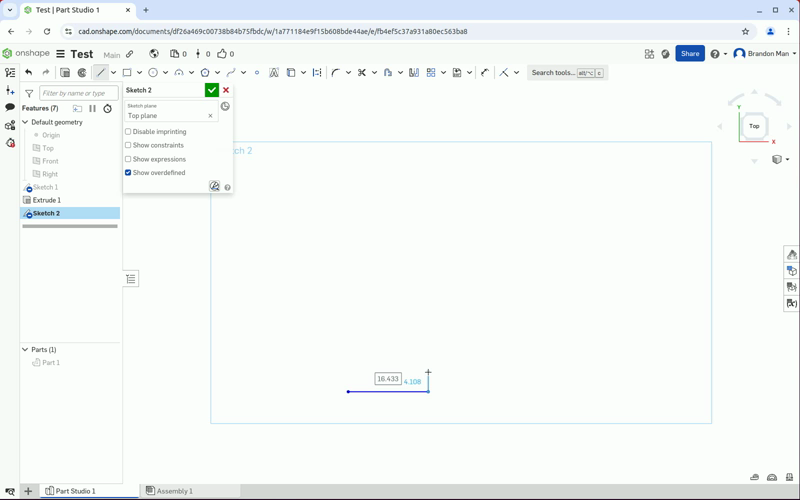
key_up(shift)
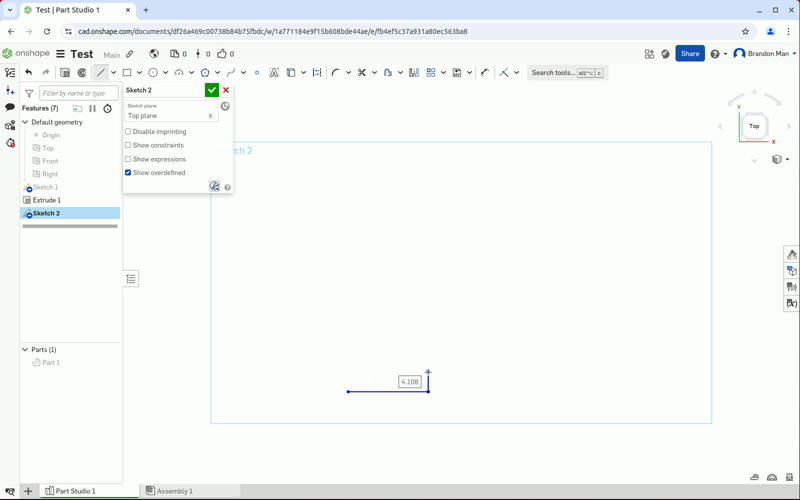
key(esc)
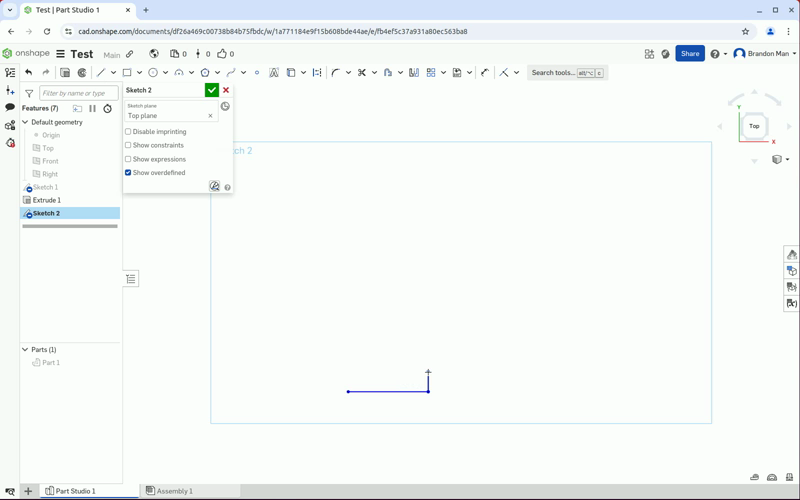
key(a)
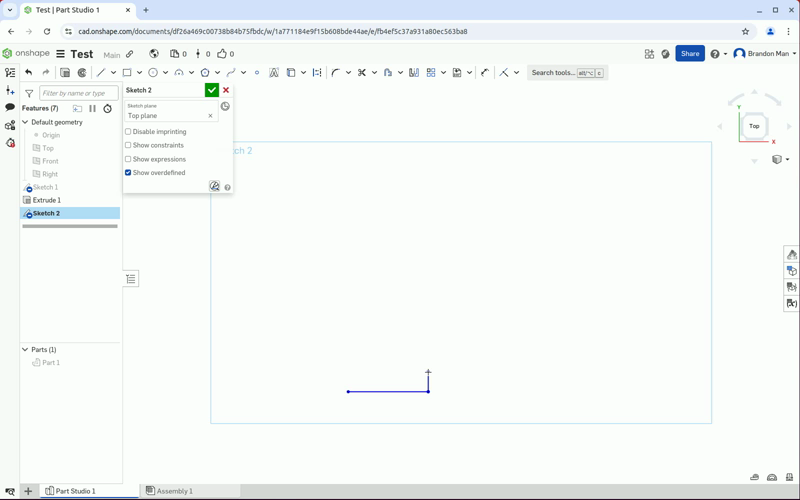
mouse_move(428, 371)
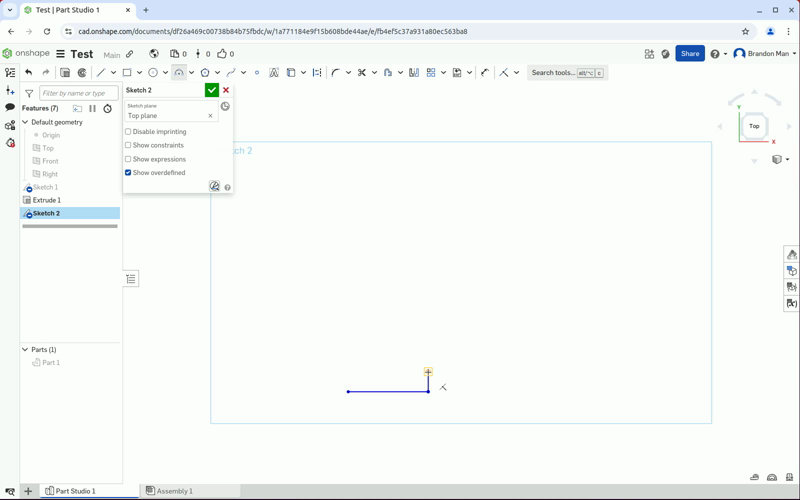
click(428, 371)
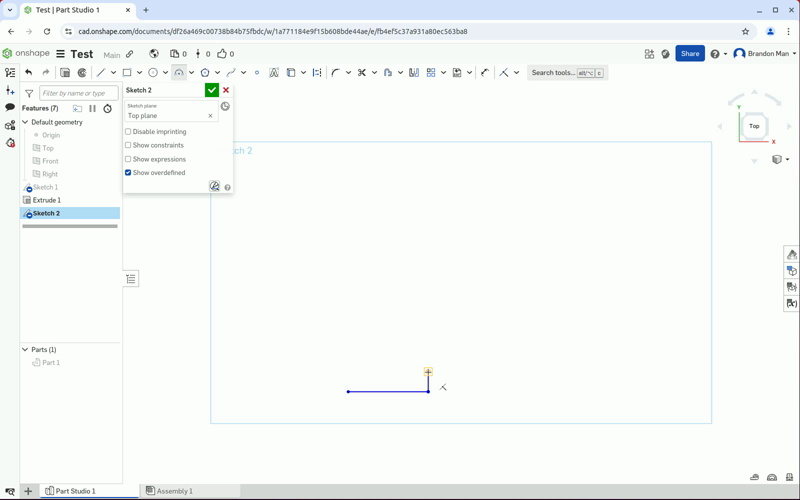
key_down(shift)
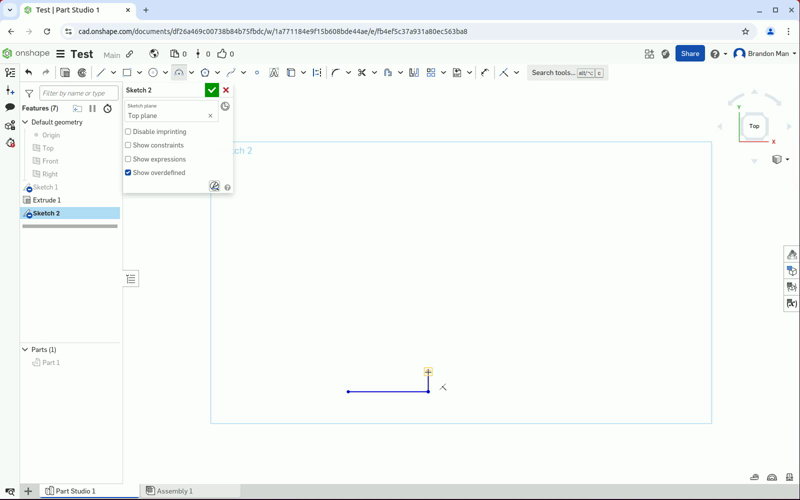
mouse_move(374, 317)
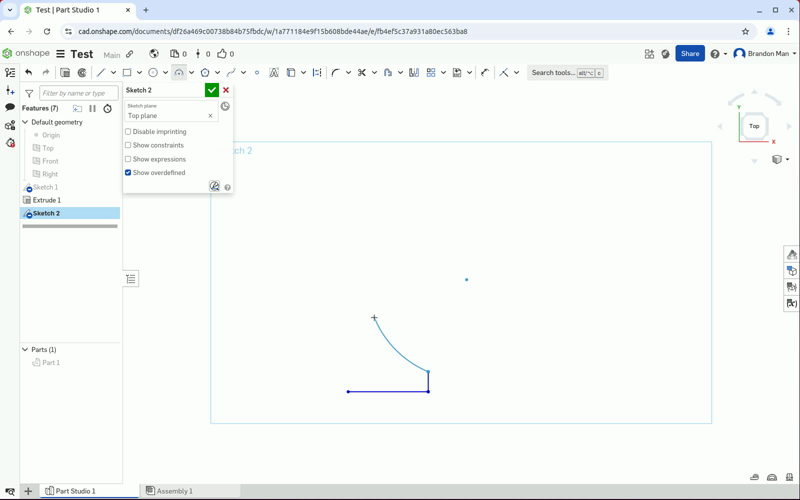
click(374, 317)
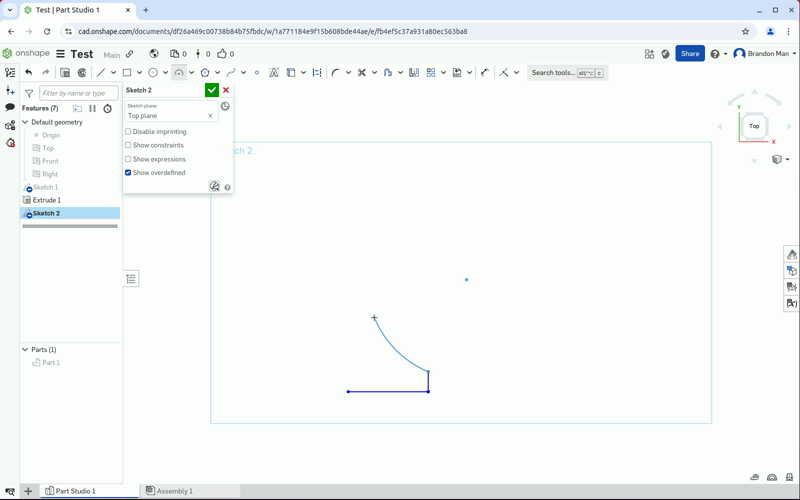
mouse_move(389, 355)
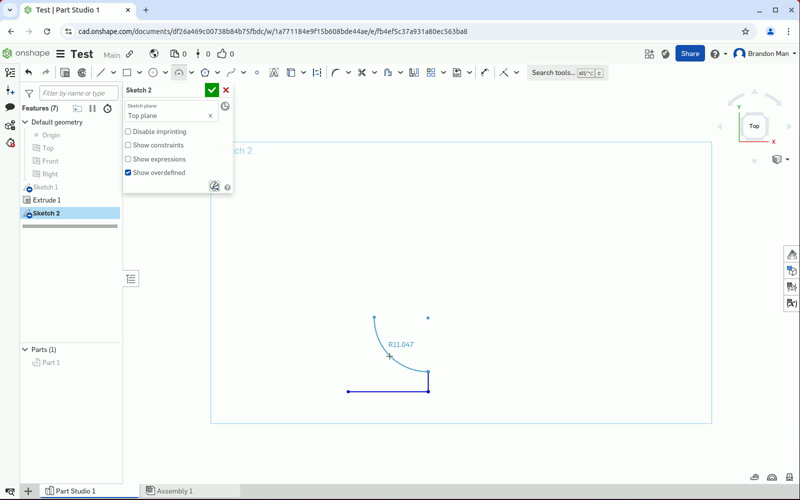
click(389, 355)
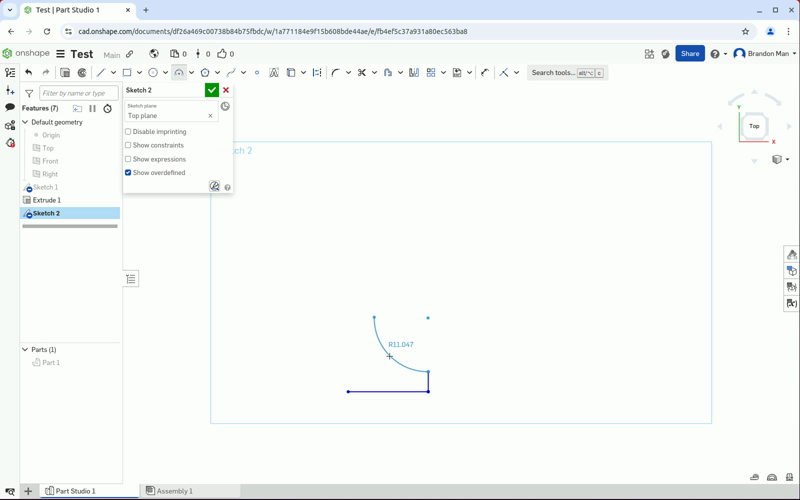
key_up(shift)
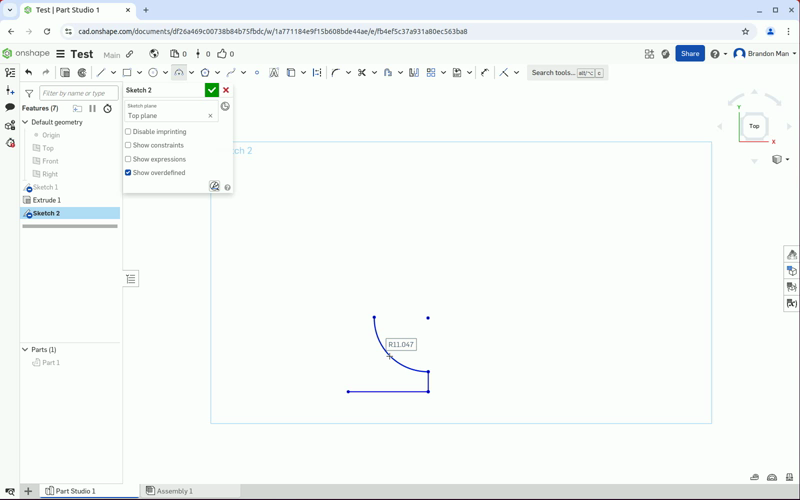
key(esc)
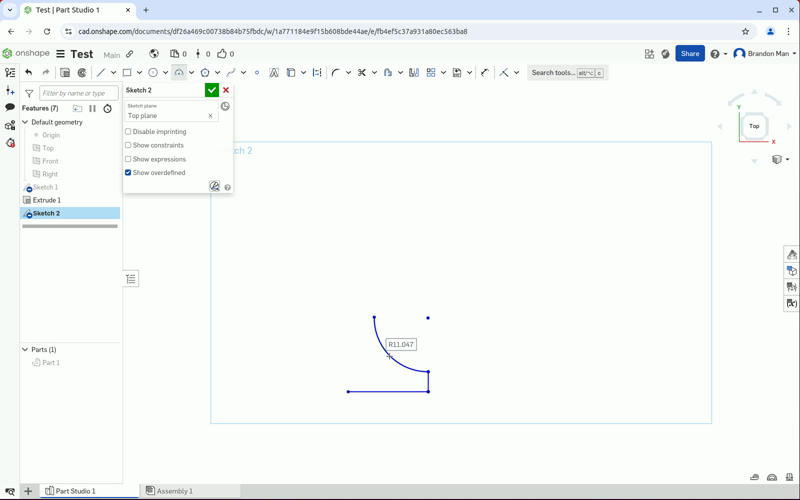
key(l)
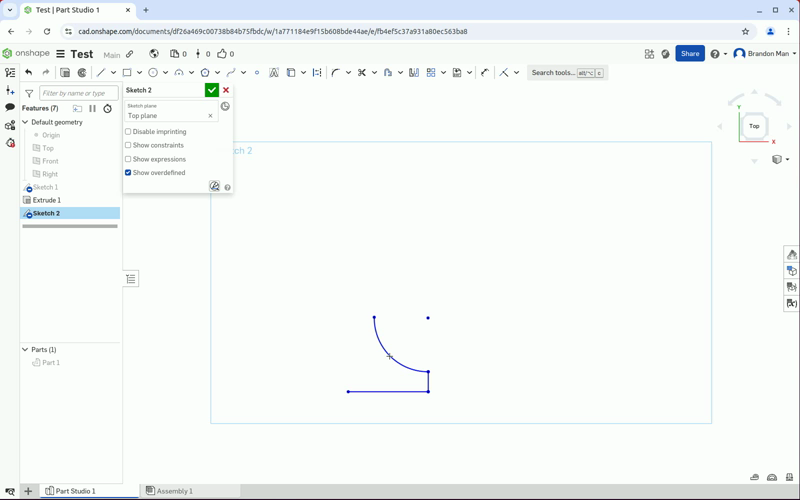
mouse_move(374, 317)
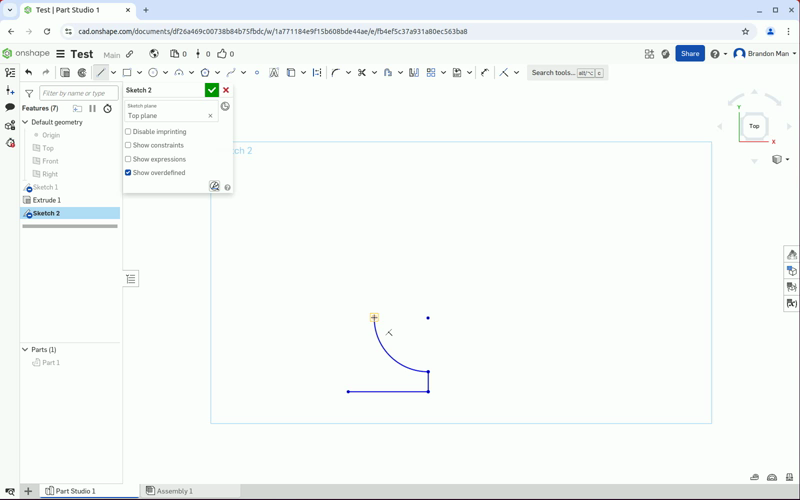
click(374, 317)
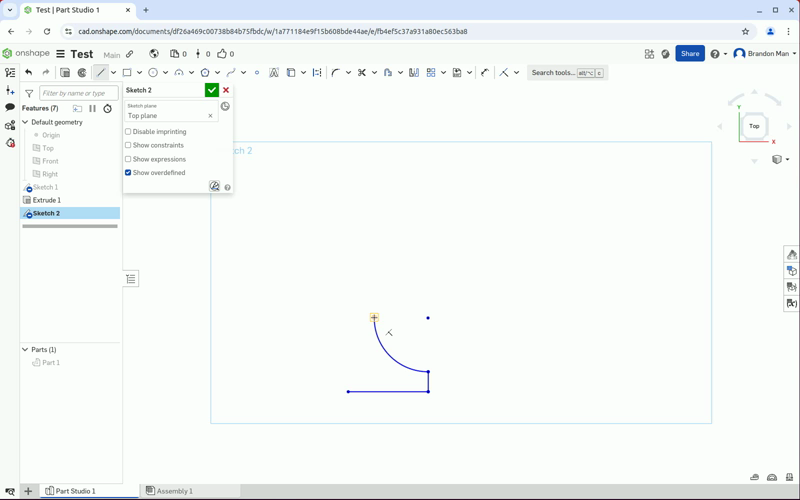
key_down(shift)
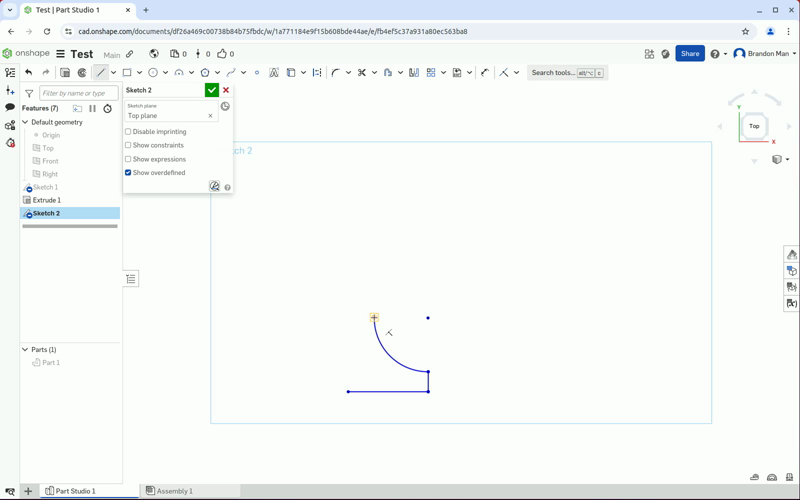
mouse_move(404, 317)
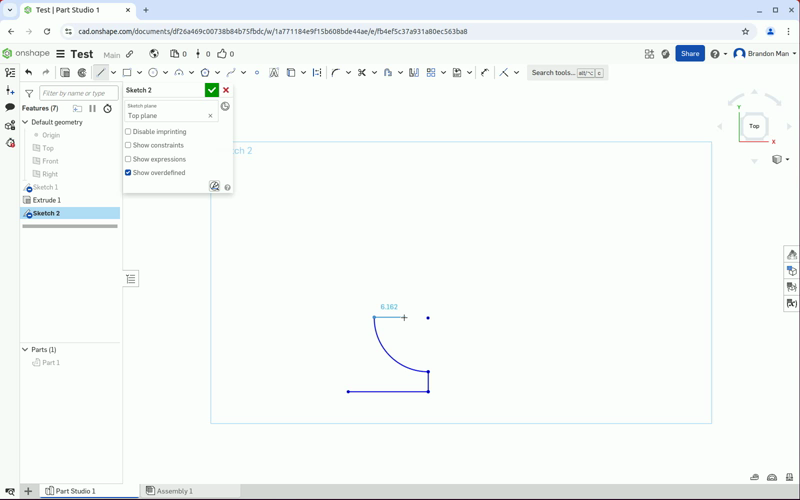
mouse_move(348, 317)
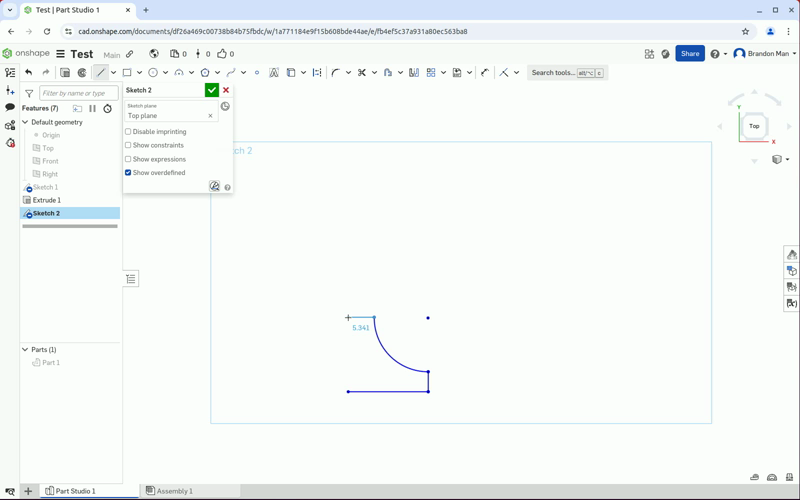
click(348, 317)
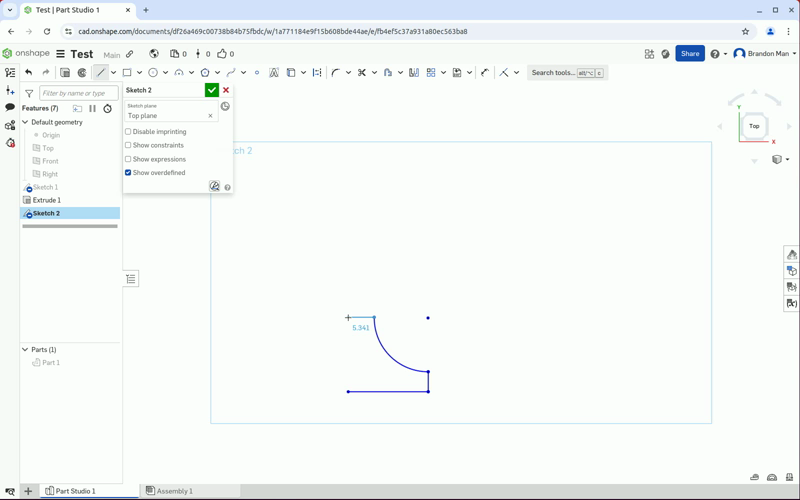
key_up(shift)
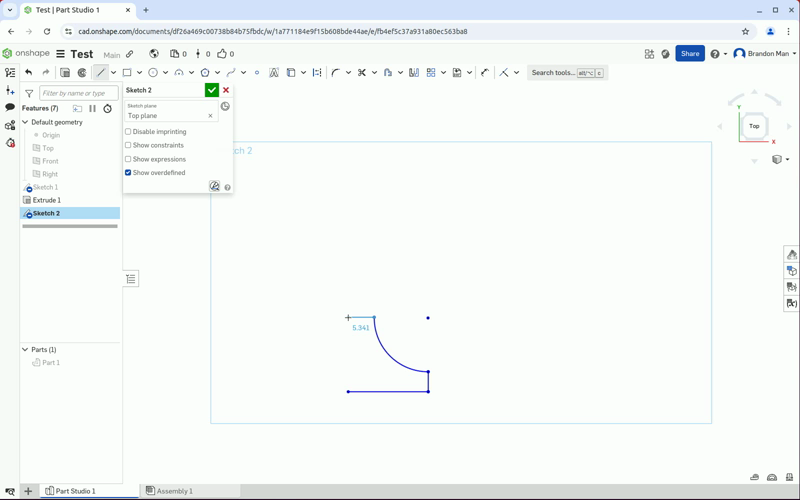
key_down(shift)
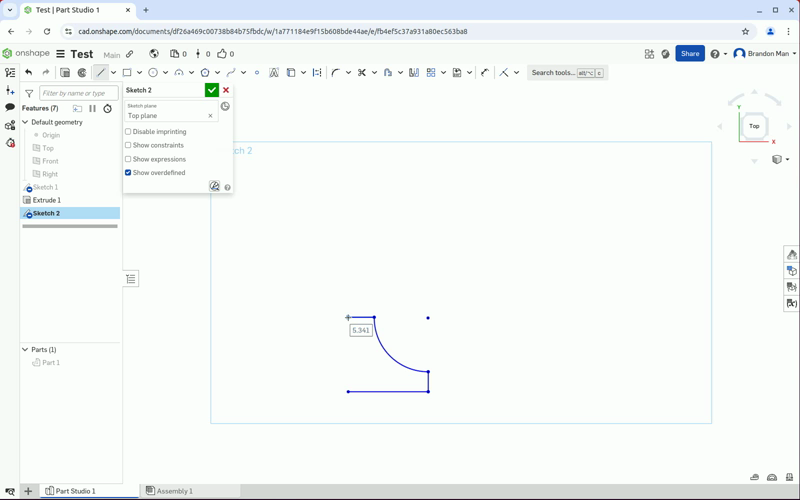
mouse_move(348, 391)
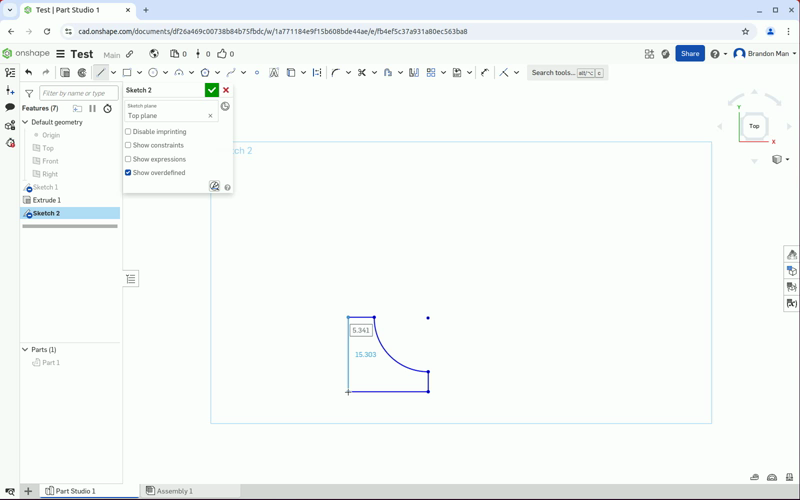
key_up(shift)
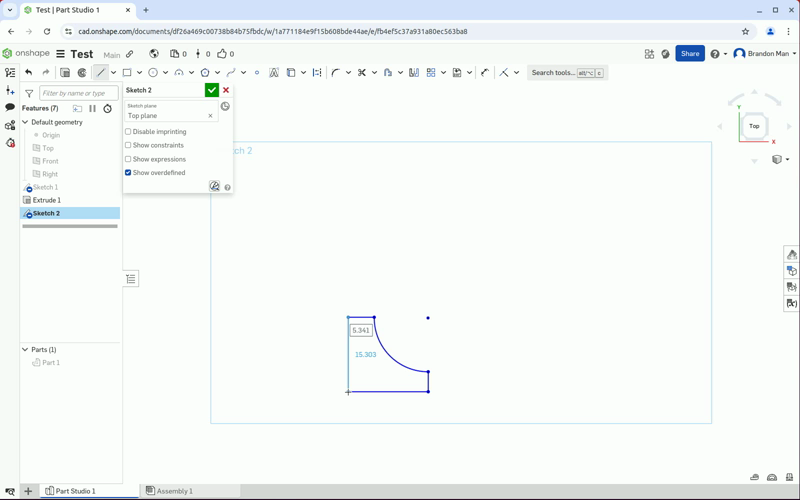
click(348, 391)
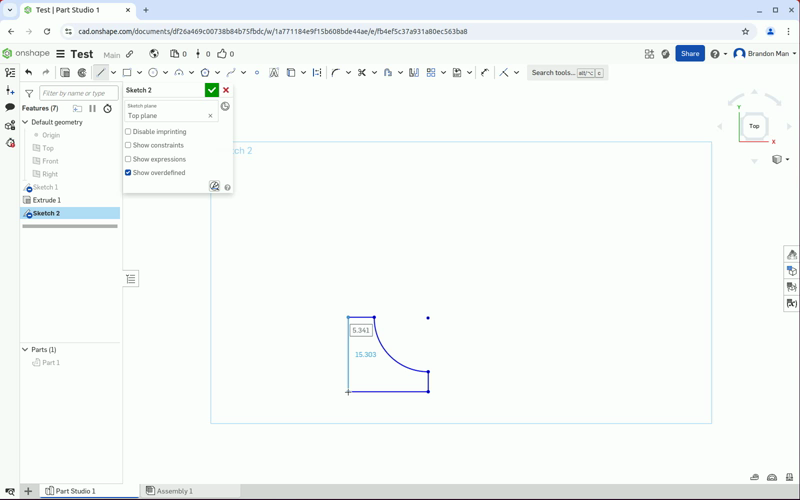
key(esc)
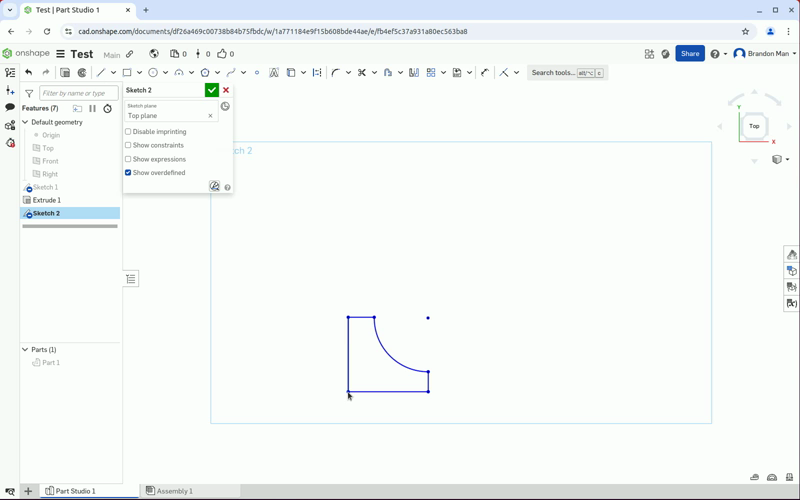
mouse_move(360, 385)
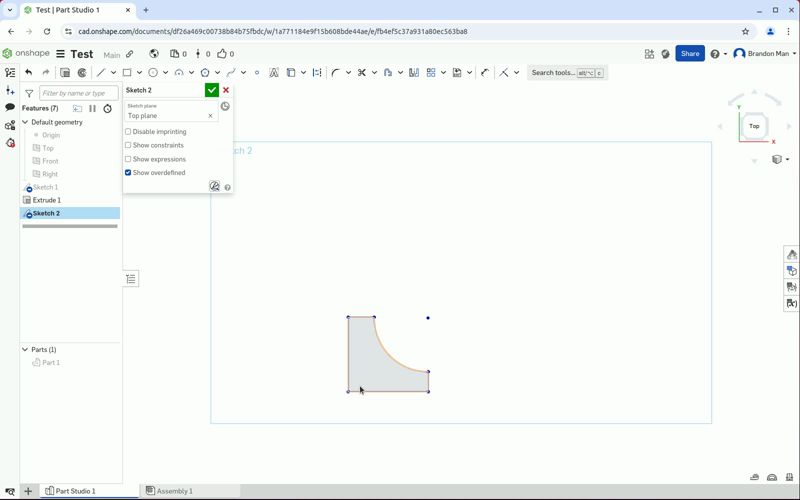
click(360, 385)
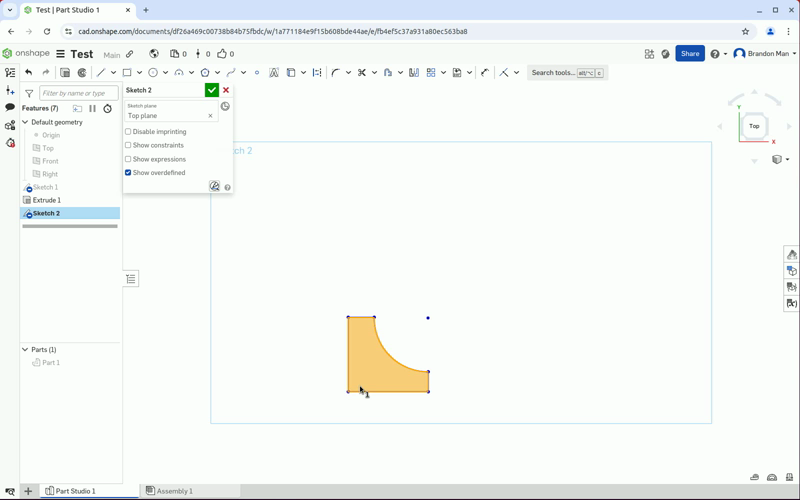
mouse_move(73, 352)
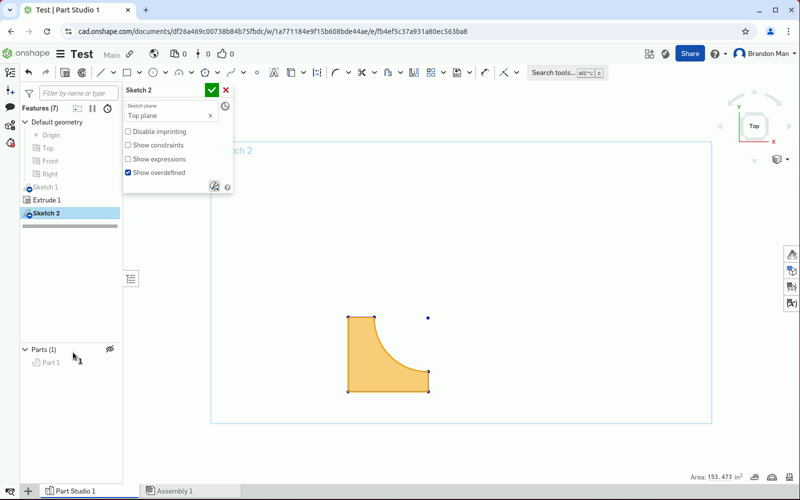
key(shift+y)
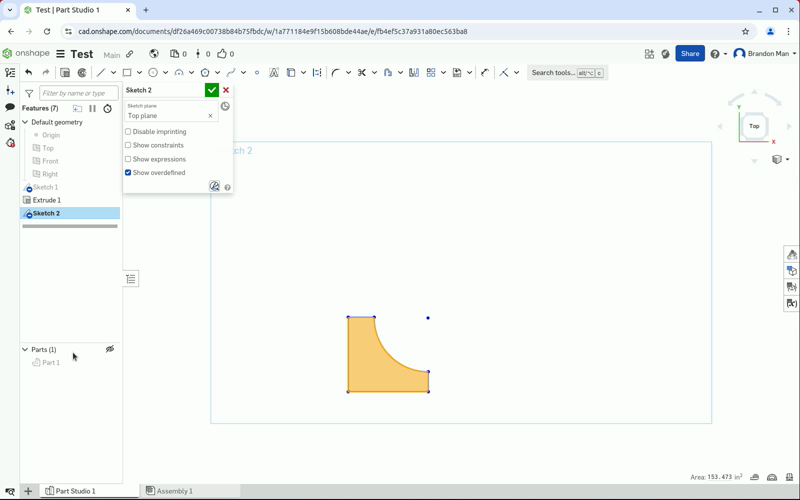
key(shift+e)
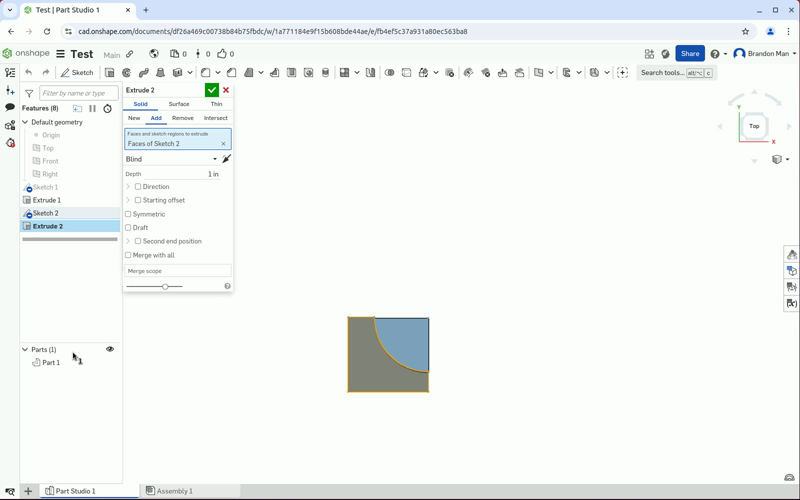
mouse_move(143, 106)
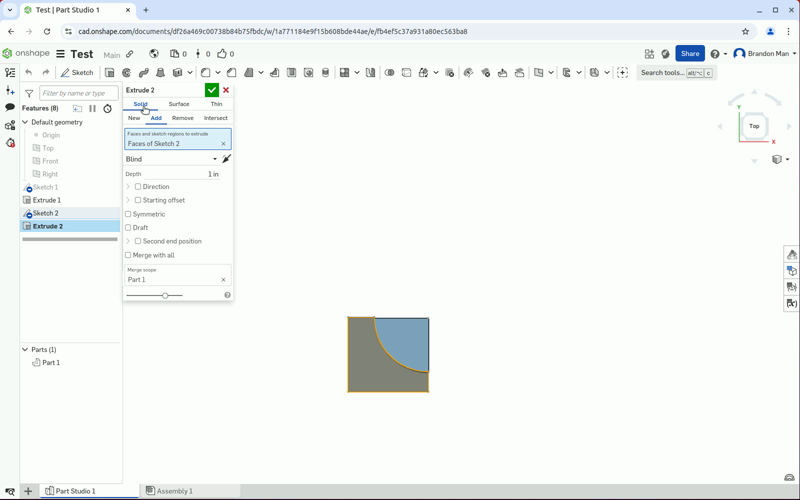
click(143, 106)
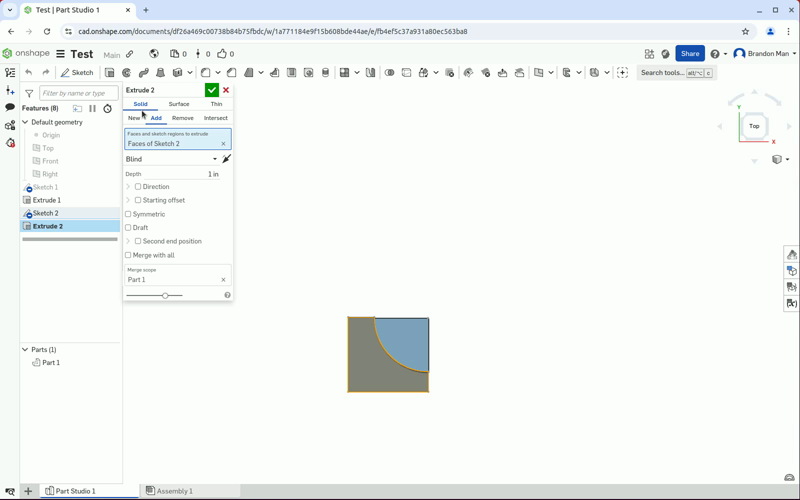
mouse_move(137, 120)
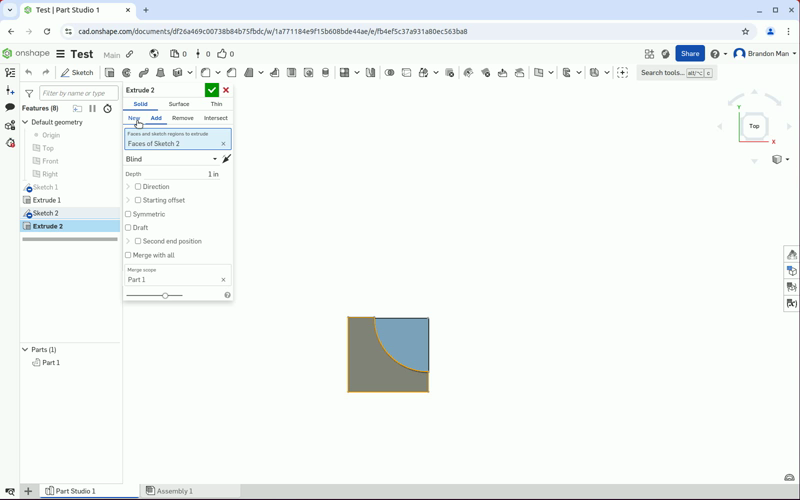
click(137, 120)
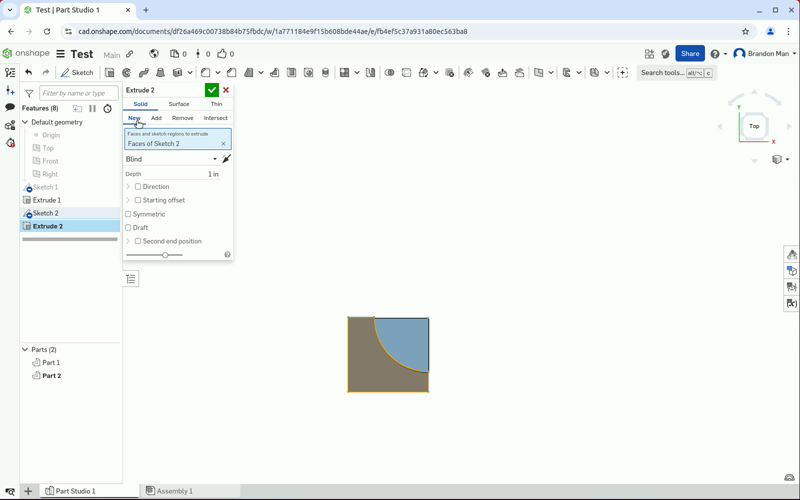
key(tab, 4)
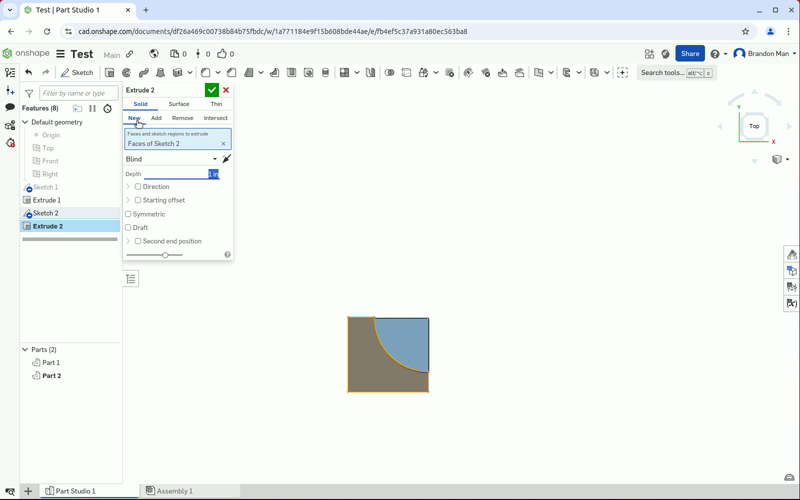
text(4.574)
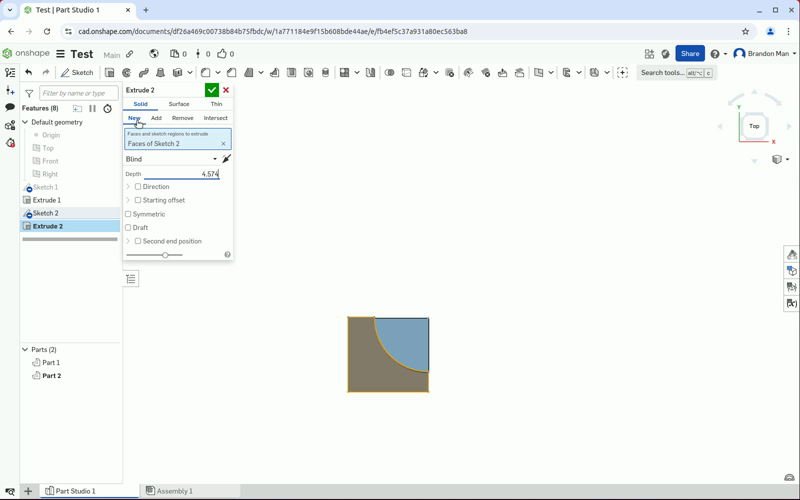
key(enter)
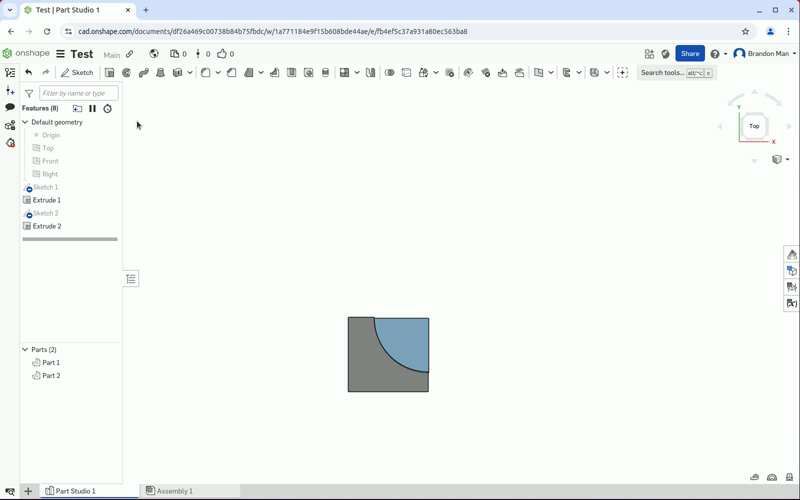
key(shift+h)
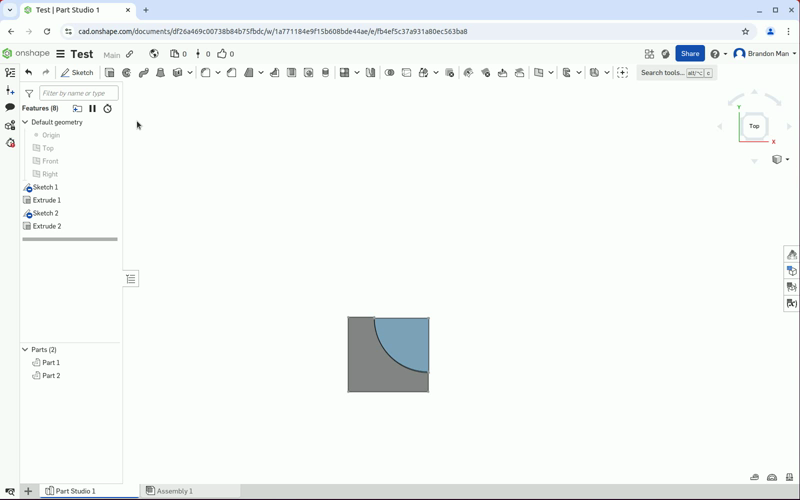
key(shift+h)
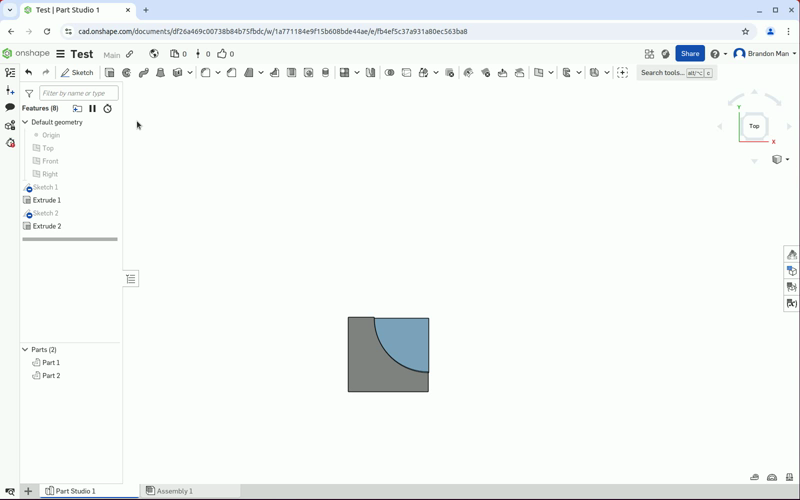
mouse_move(73, 189)
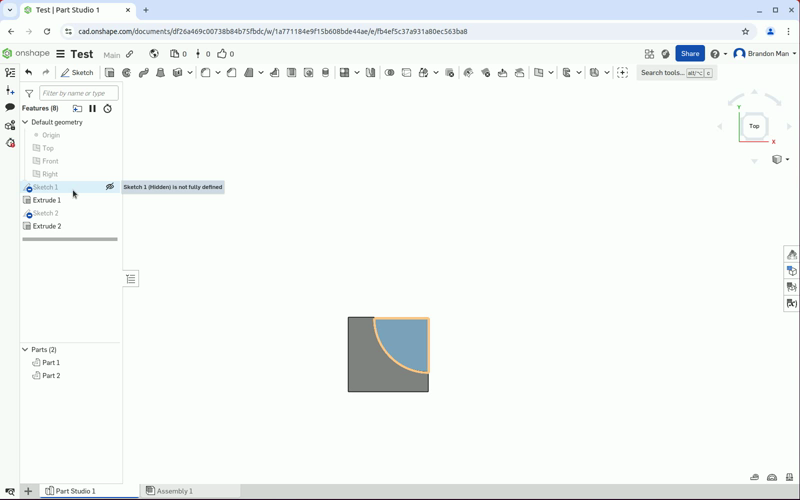
click(73, 189)
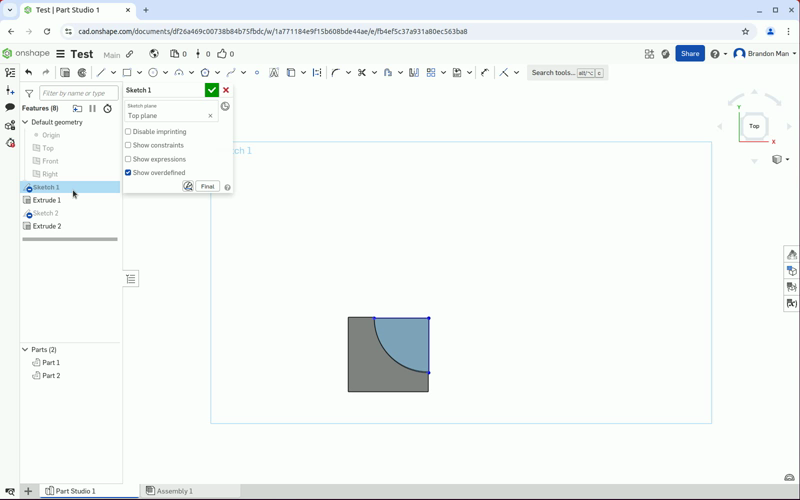
mouse_move(229, 92)
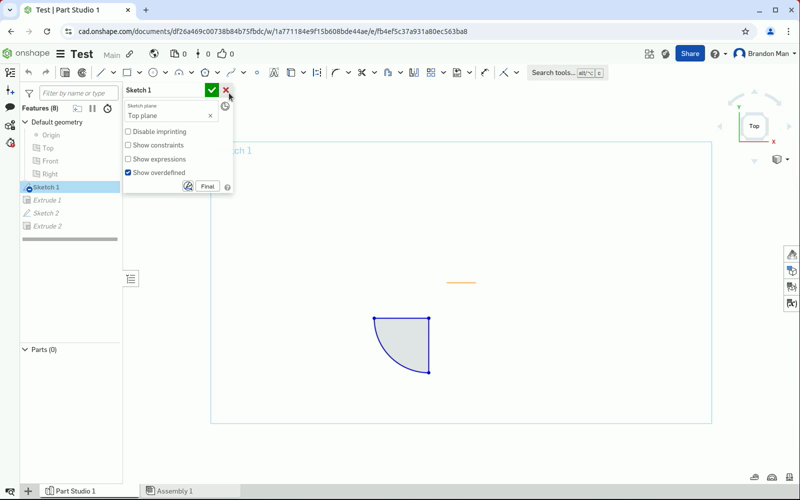
click(229, 92)
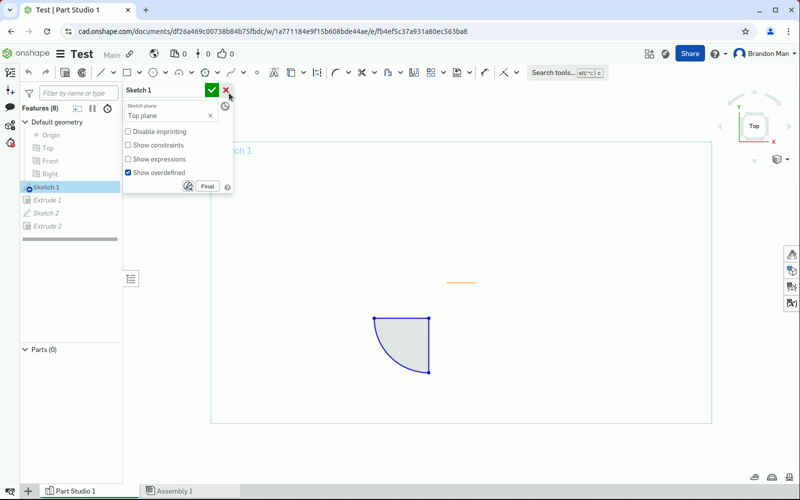
key(shift+s)
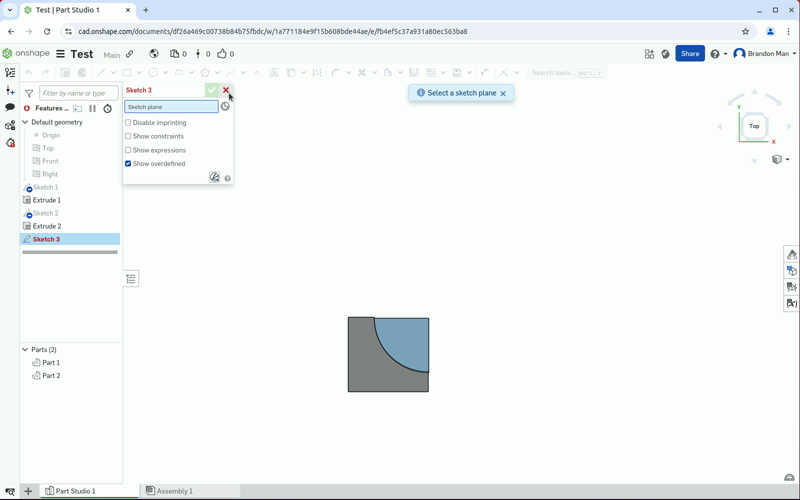
mouse_move(73, 150)
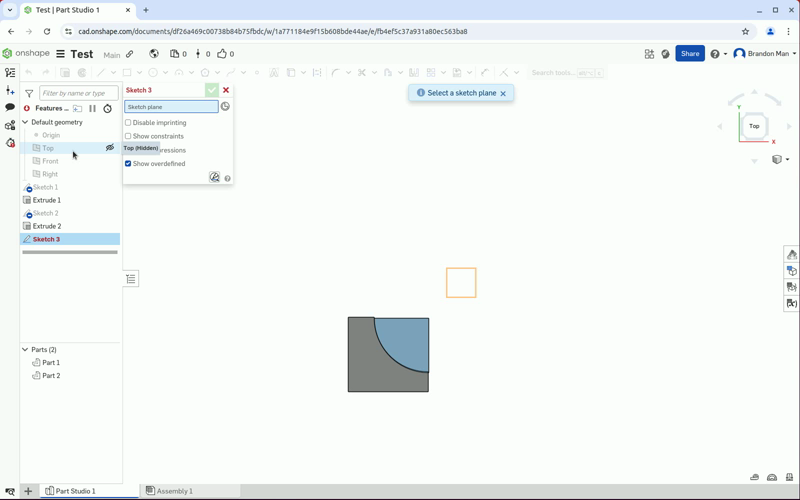
click(73, 150)
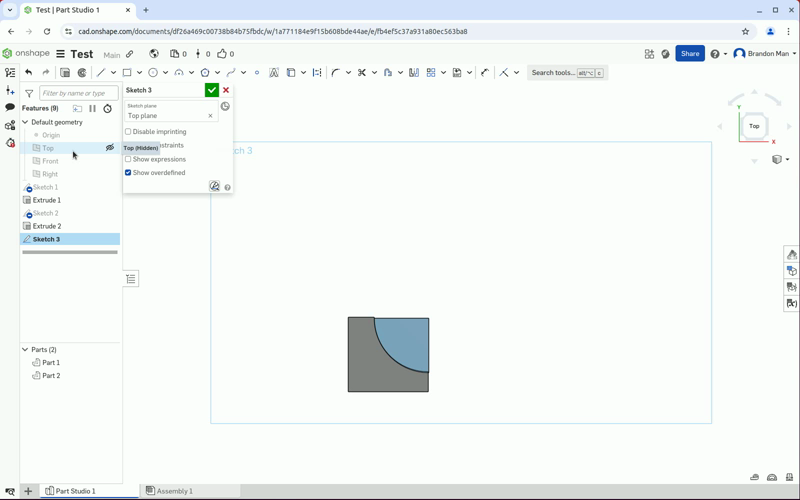
mouse_move(73, 352)
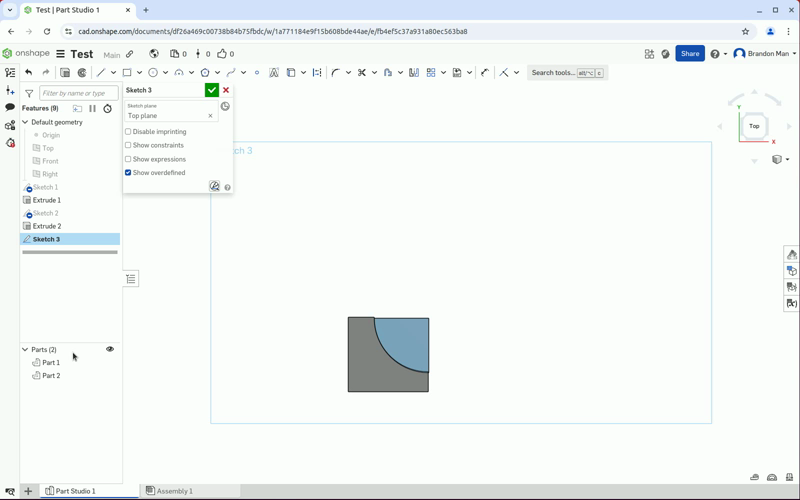
key(y)
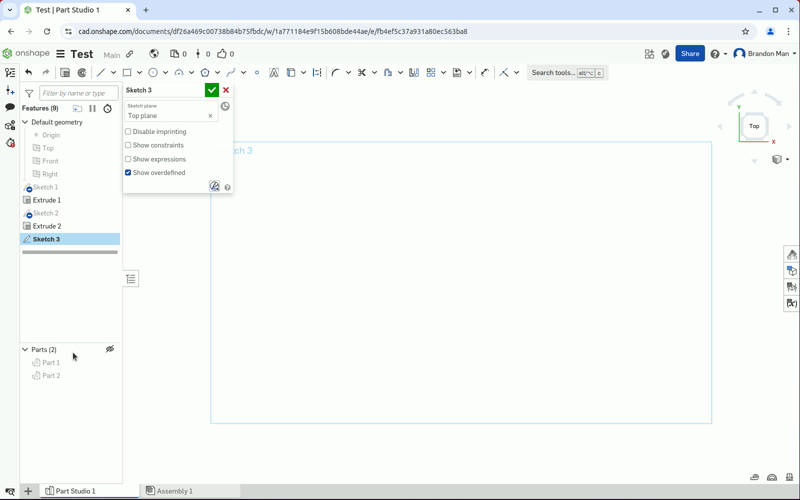
key(l)
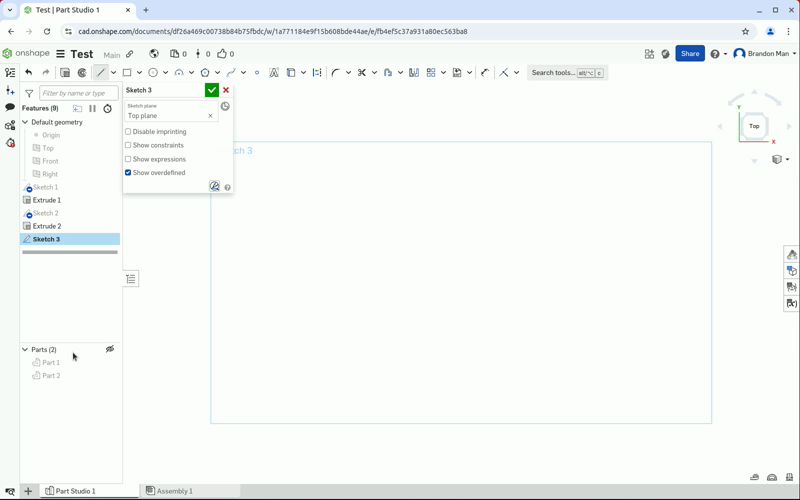
key_down(shift)
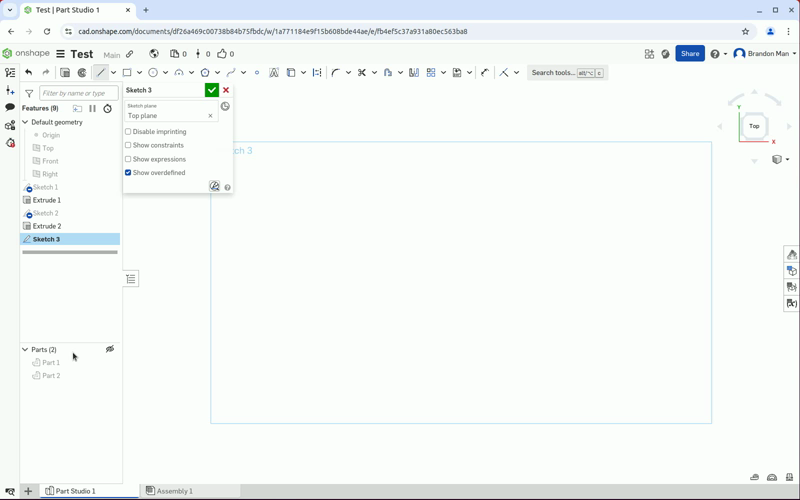
mouse_move(374, 318)
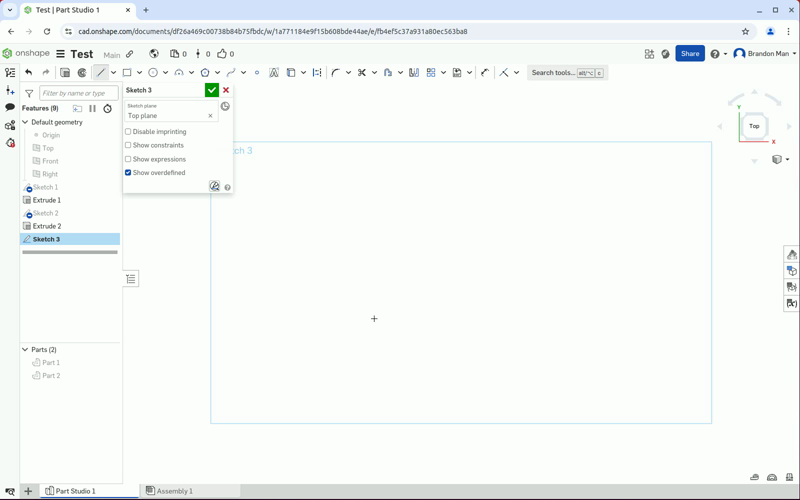
click(374, 318)
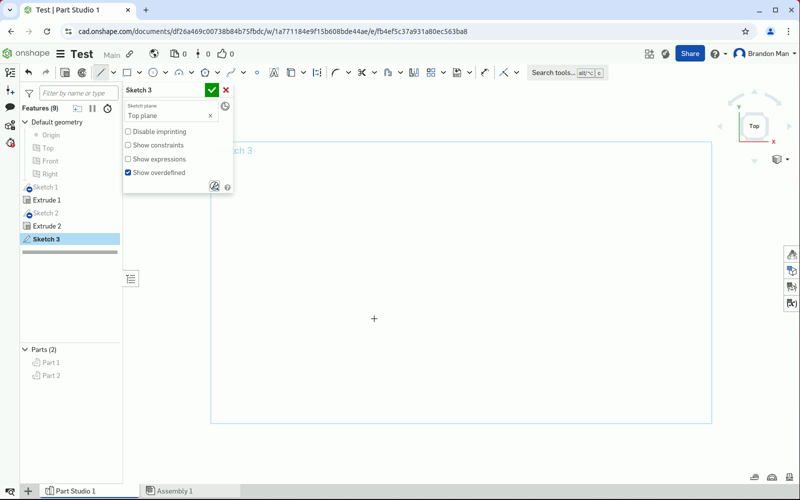
key_up(shift)
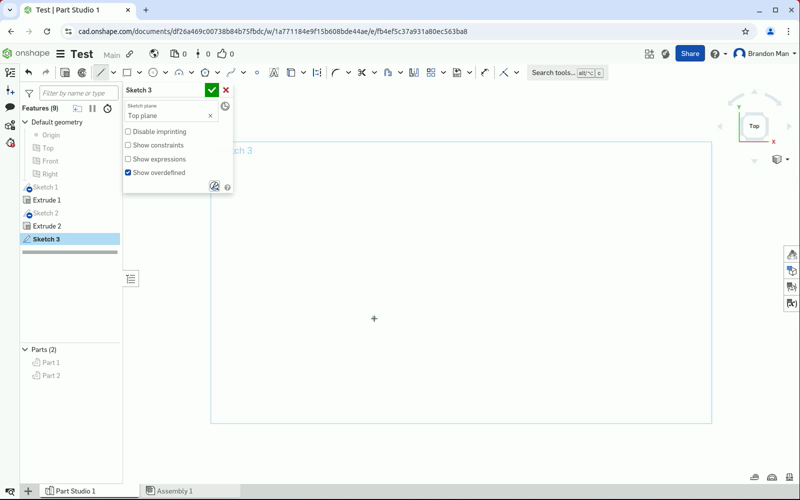
key_down(shift)
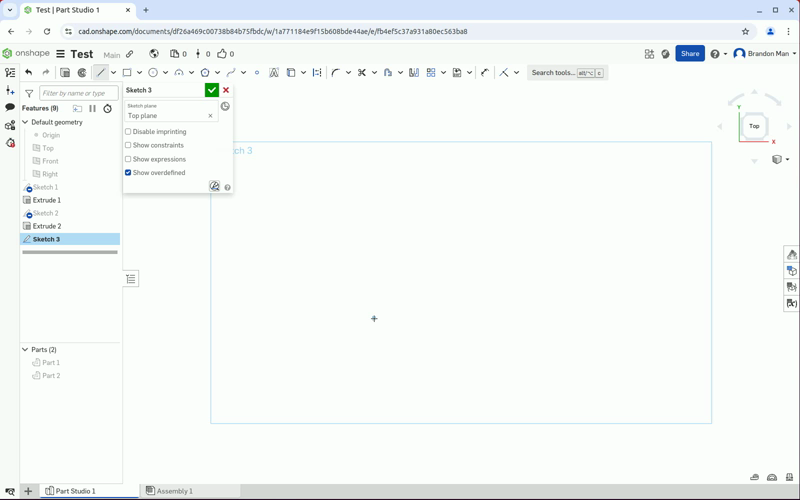
mouse_move(404, 318)
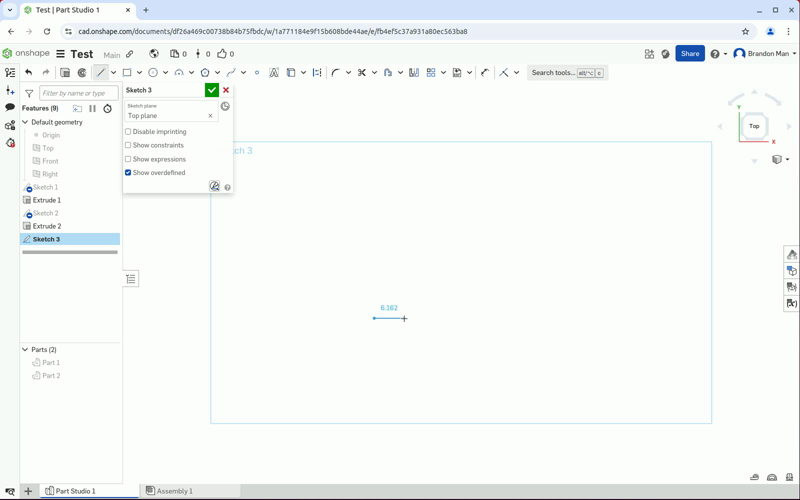
mouse_move(428, 318)
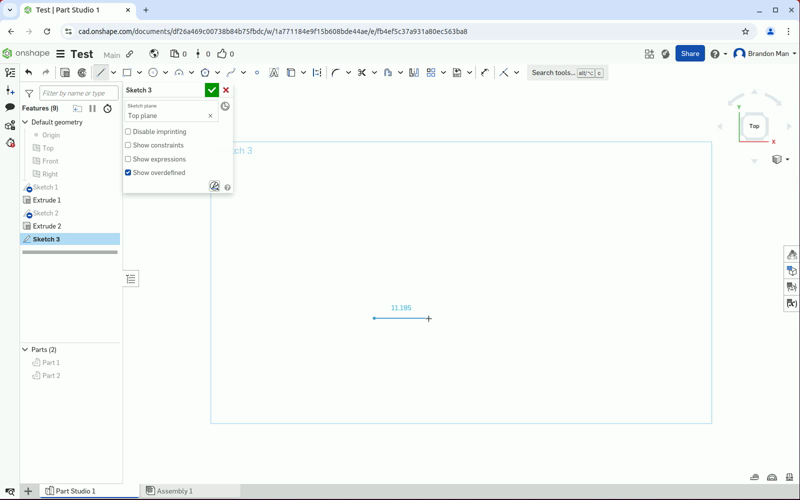
click(428, 318)
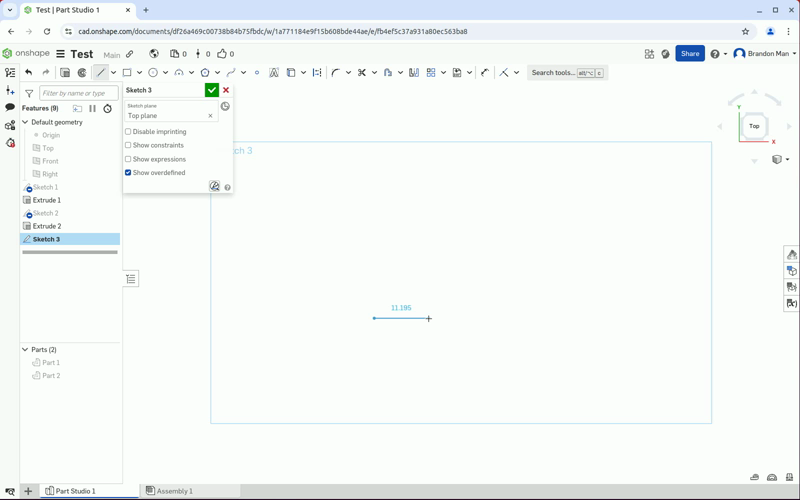
key_up(shift)
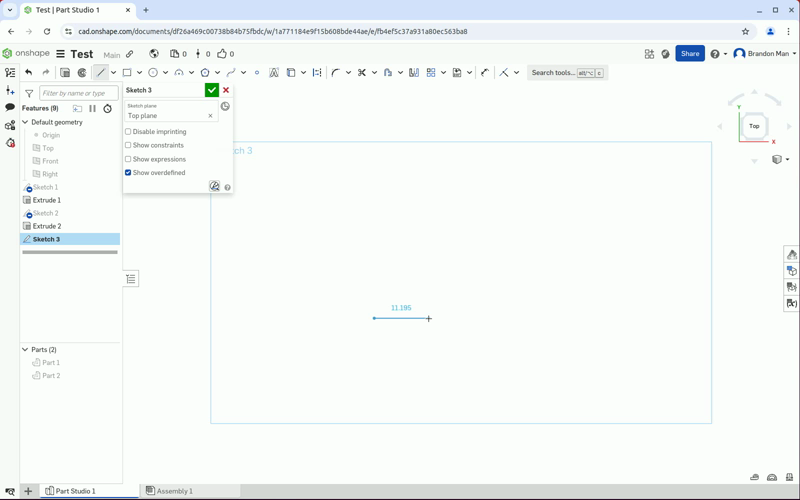
key_down(shift)
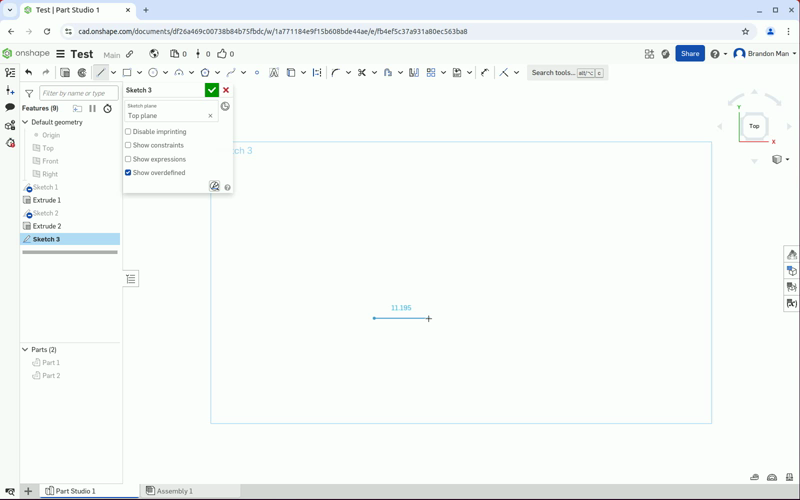
mouse_move(458, 318)
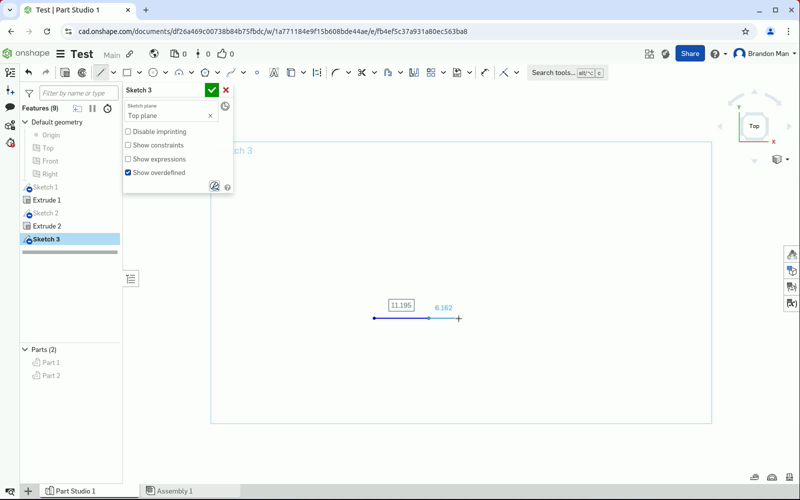
mouse_move(428, 372)
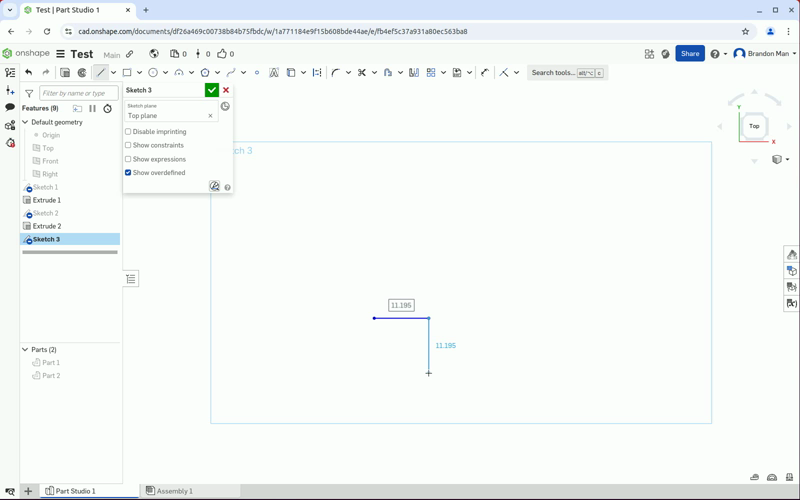
click(428, 372)
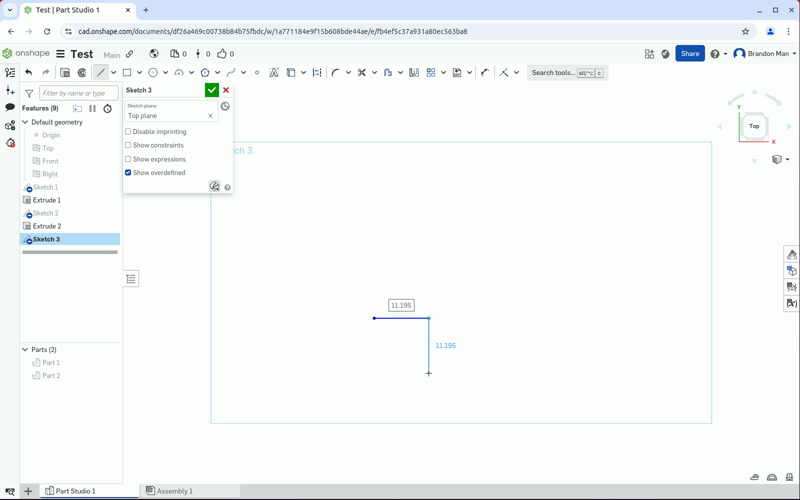
key_up(shift)
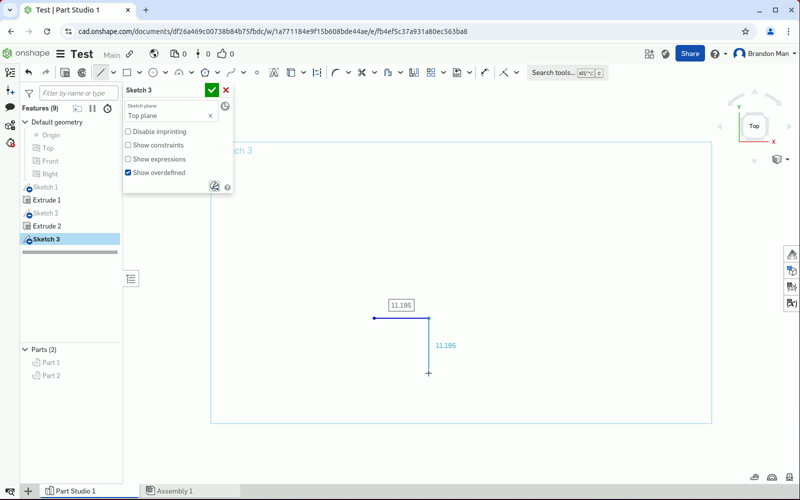
key(esc)
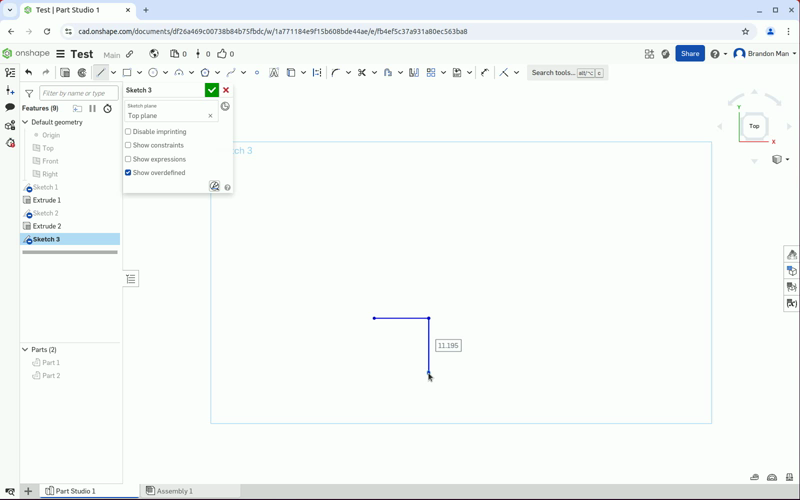
key(a)
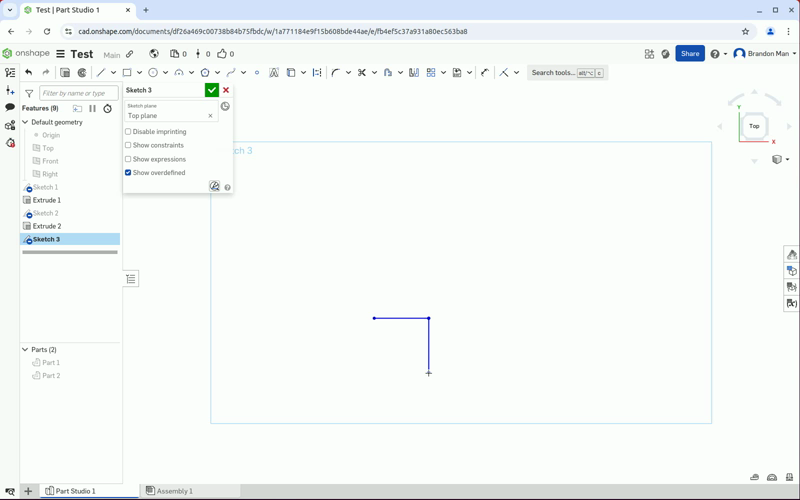
mouse_move(428, 372)
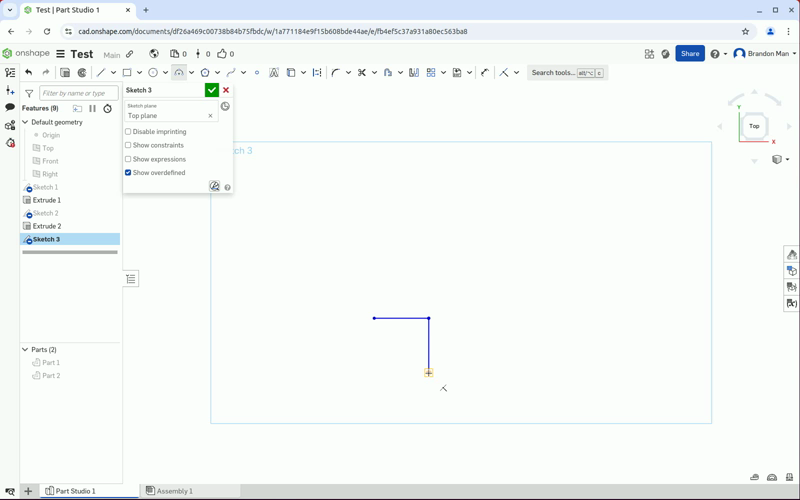
click(428, 372)
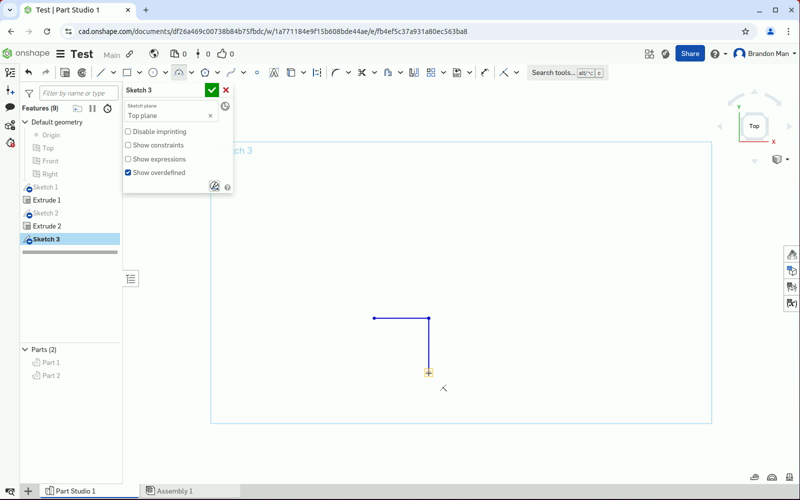
mouse_move(374, 318)
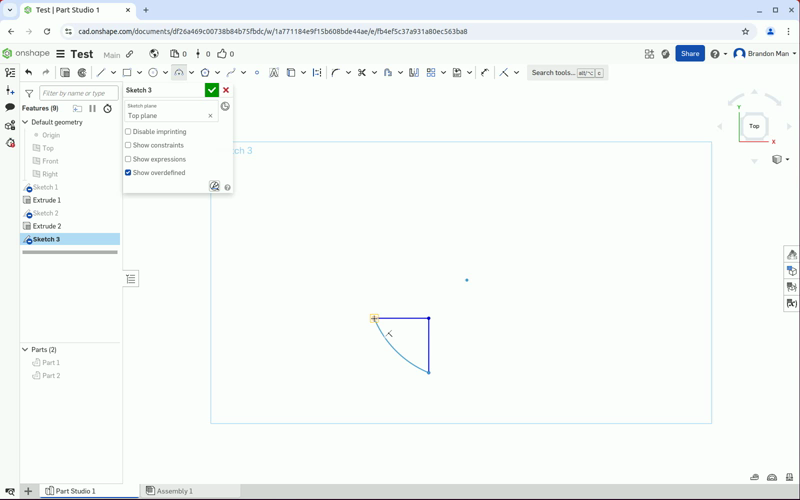
click(374, 318)
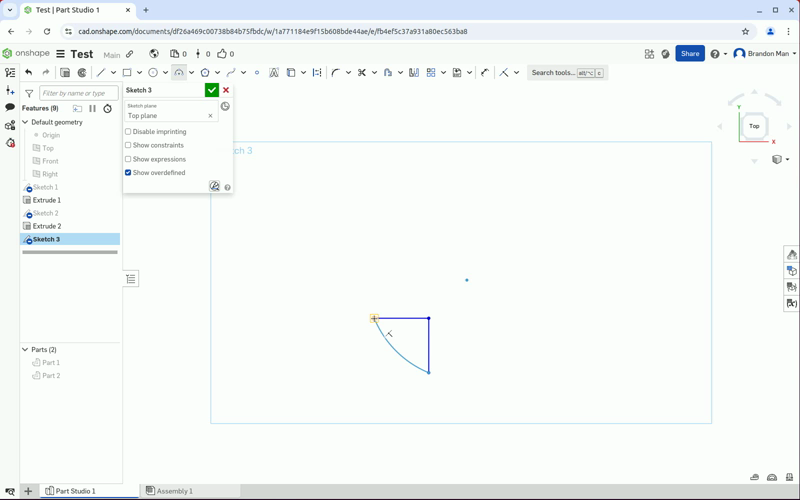
key_down(shift)
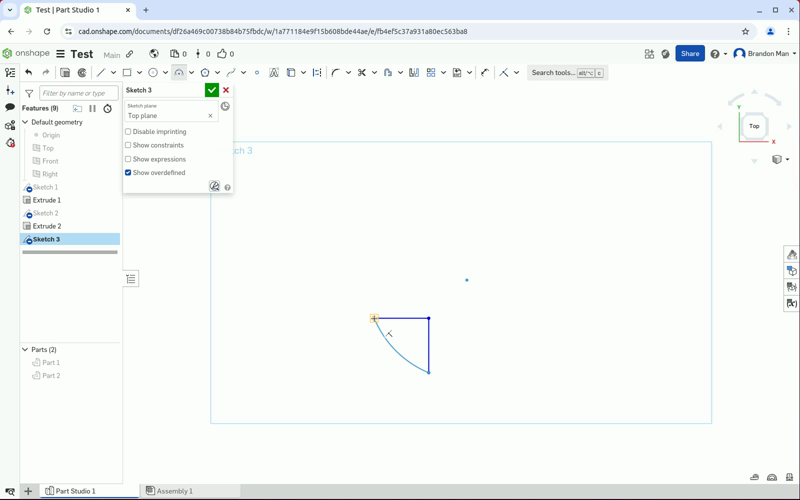
mouse_move(467, 279)
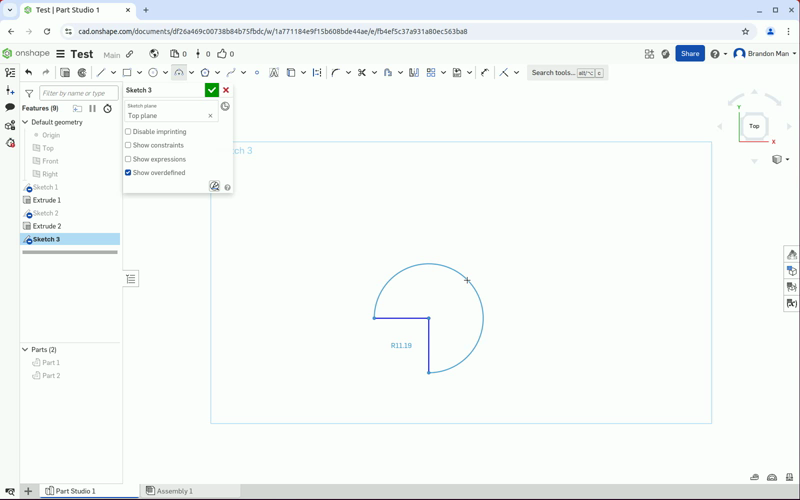
click(467, 279)
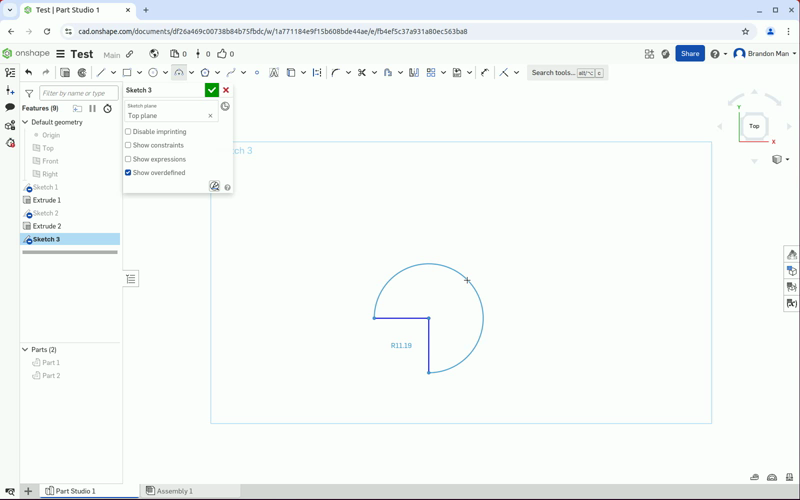
key_up(shift)
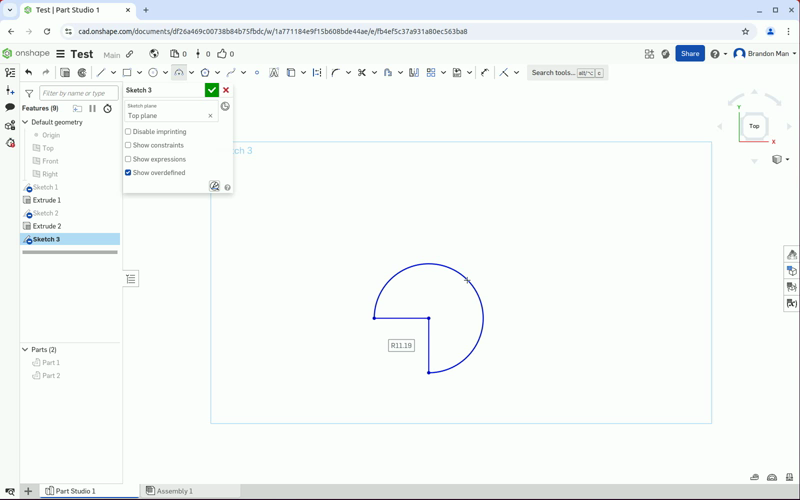
key(esc)
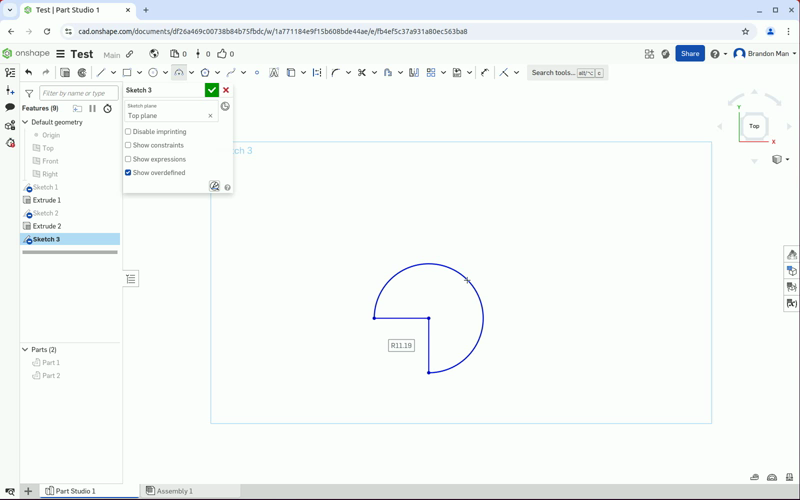
mouse_move(450, 338)
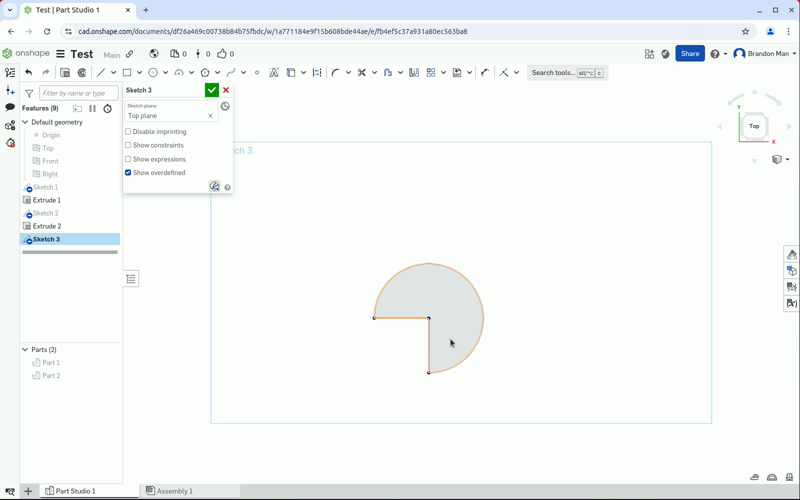
scroll(6)
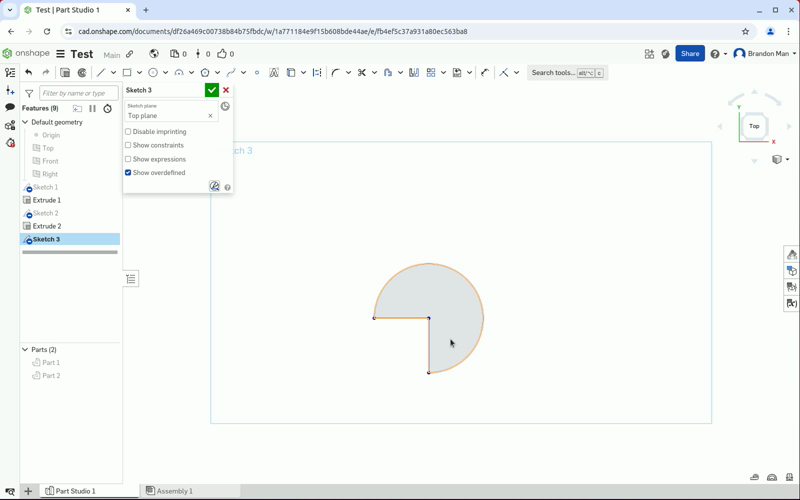
scroll(6)
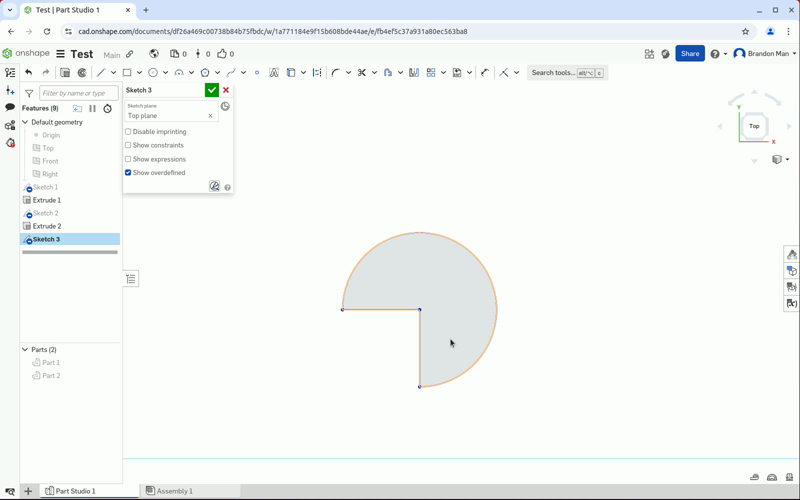
scroll(6)
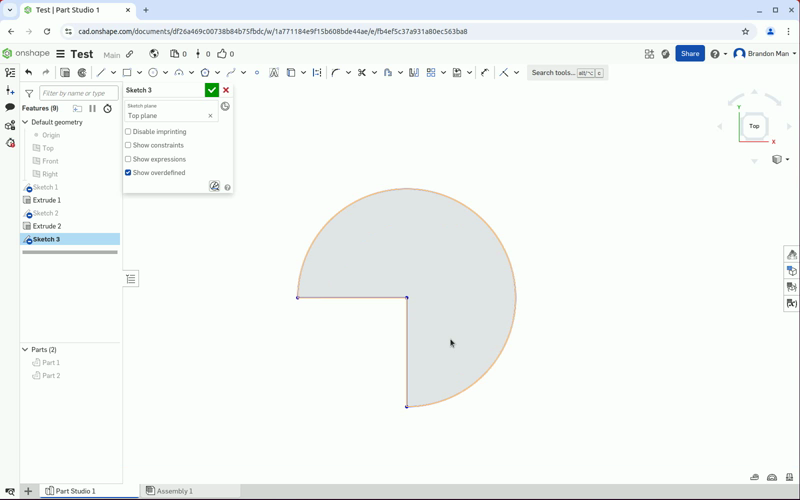
scroll(6)
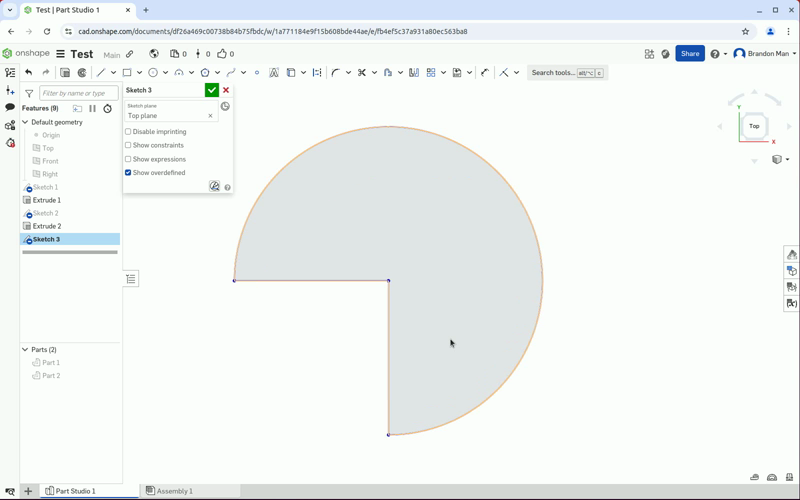
scroll(6)
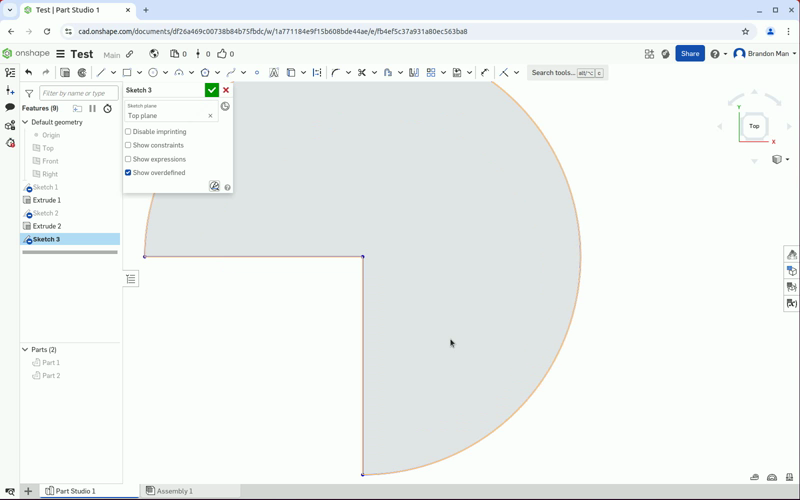
scroll(6)
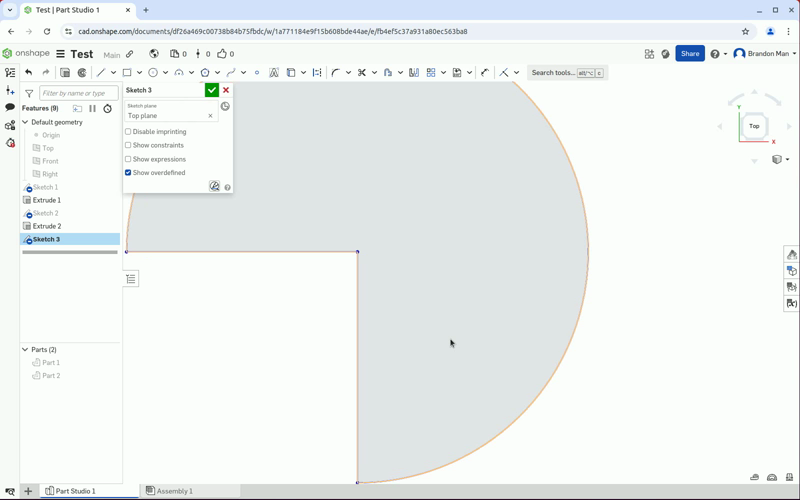
scroll(6)
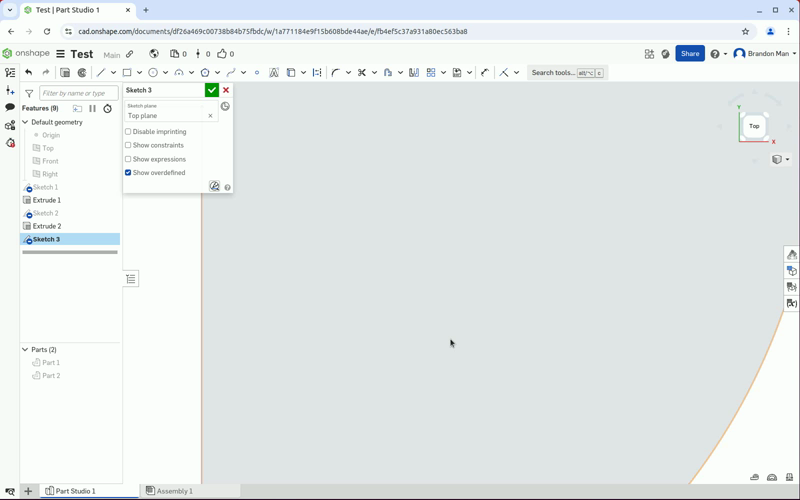
click(450, 338)
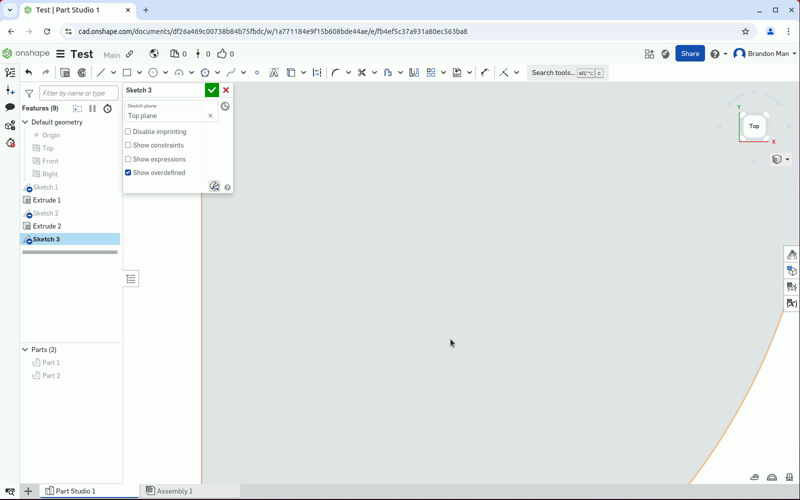
scroll(-6)
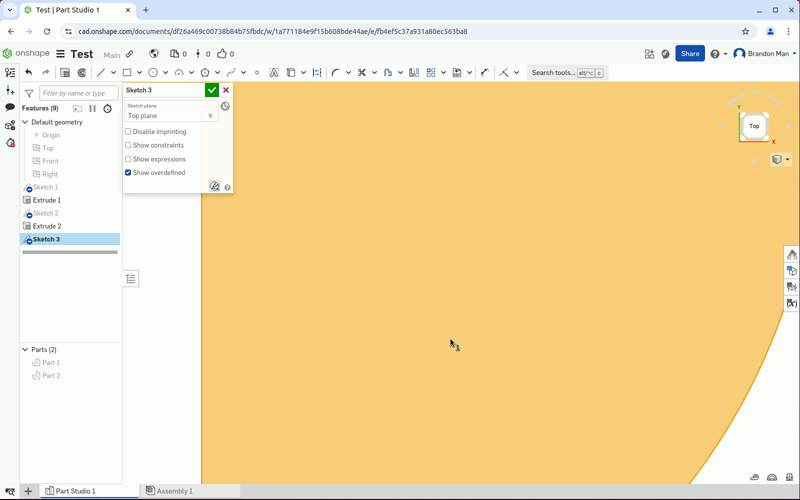
scroll(-6)
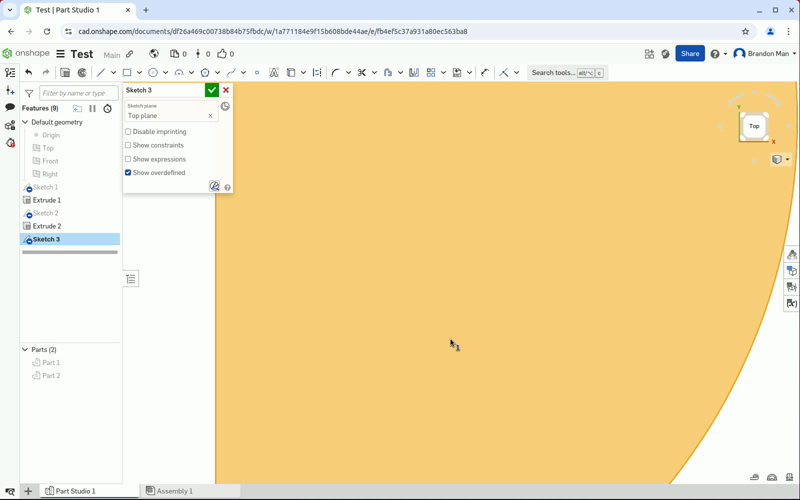
scroll(-6)
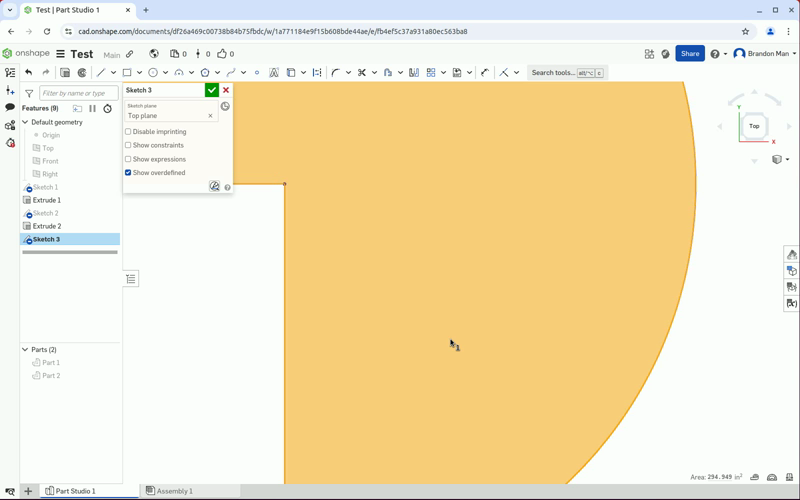
scroll(-6)
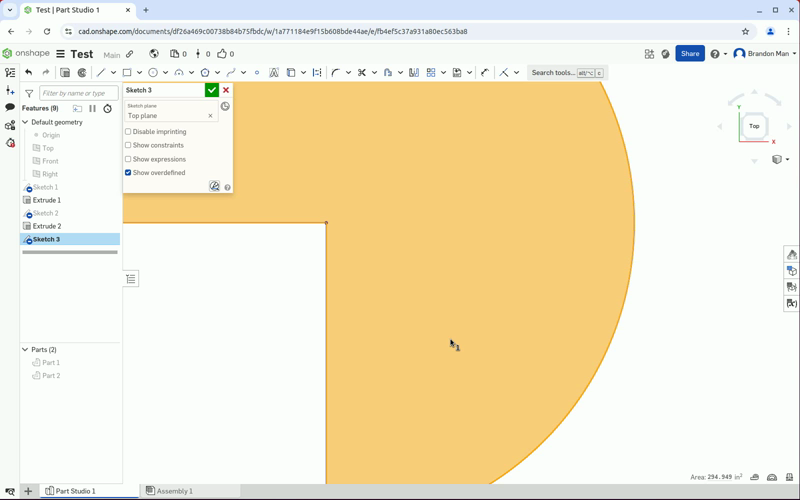
scroll(-6)
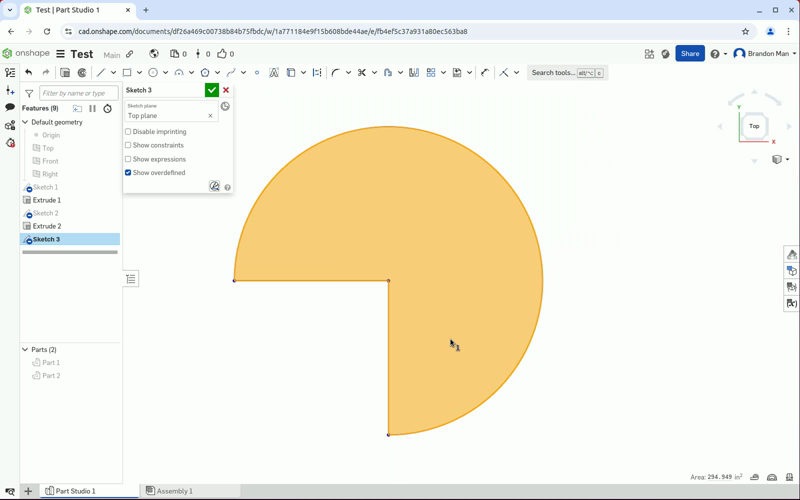
scroll(-6)
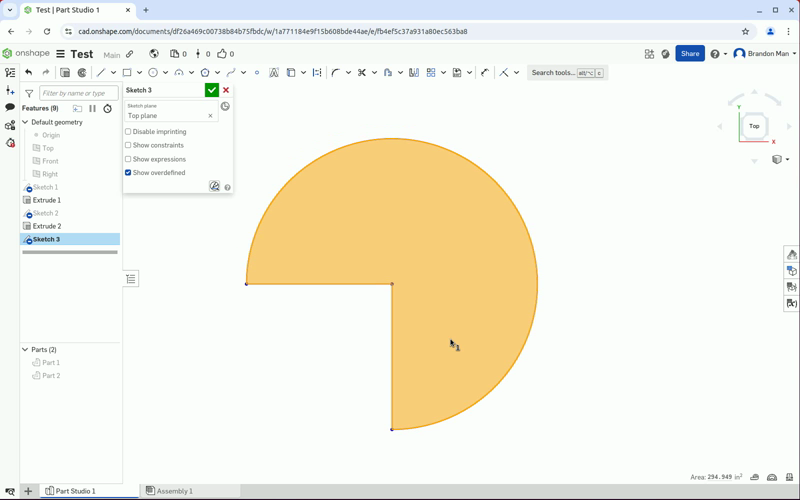
scroll(-6)
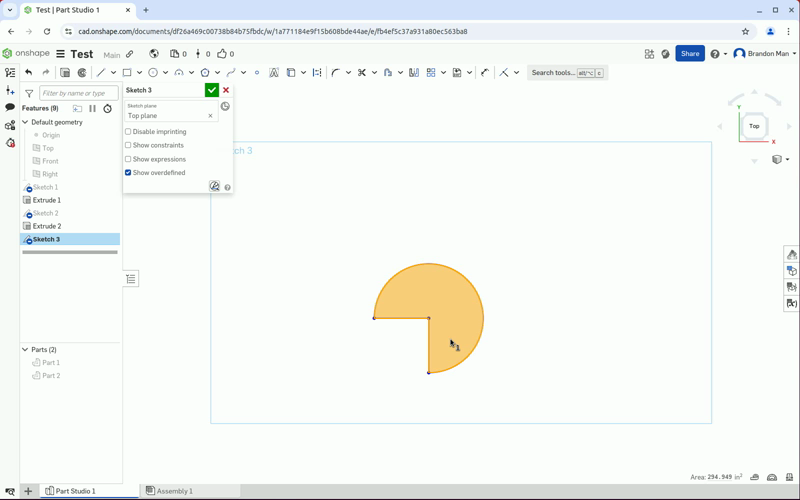
mouse_move(73, 352)
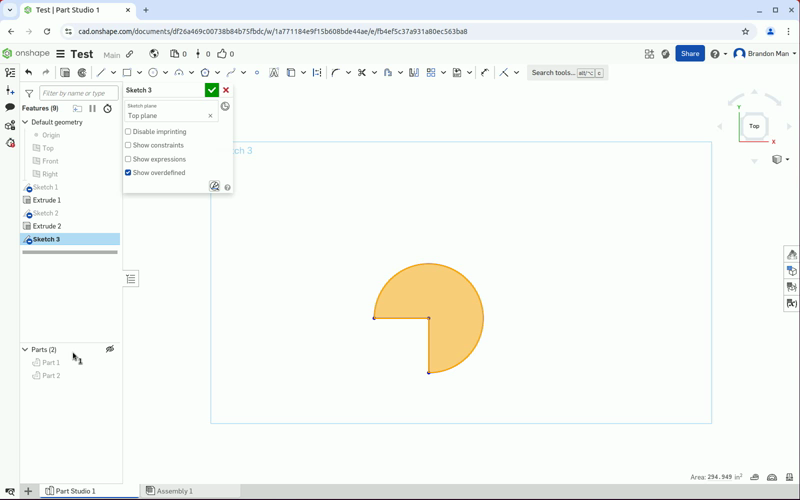
key(shift+y)
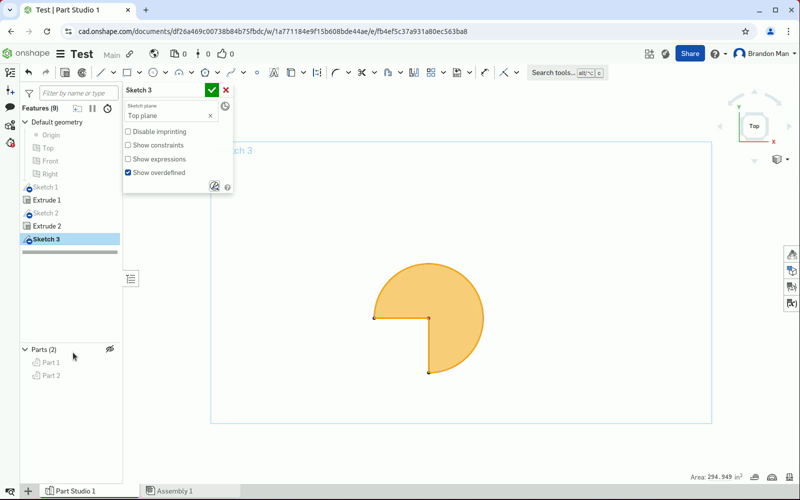
key(shift+e)
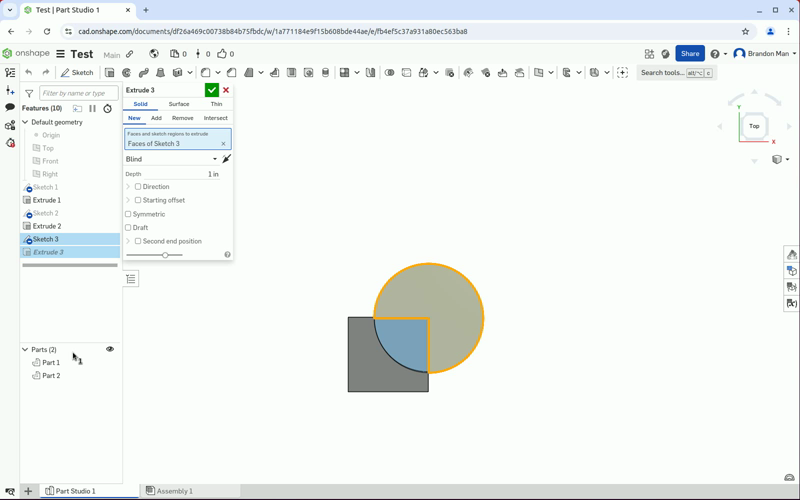
mouse_move(143, 106)
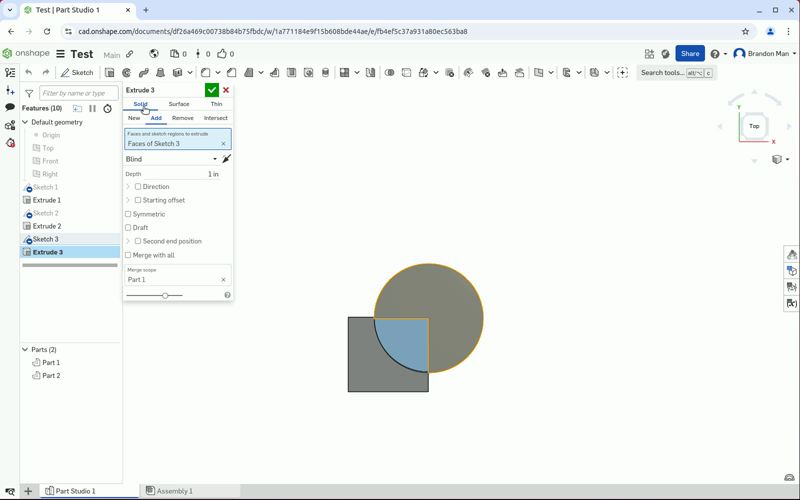
click(143, 106)
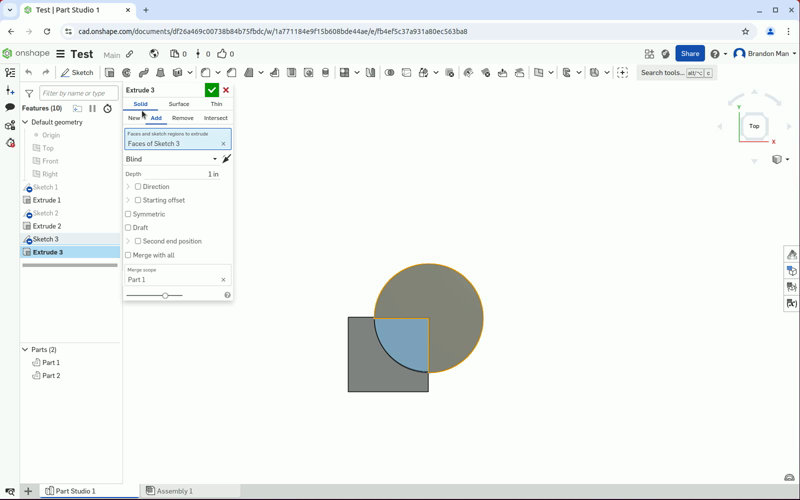
mouse_move(137, 120)
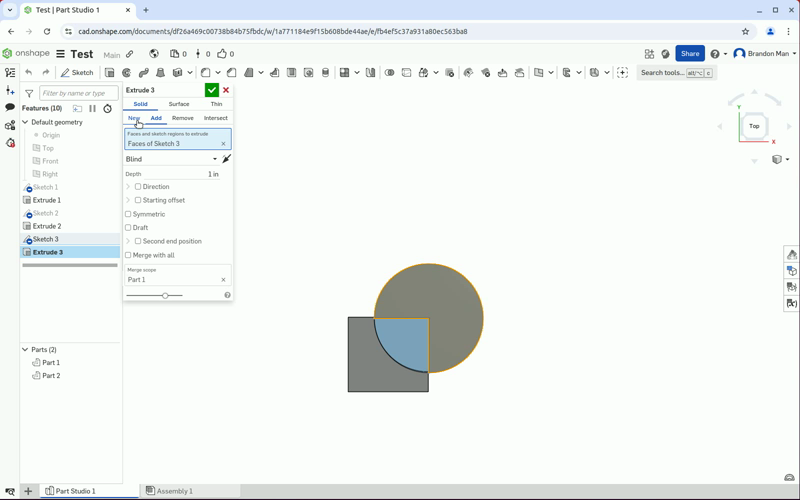
click(137, 120)
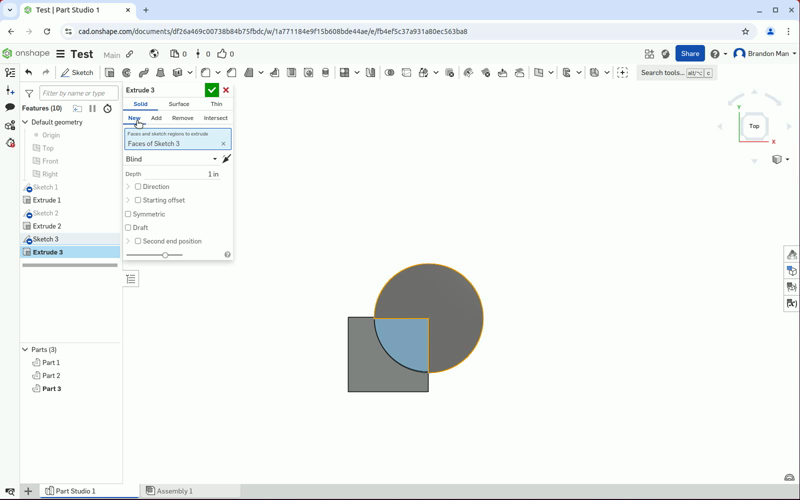
key(tab, 4)
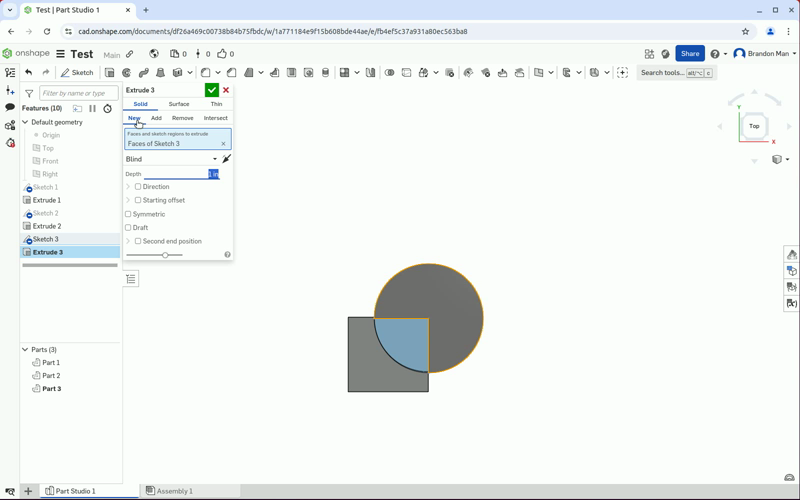
text(4.574)
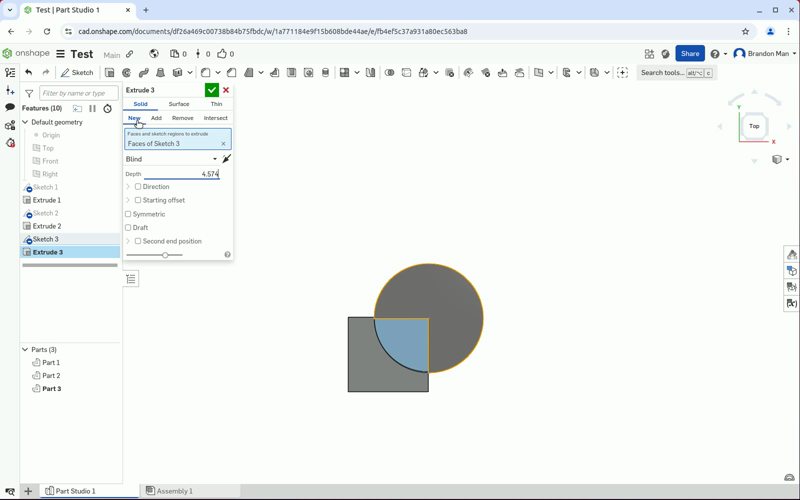
key(enter)
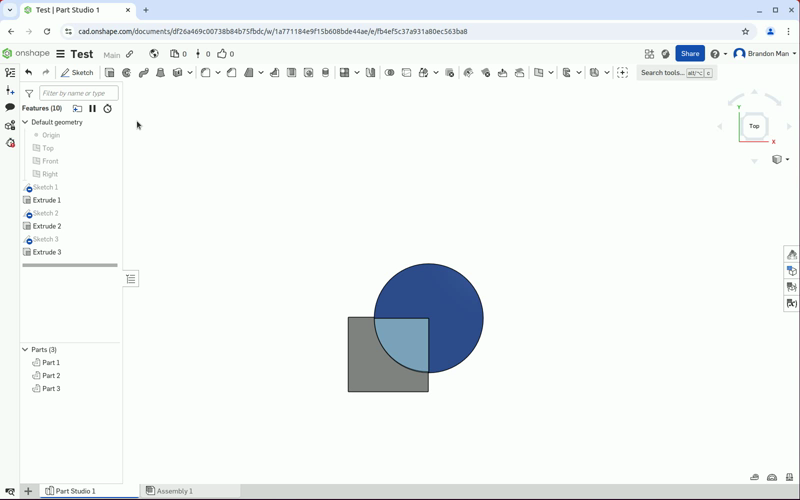
key(shift+h)
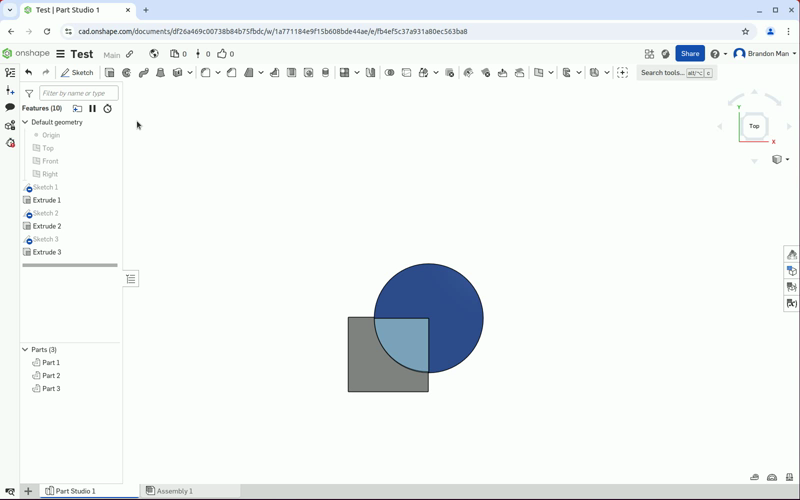
key(shift+h)
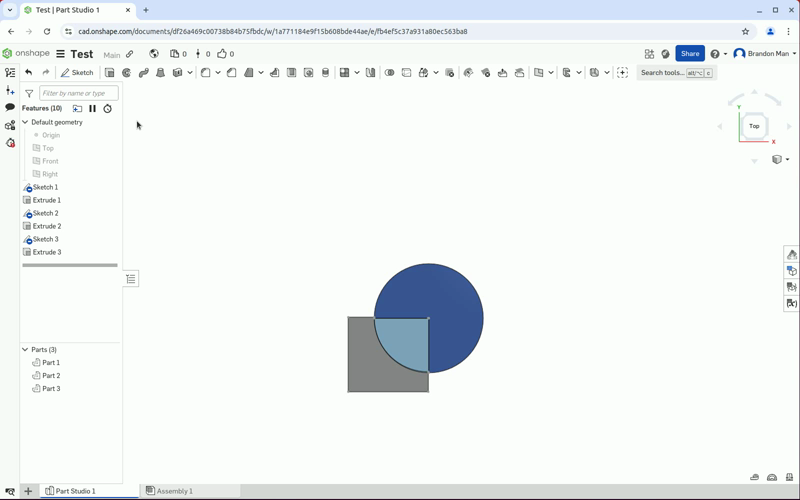
key(shift+7)
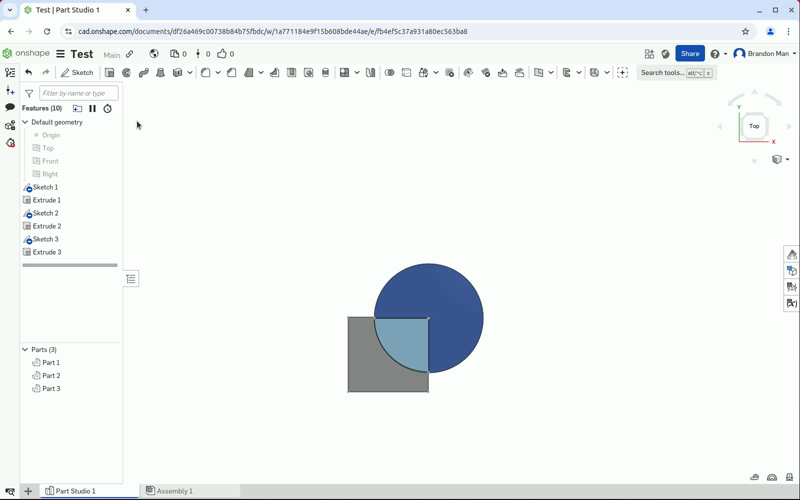
key(up, 3)
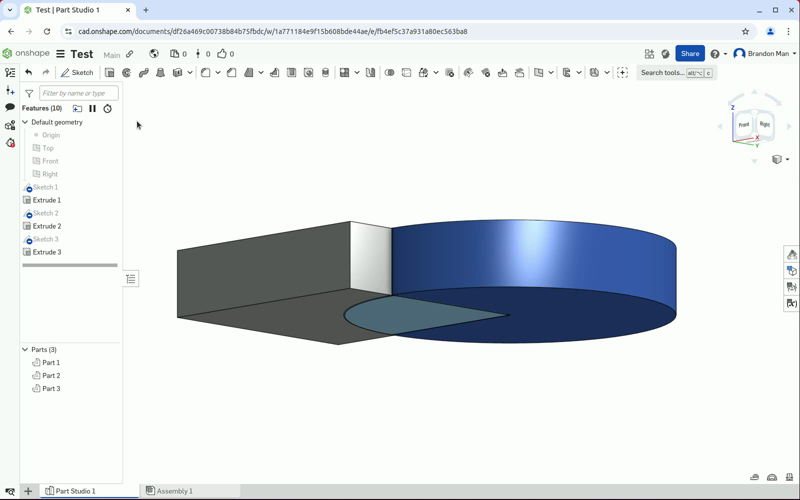
key(left, 3)
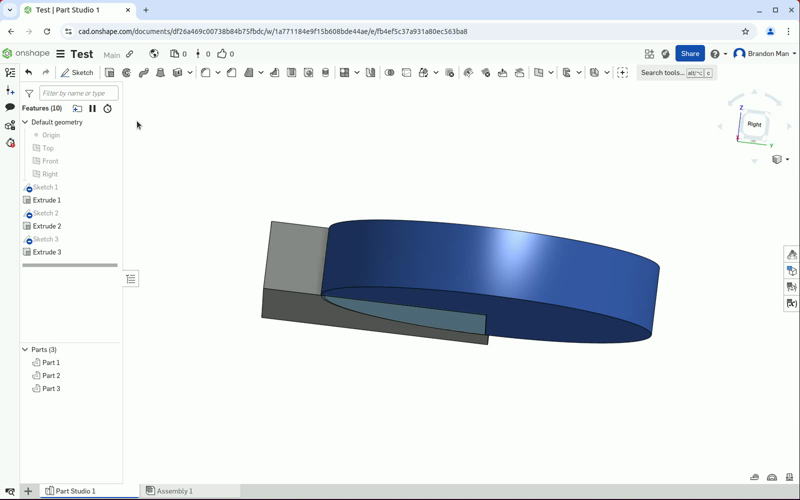
key(right, 3)
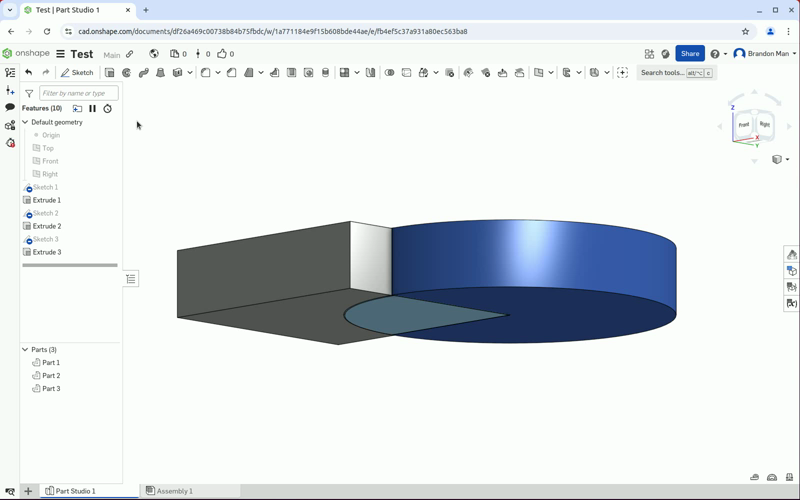
key(down, 3)
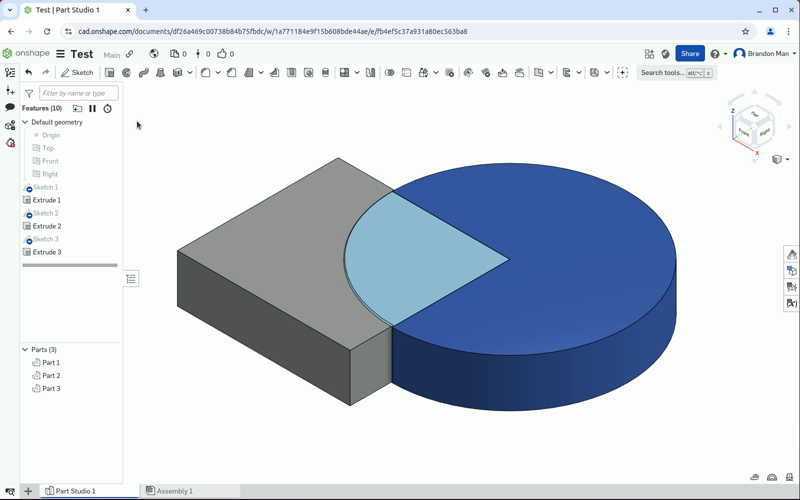
mouse_move(73, 189)
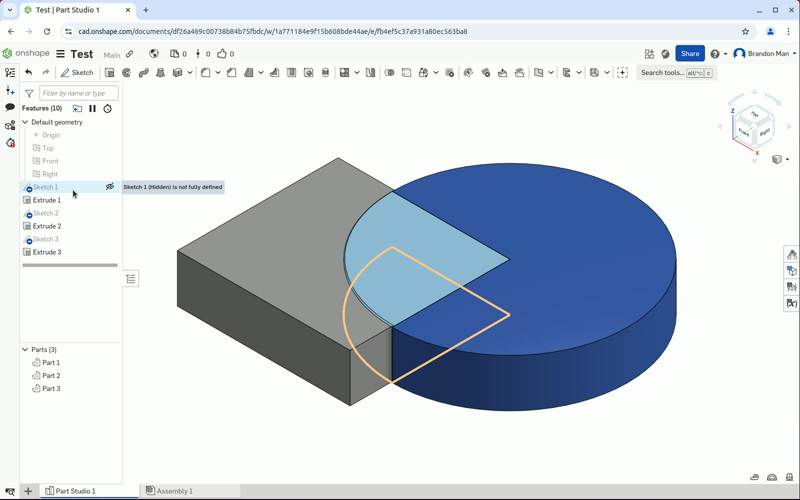
click(73, 189)